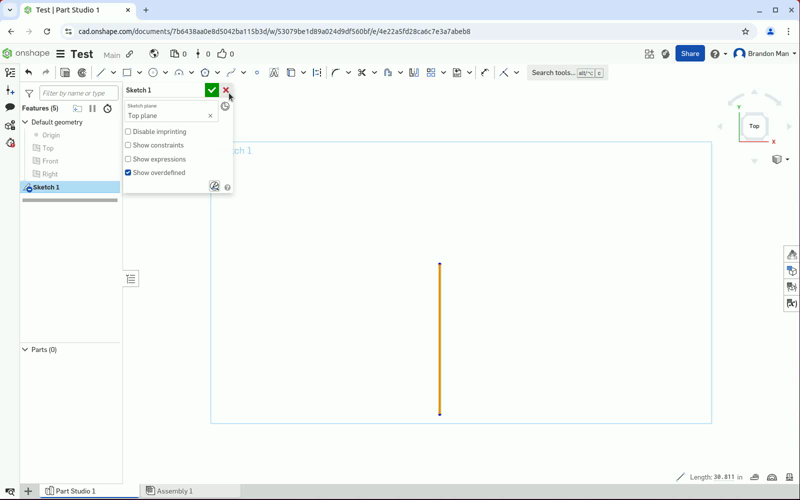
key(shift+h)
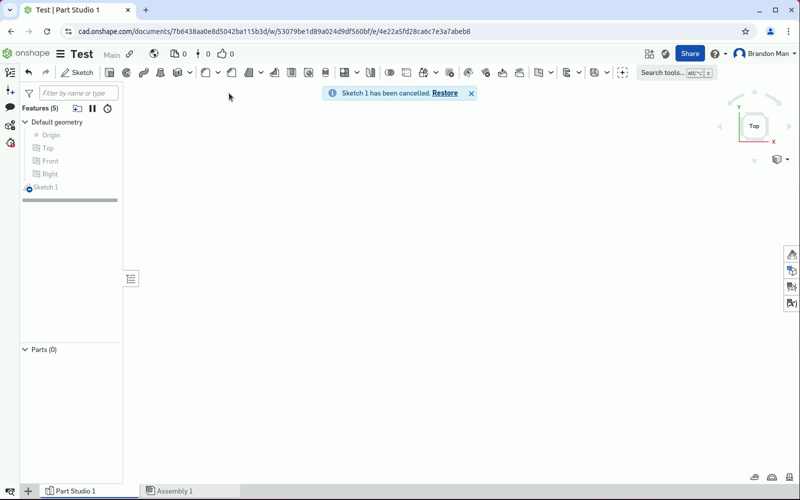
mouse_move(73, 352)
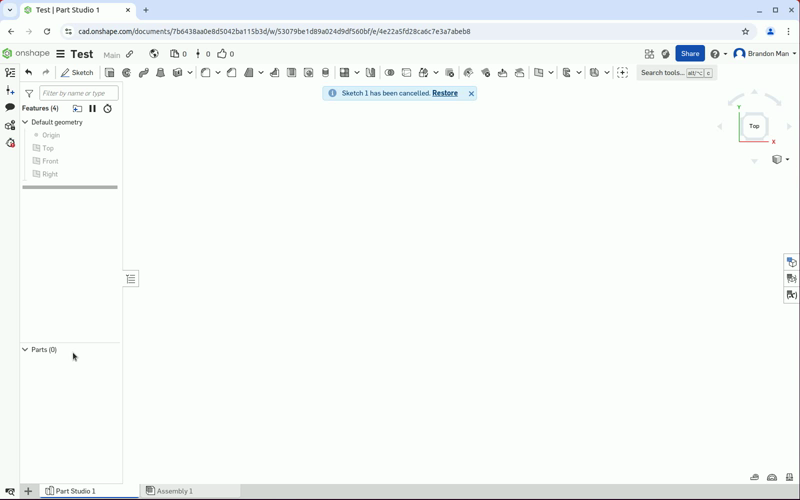
key(y)
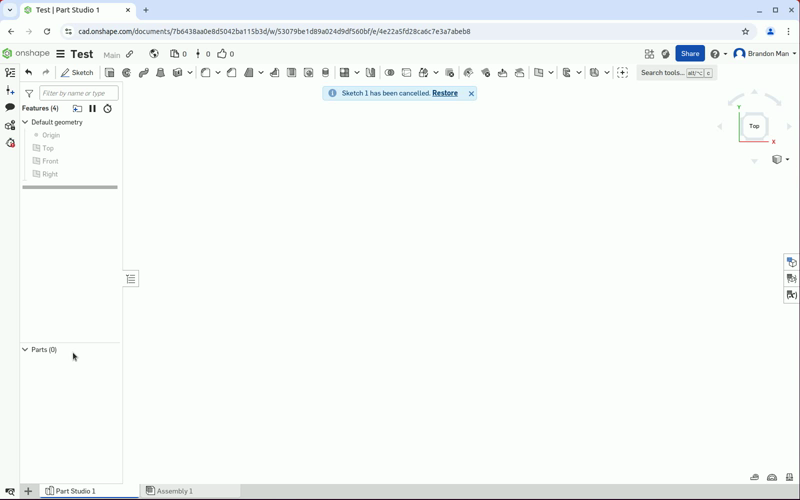
key(shift+p)
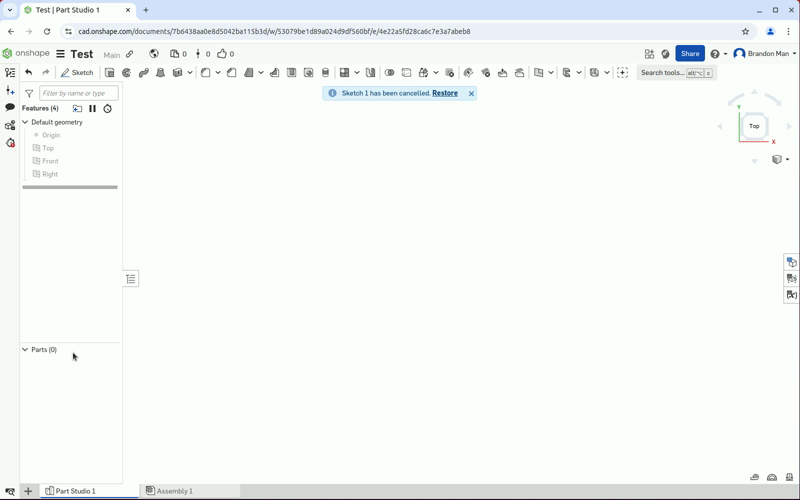
key(space)
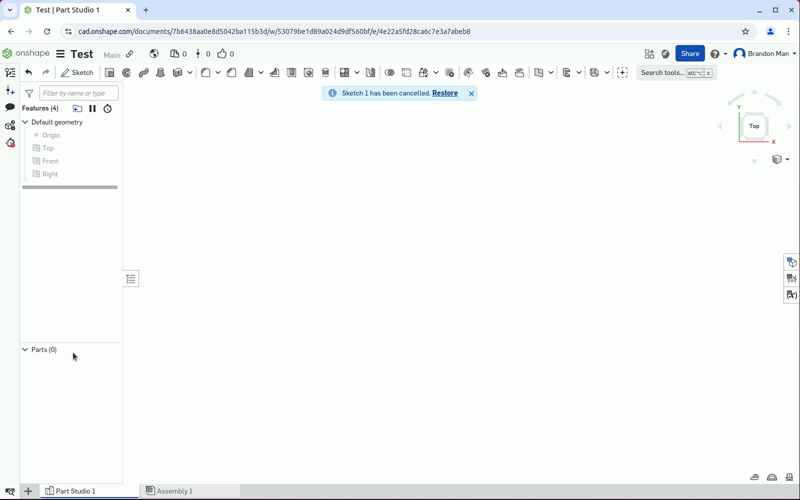
key_down(shift)
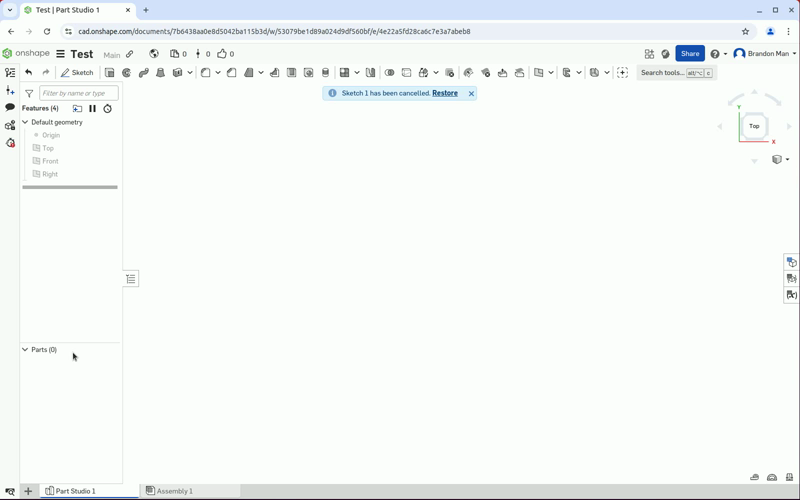
key(up)
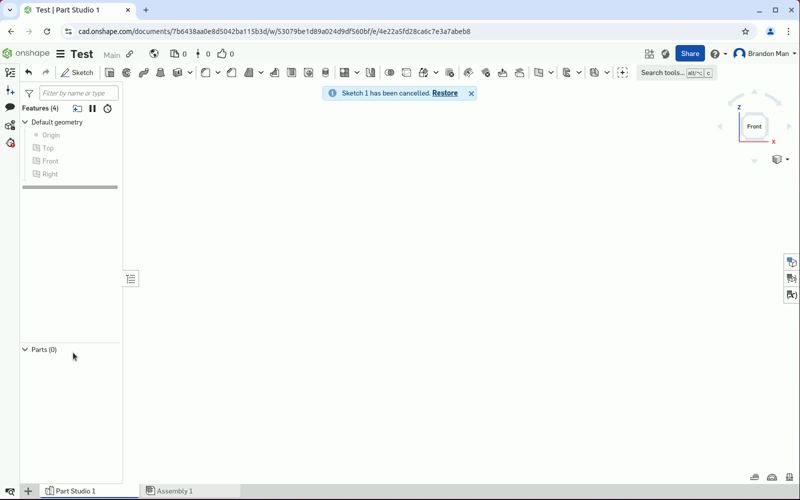
key_up(shift)
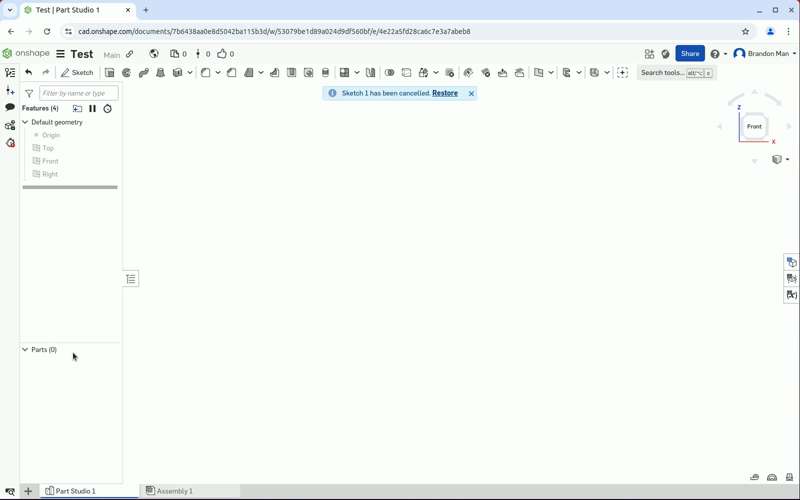
mouse_move(73, 352)
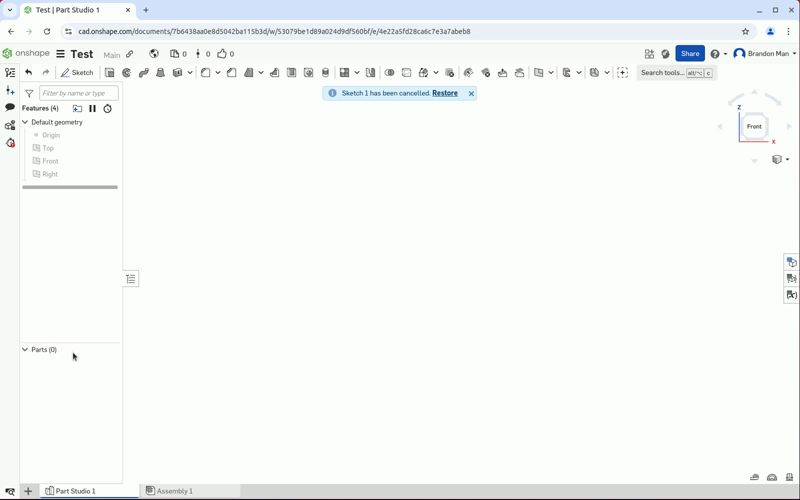
key(shift+y)
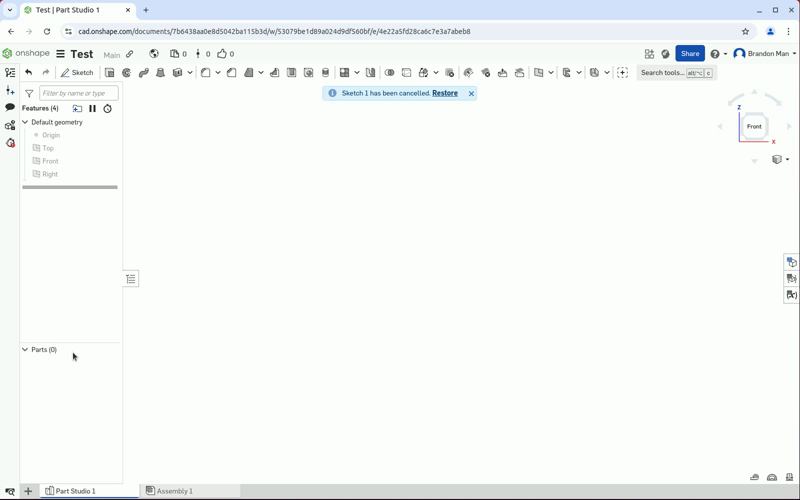
key(shift+s)
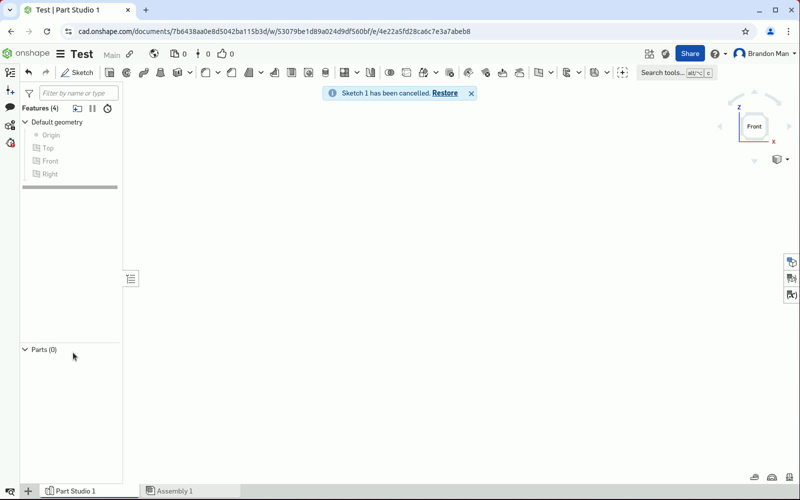
mouse_move(73, 163)
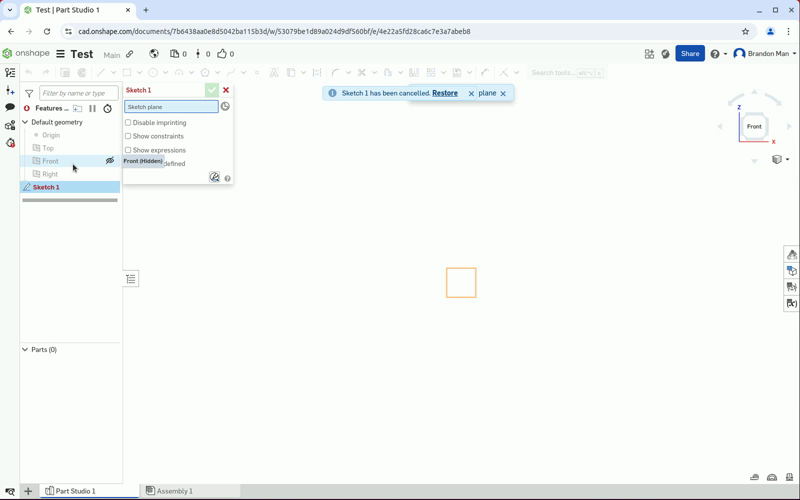
click(73, 163)
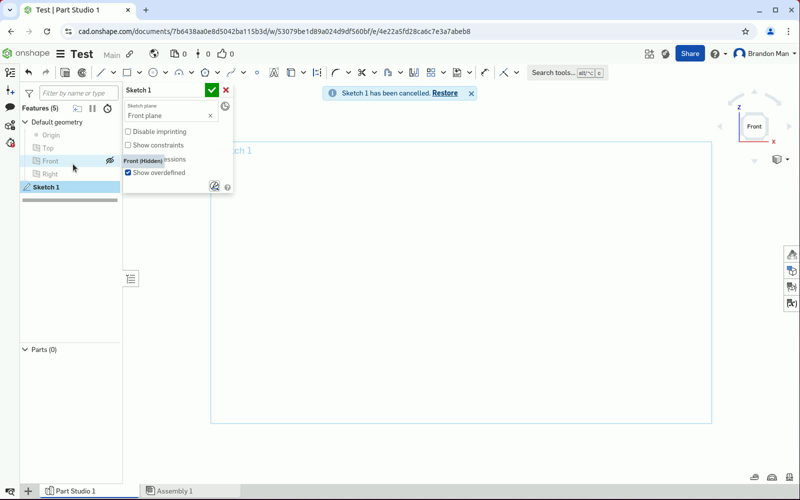
mouse_move(73, 352)
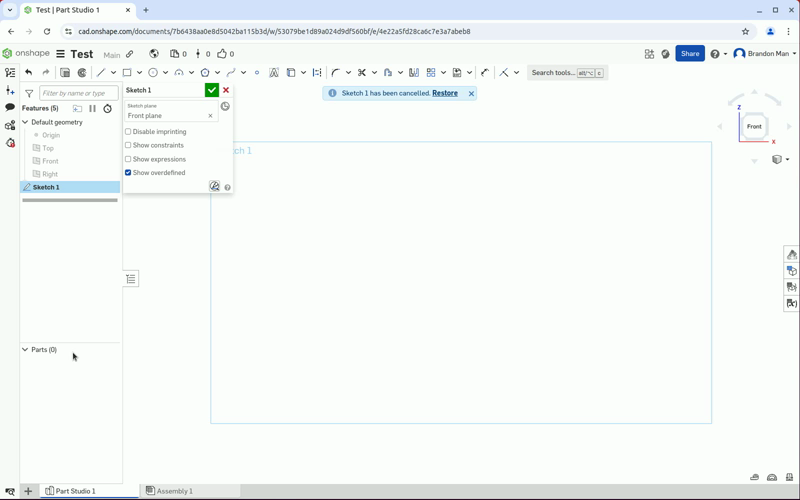
key(y)
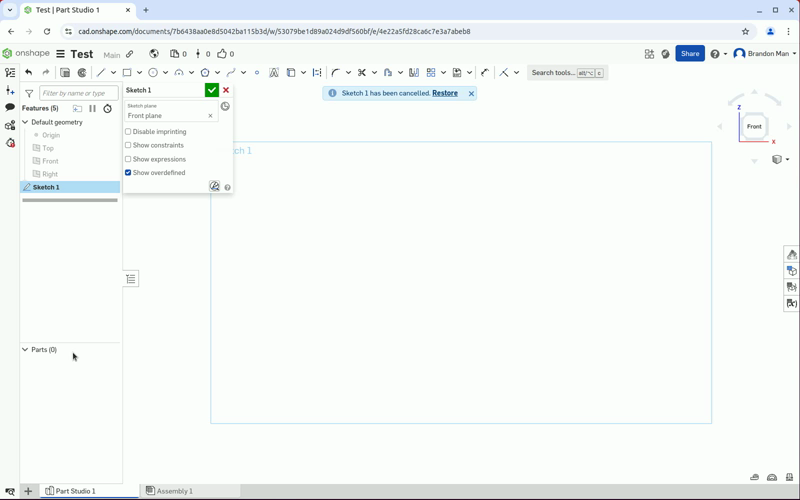
key(l)
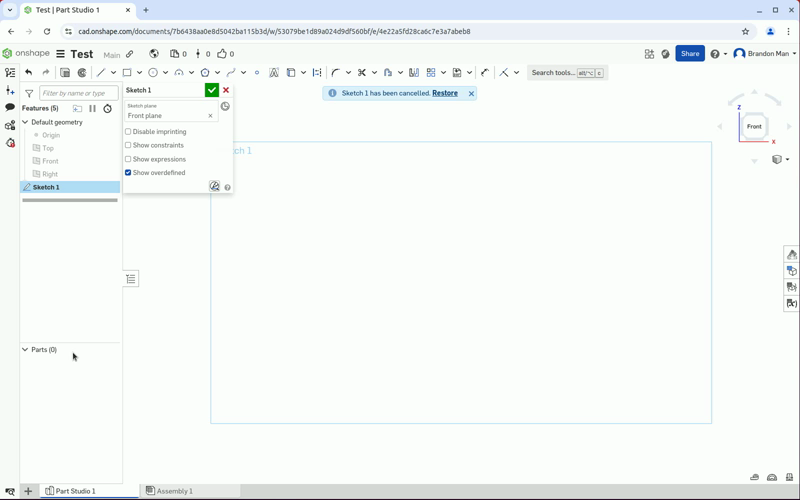
key_down(shift)
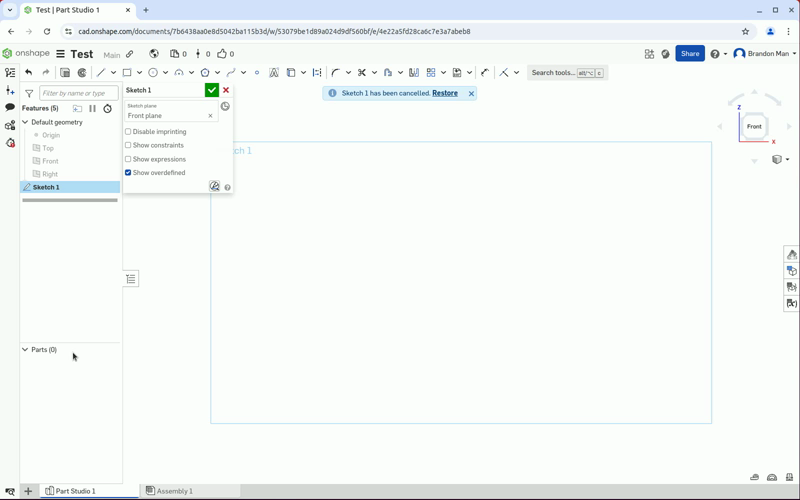
mouse_move(460, 282)
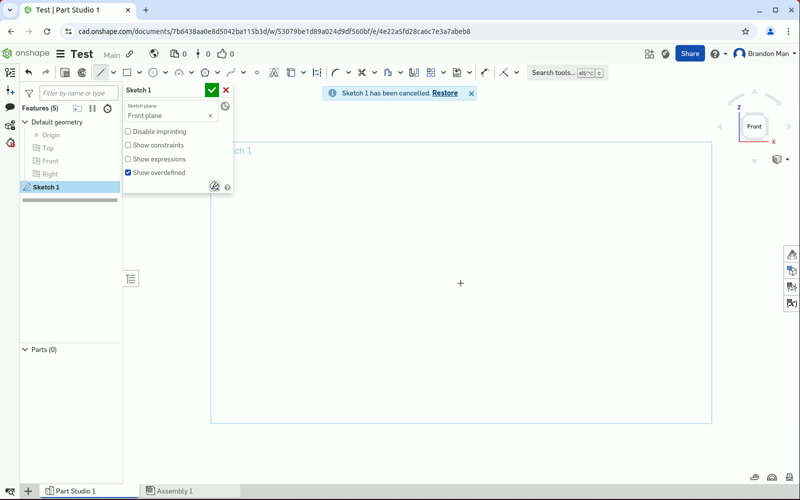
click(460, 282)
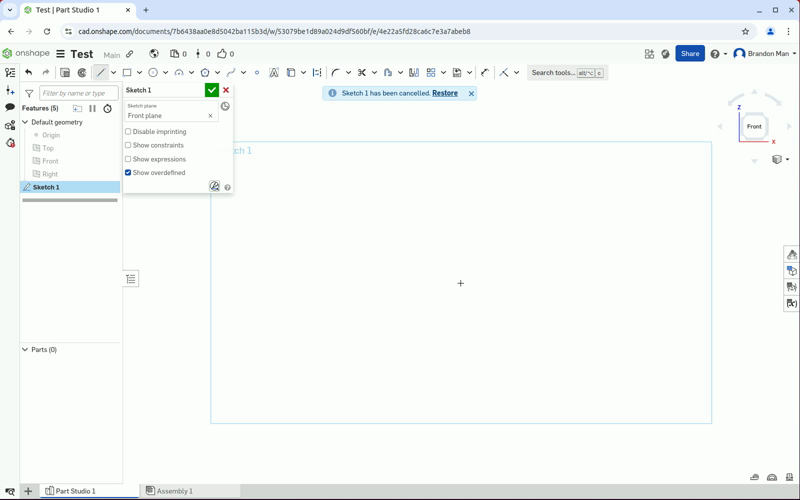
key_up(shift)
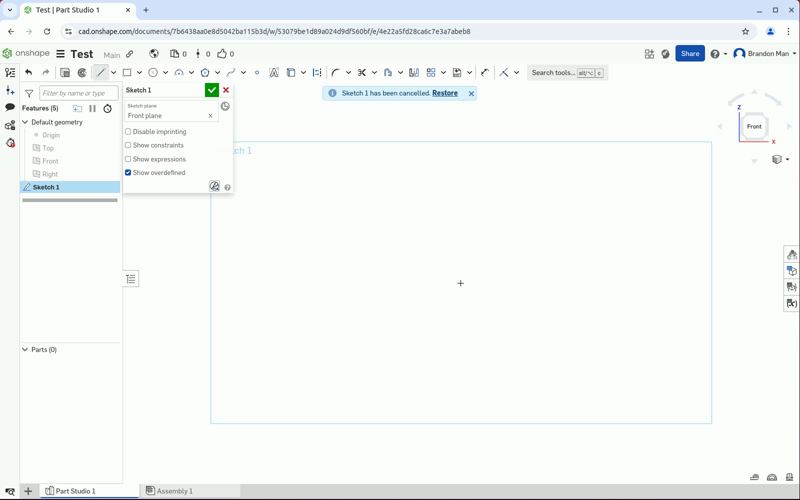
key_down(shift)
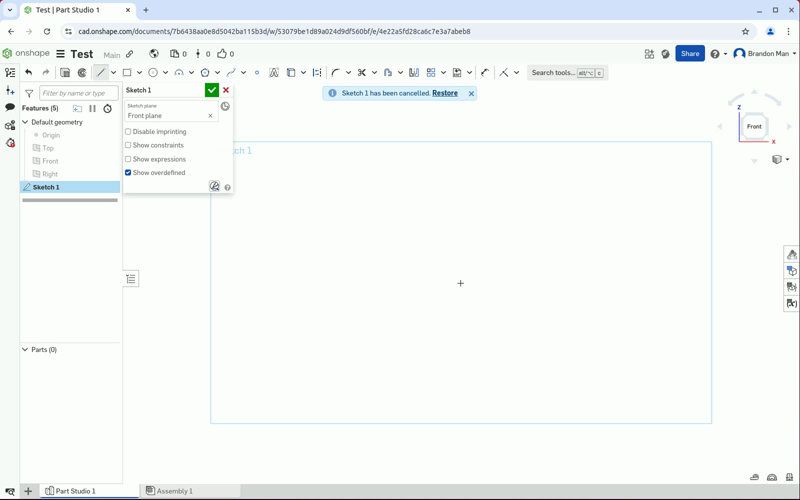
mouse_move(573, 282)
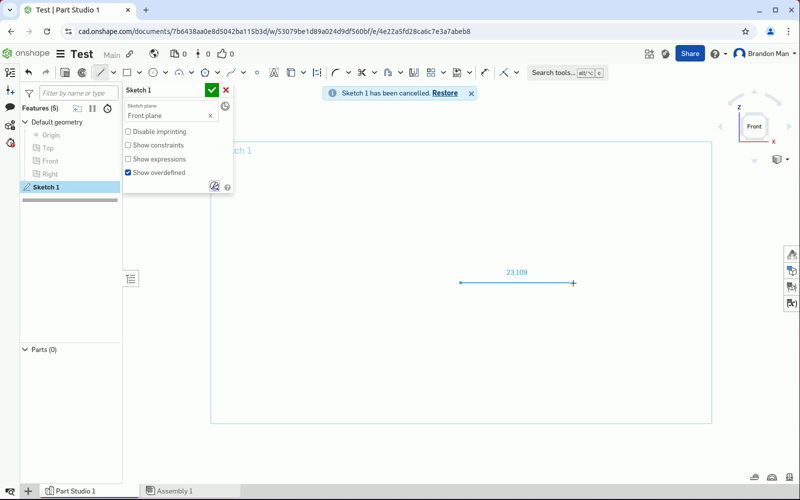
click(573, 282)
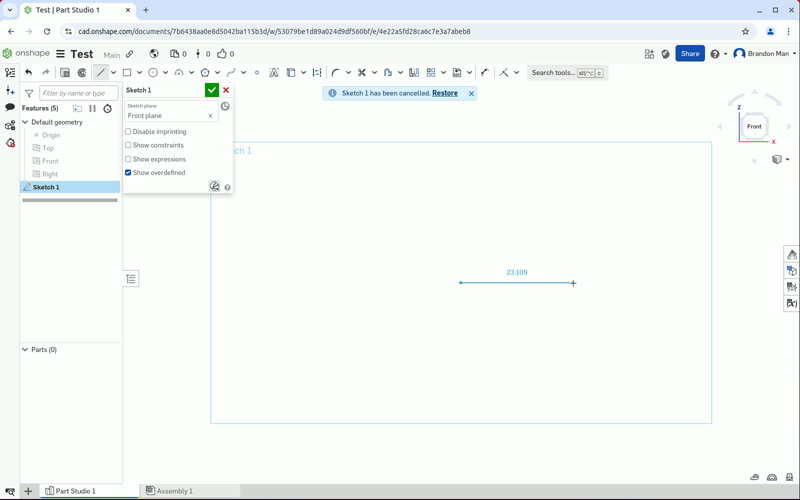
key_up(shift)
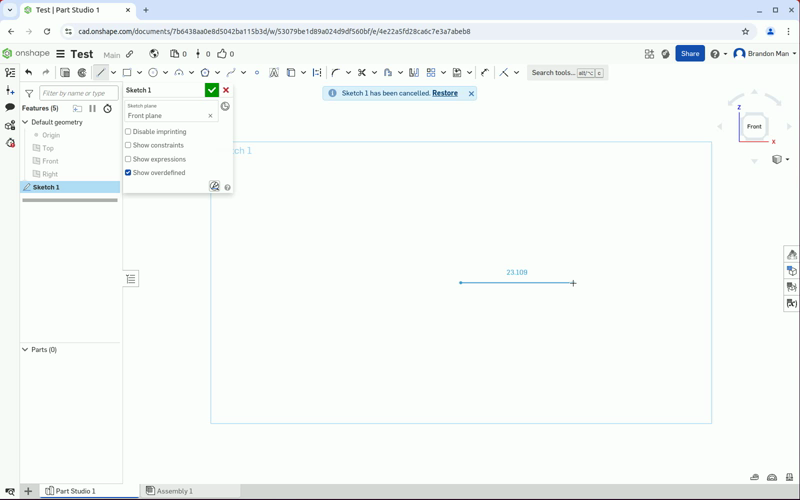
key_down(shift)
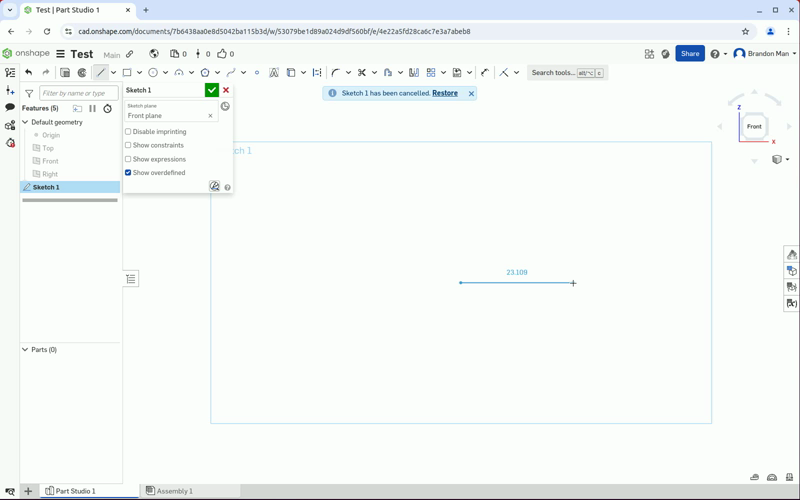
mouse_move(589, 282)
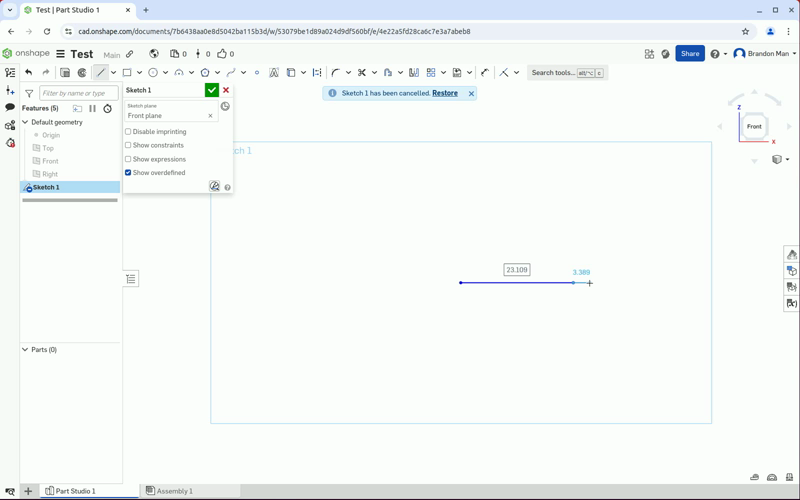
mouse_move(573, 259)
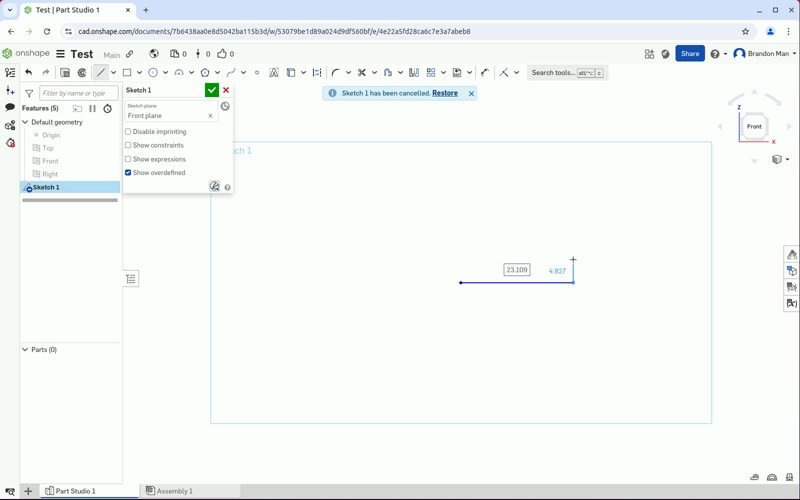
click(573, 259)
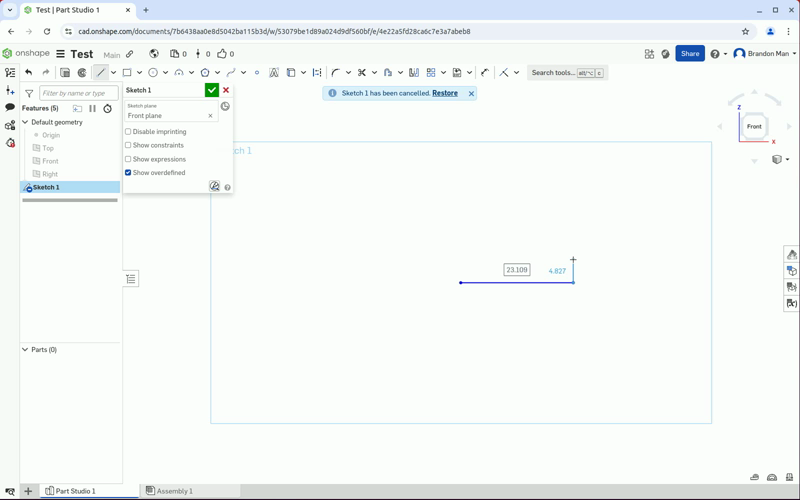
key_up(shift)
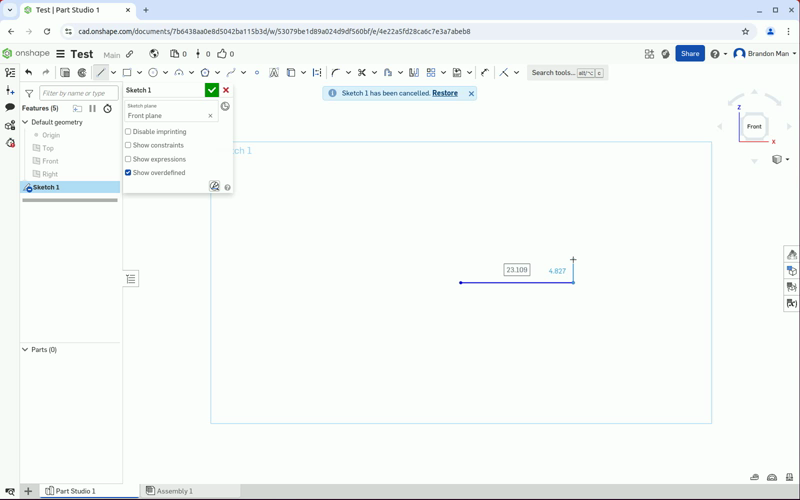
key_down(shift)
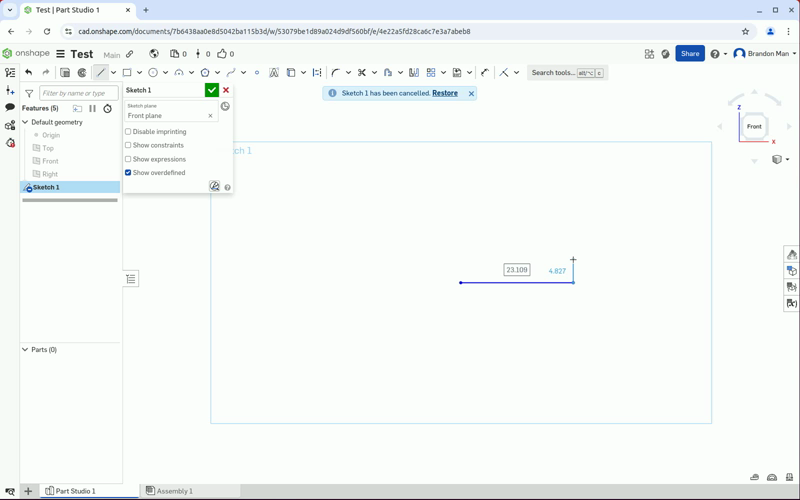
mouse_move(589, 259)
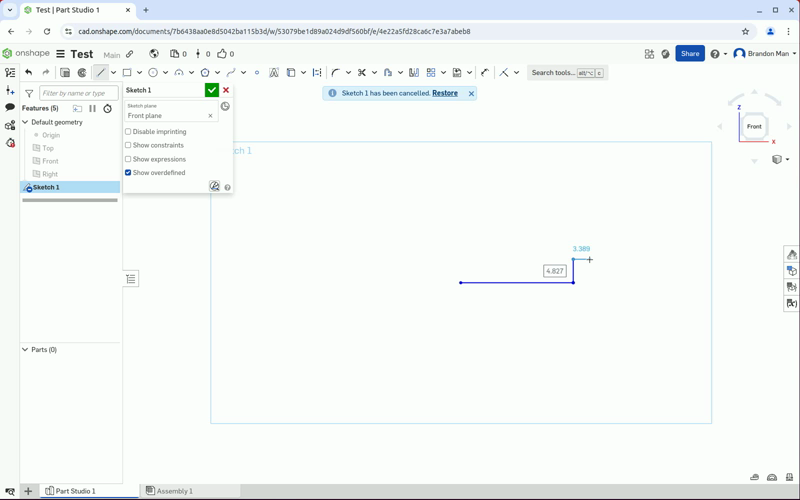
mouse_move(573, 250)
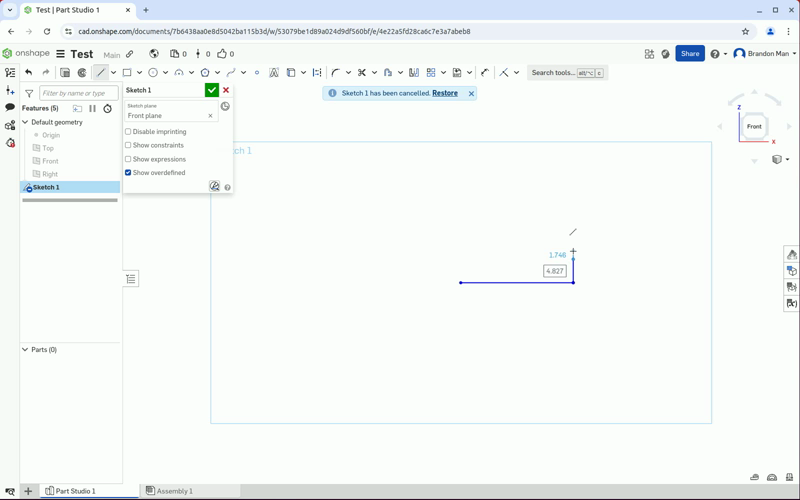
click(573, 250)
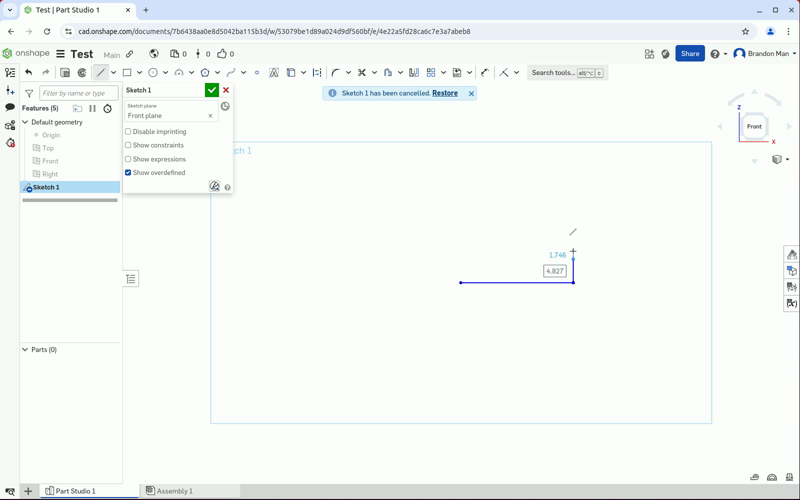
key_up(shift)
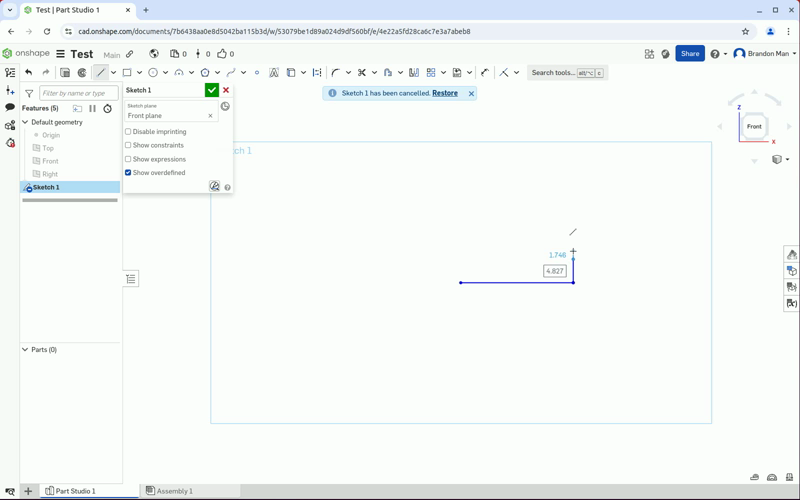
key_down(shift)
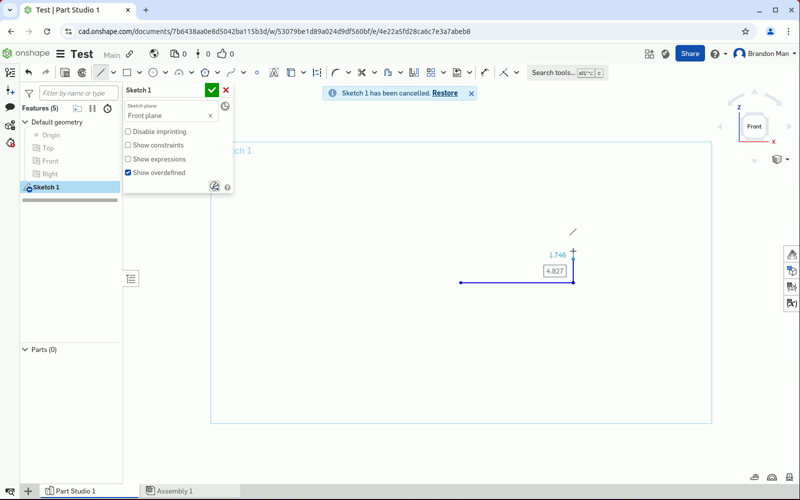
mouse_move(589, 250)
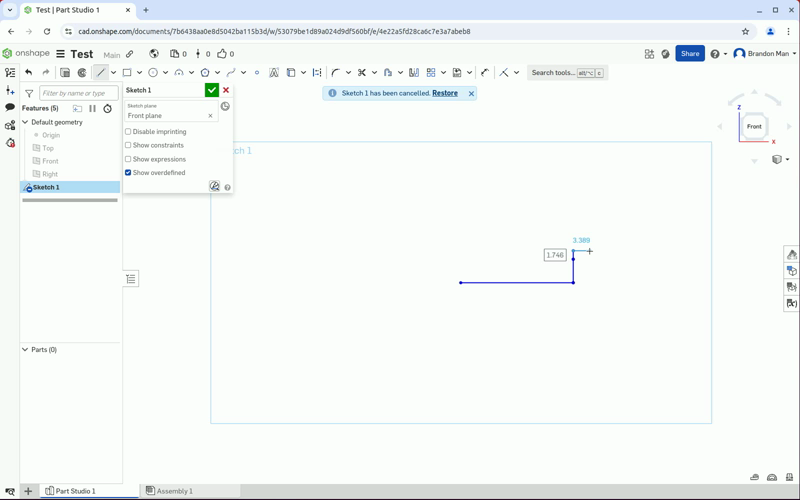
mouse_move(573, 247)
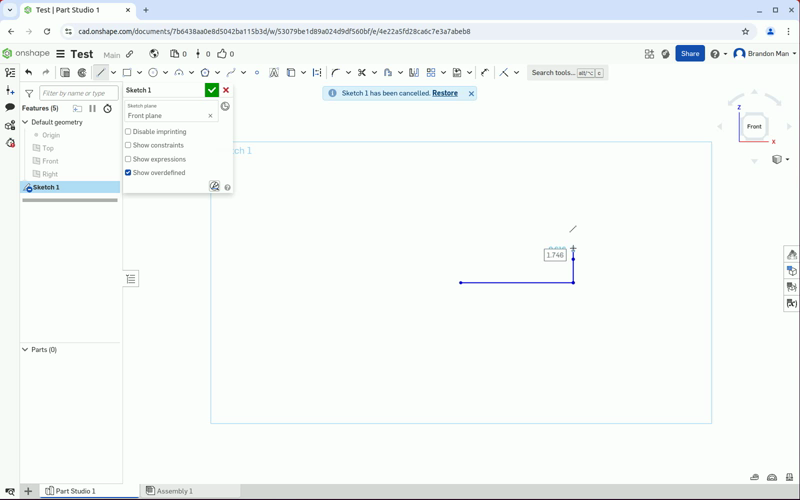
scroll(6)
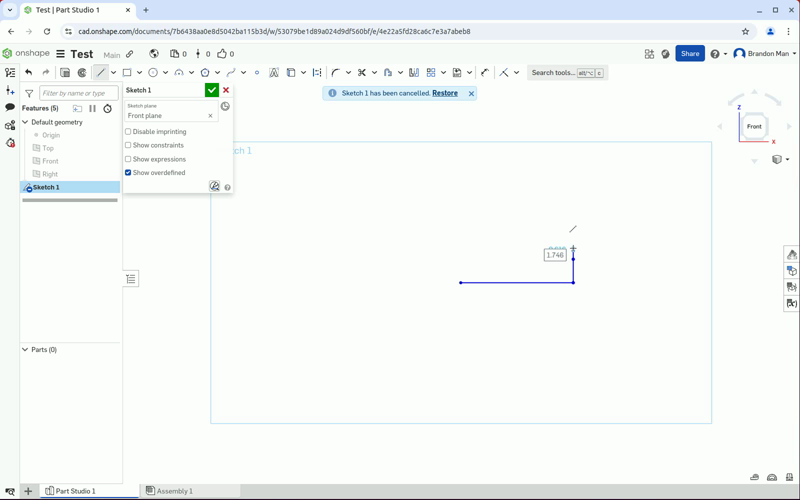
scroll(6)
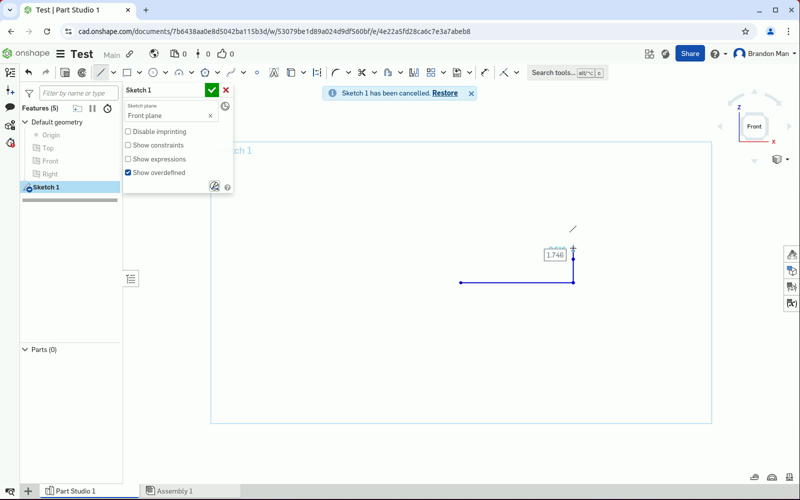
scroll(6)
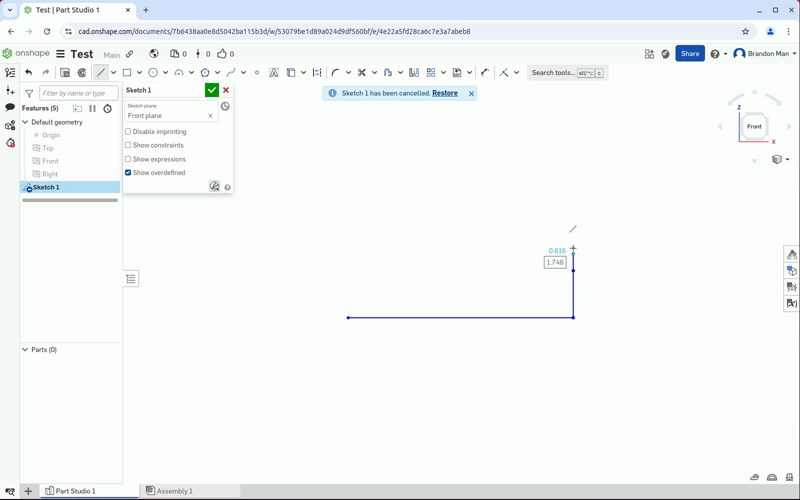
scroll(6)
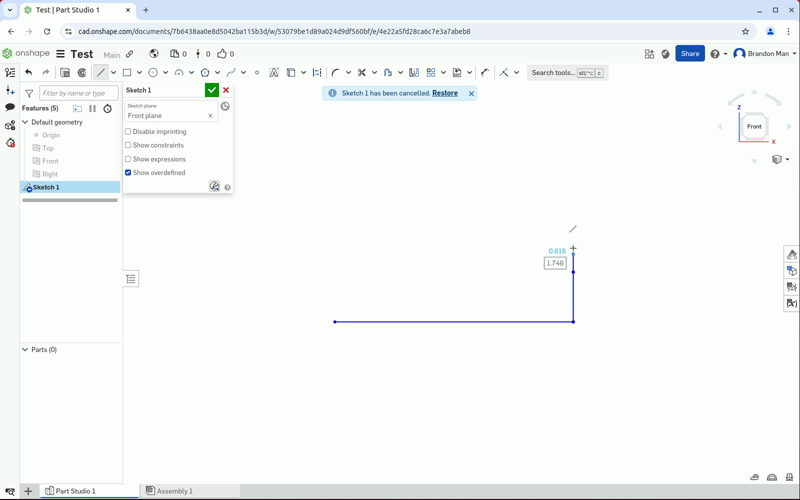
scroll(6)
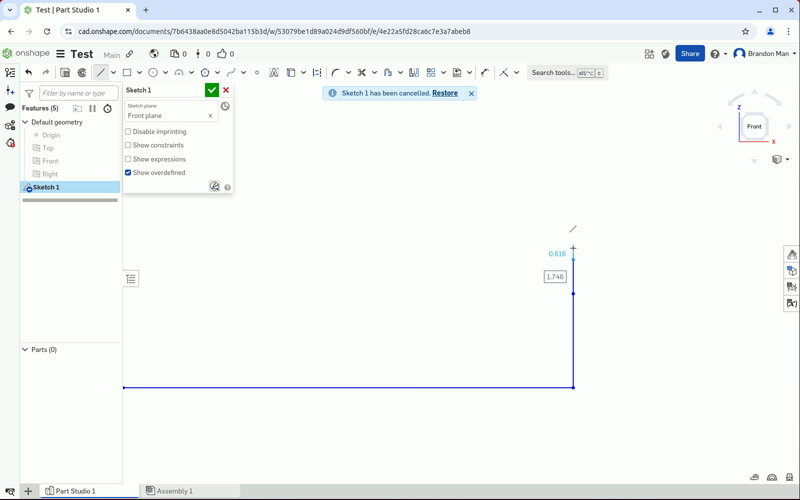
scroll(6)
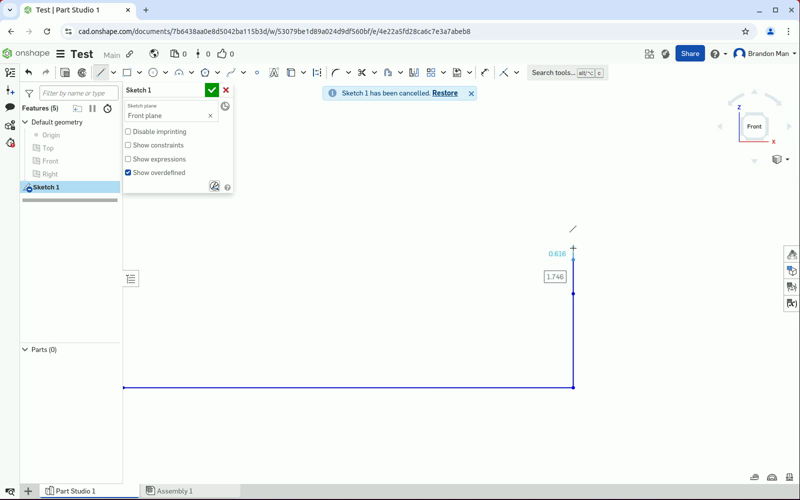
scroll(6)
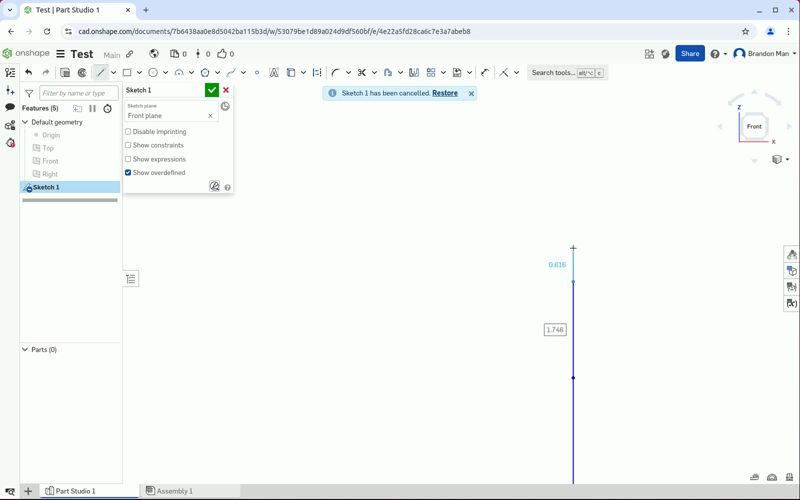
click(573, 247)
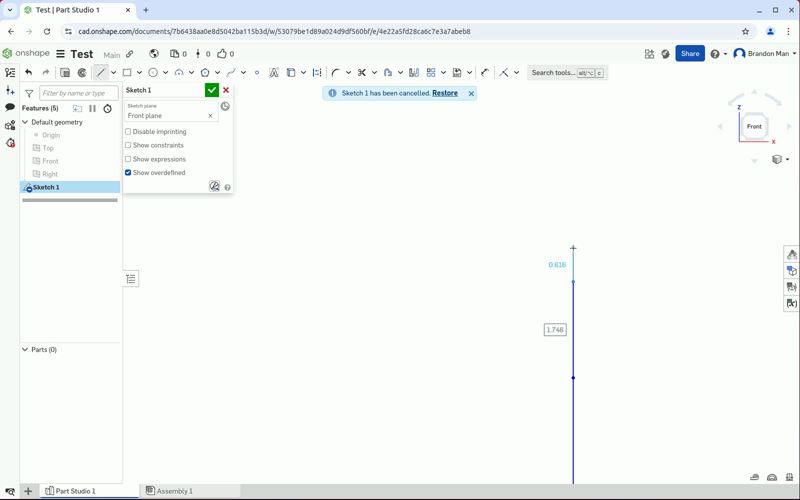
scroll(-6)
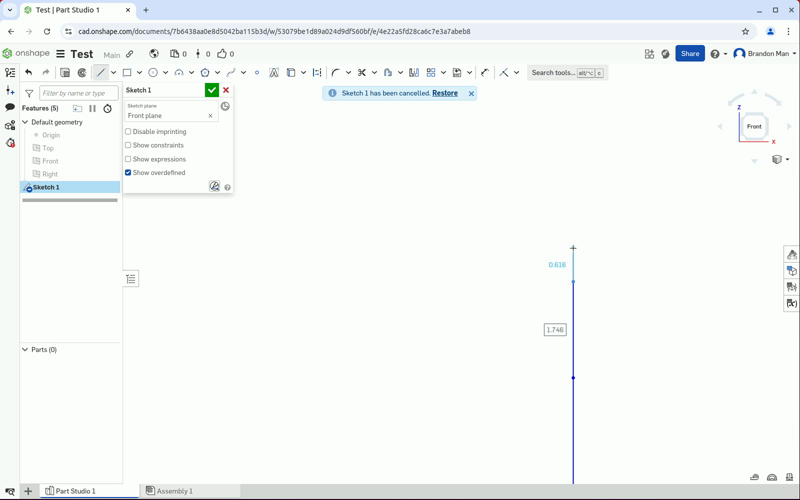
scroll(-6)
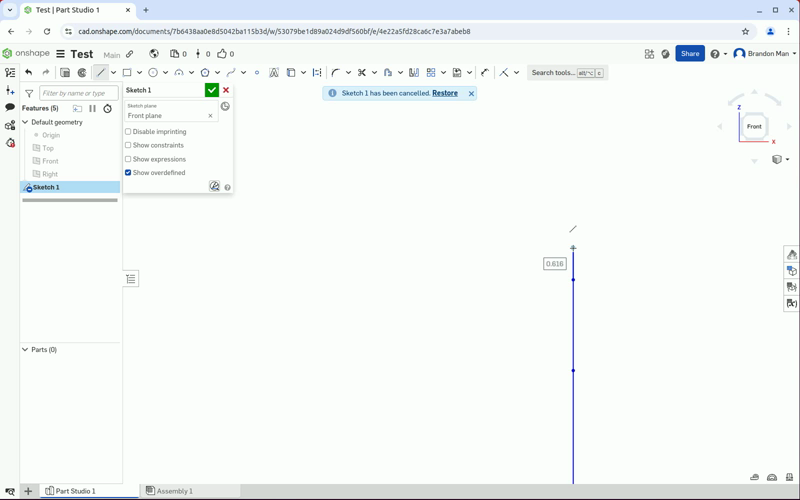
scroll(-6)
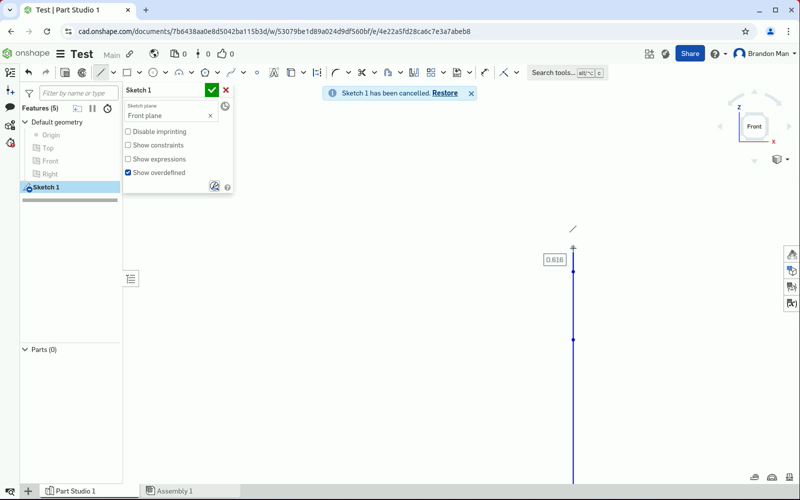
scroll(-6)
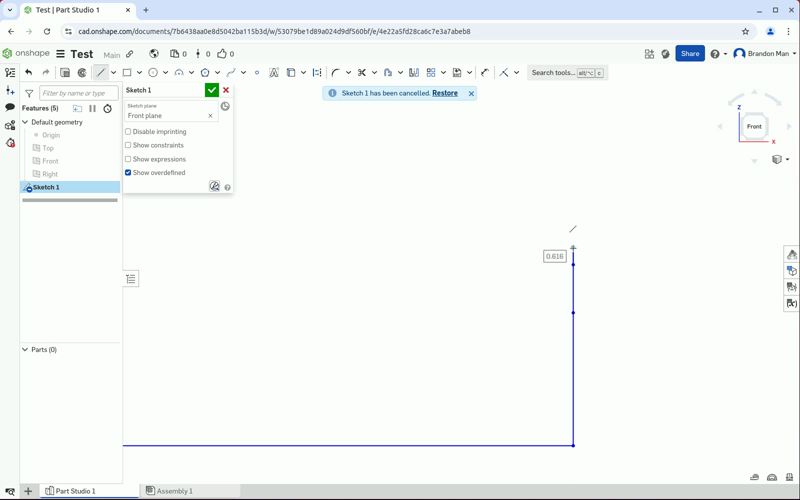
scroll(-6)
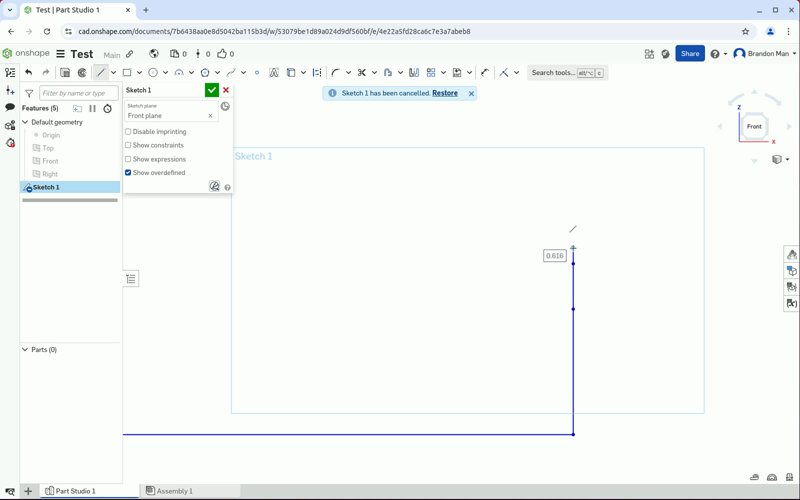
scroll(-6)
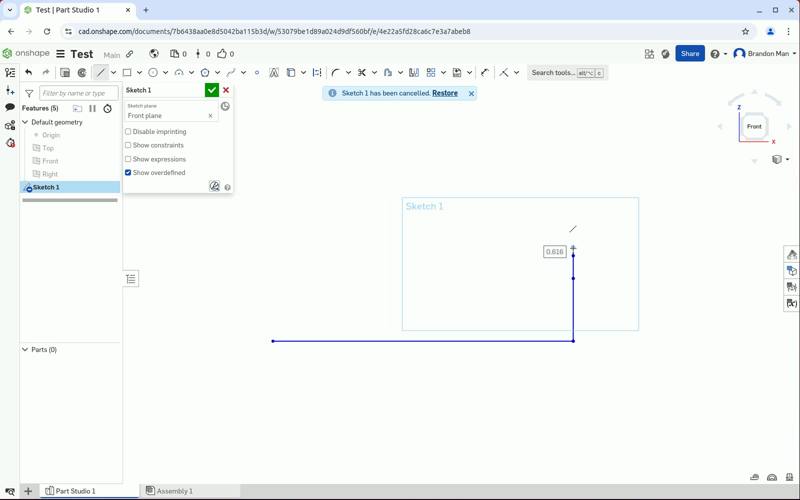
scroll(-6)
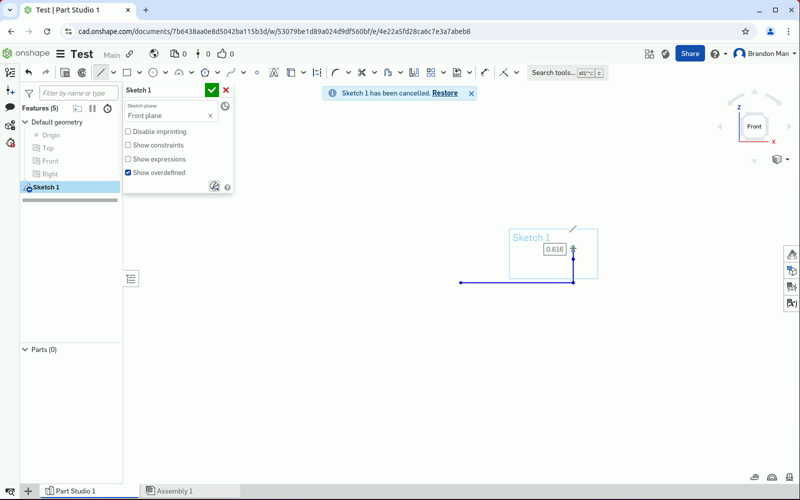
key_up(shift)
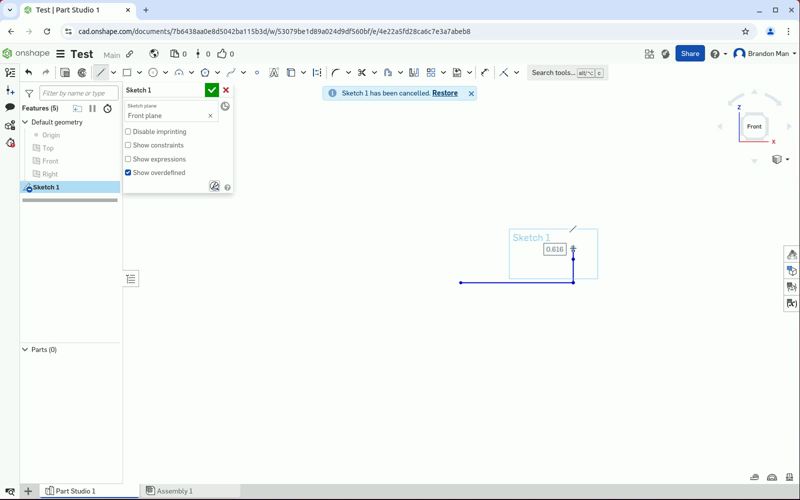
key_down(shift)
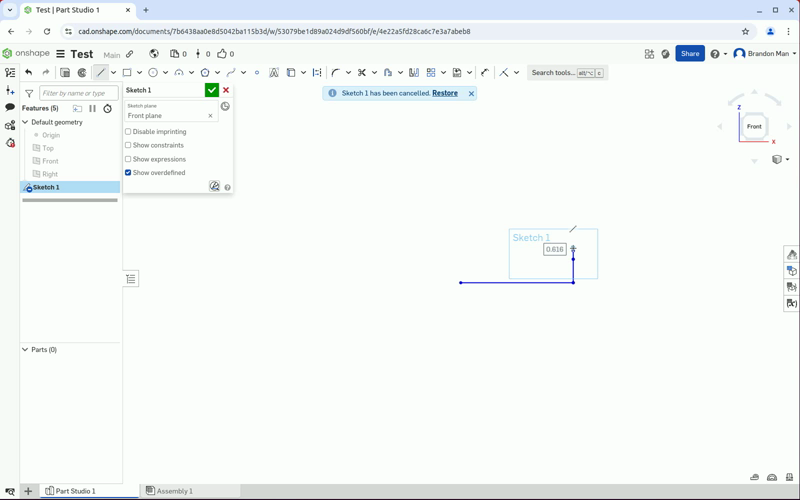
mouse_move(460, 247)
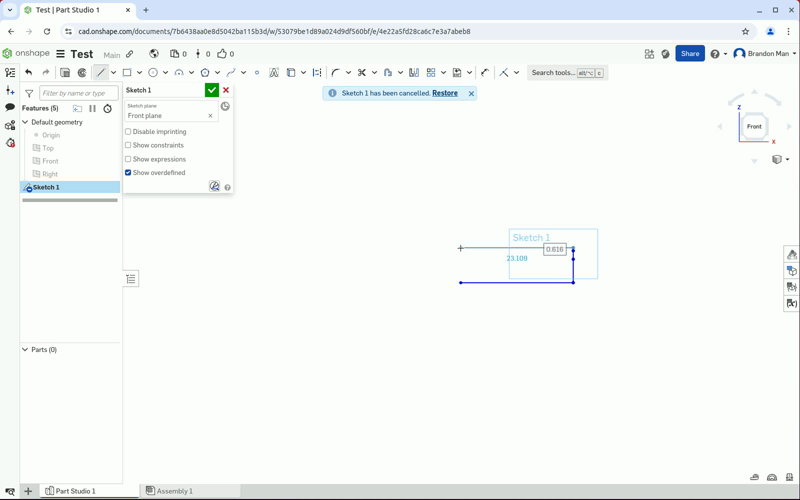
click(460, 247)
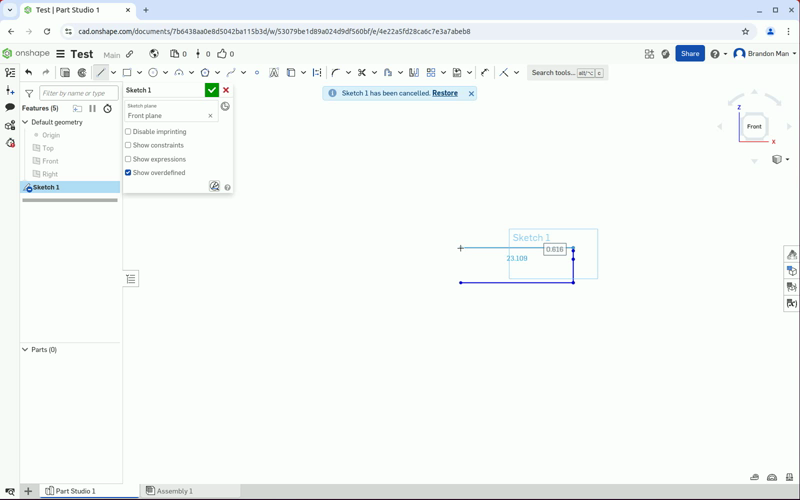
key_up(shift)
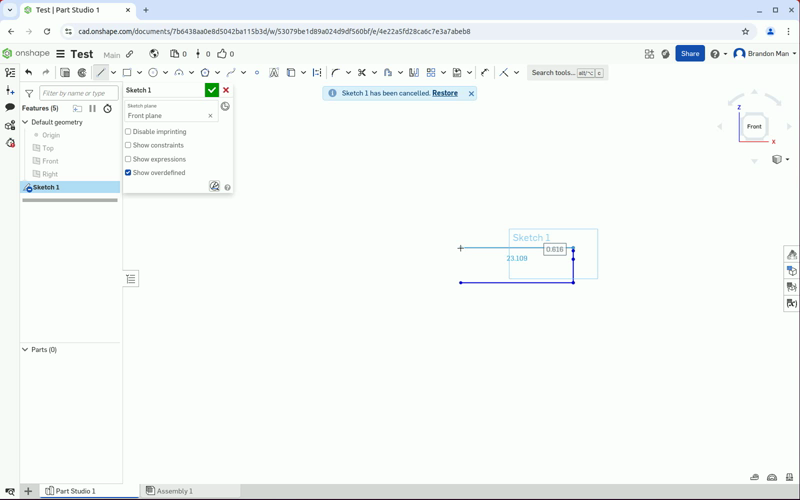
key_down(shift)
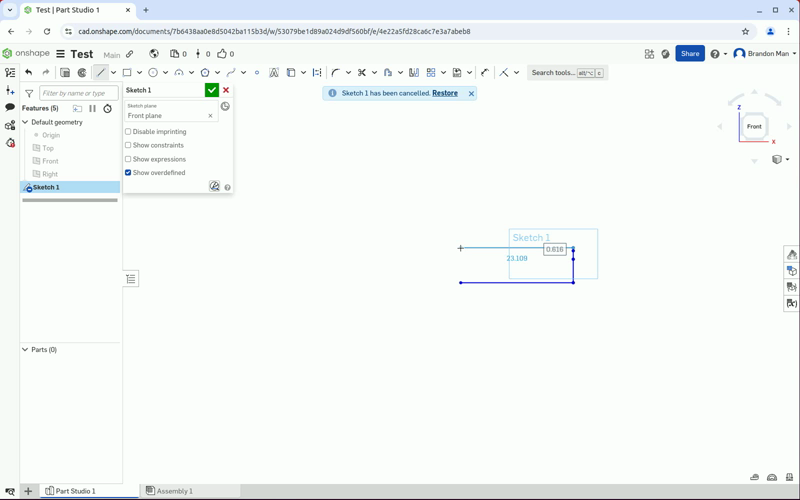
mouse_move(490, 247)
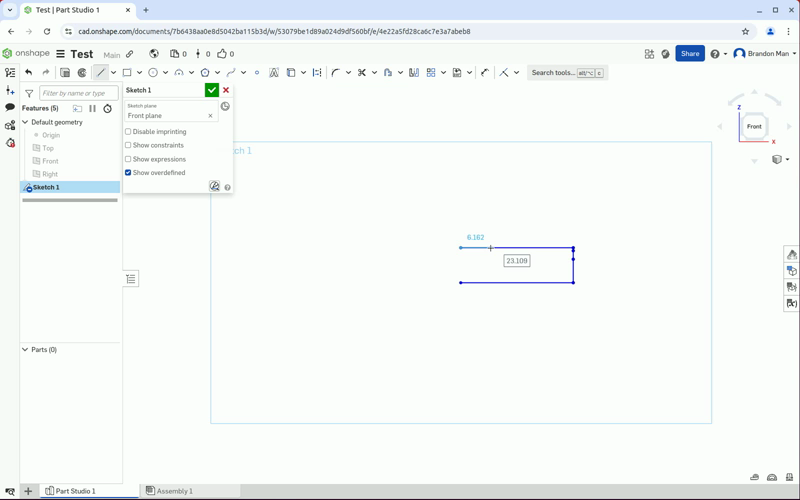
mouse_move(460, 250)
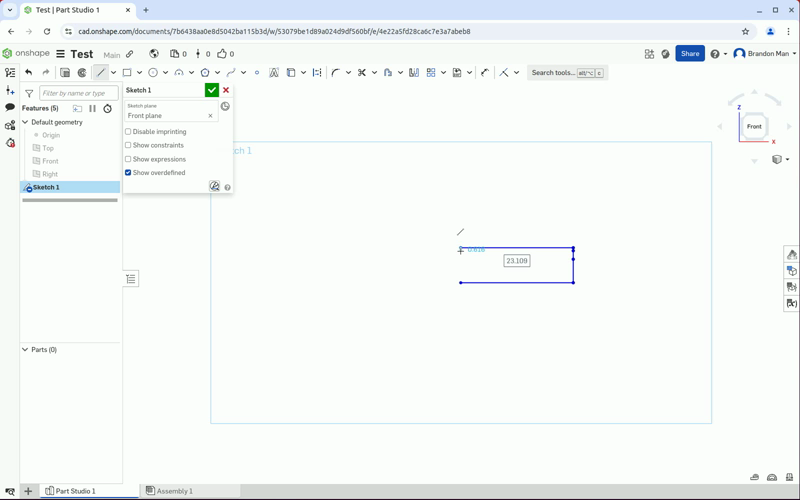
scroll(6)
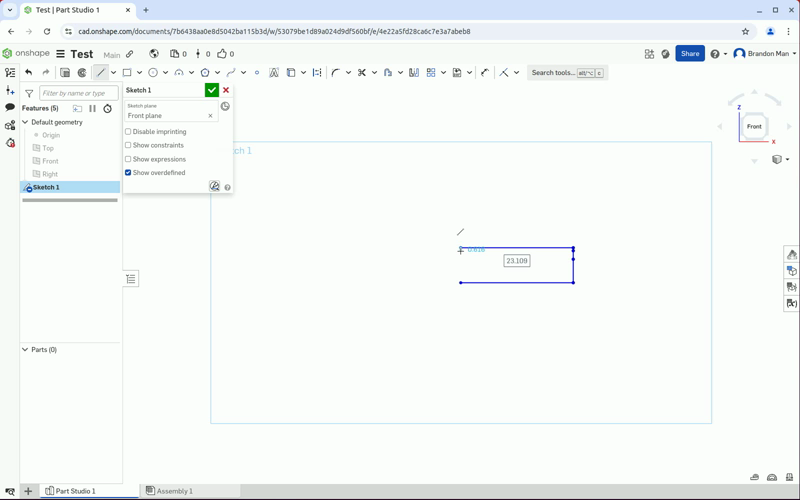
scroll(6)
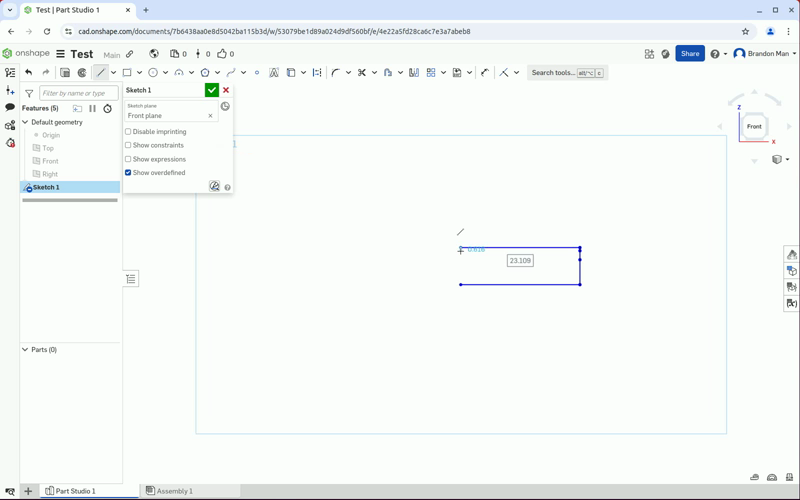
scroll(6)
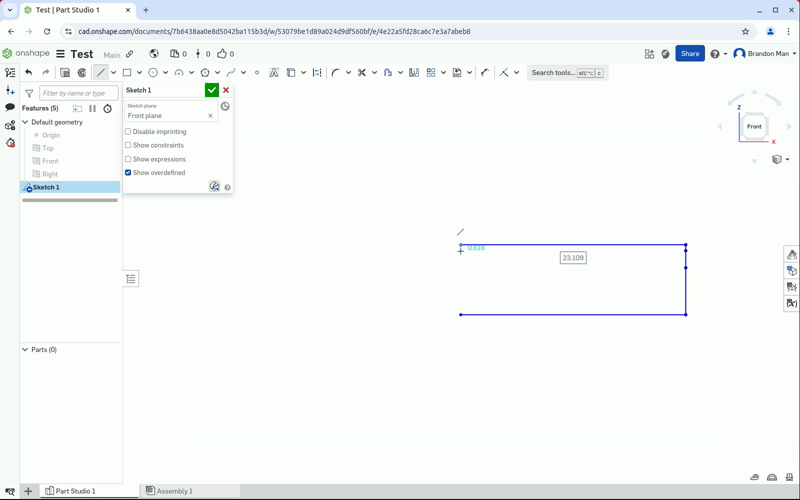
scroll(6)
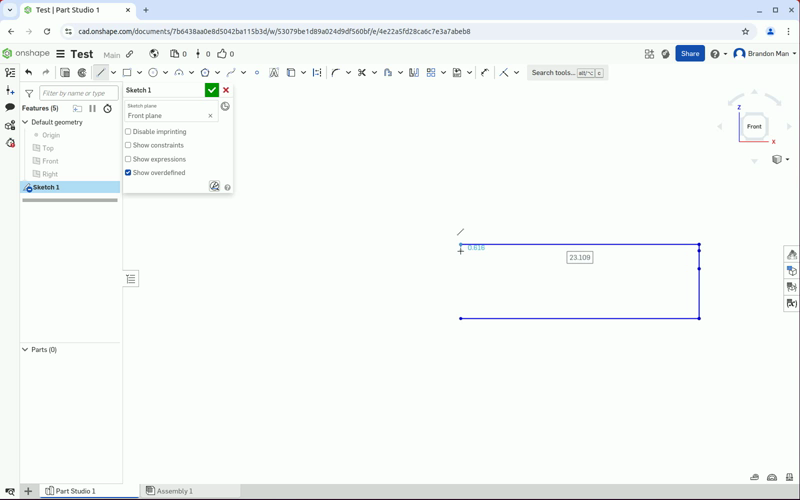
scroll(6)
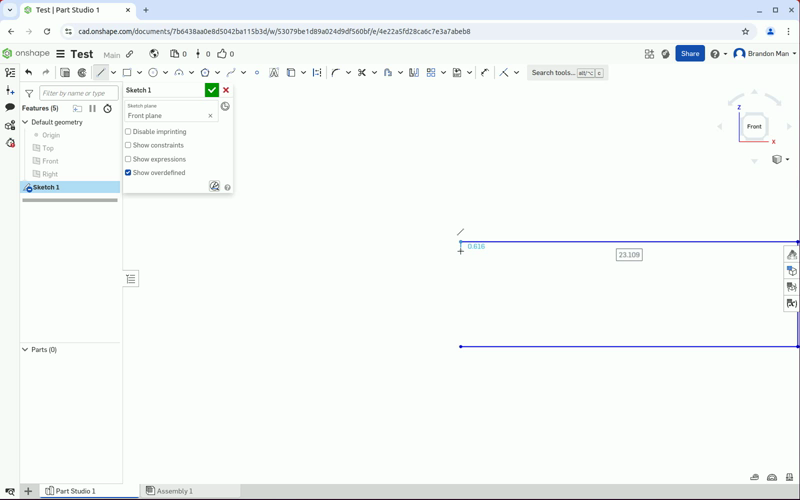
scroll(6)
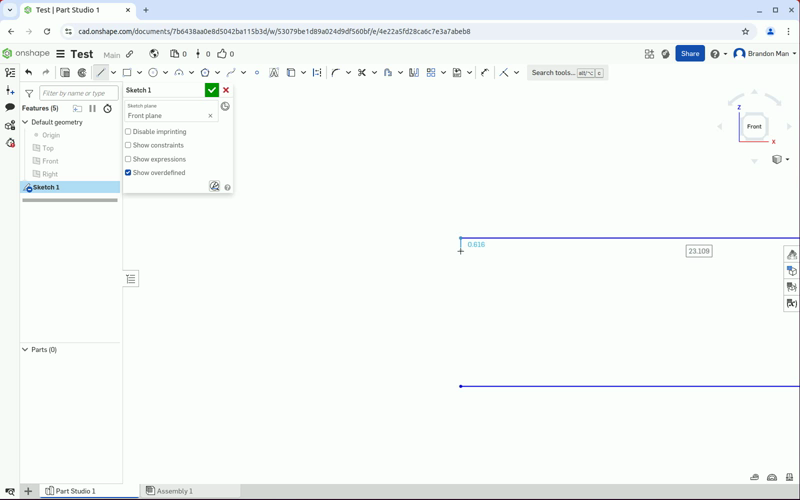
scroll(6)
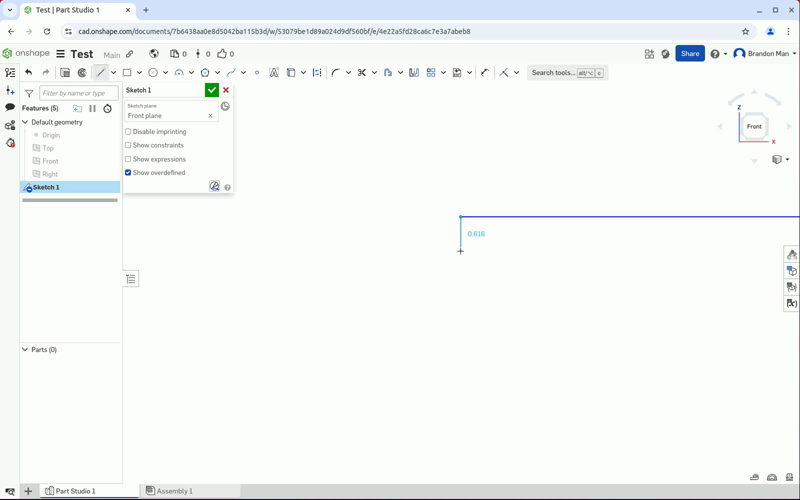
click(460, 250)
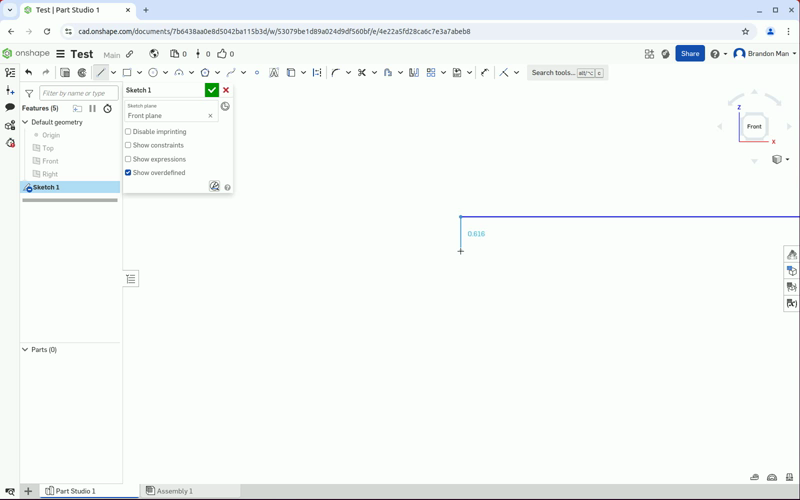
scroll(-6)
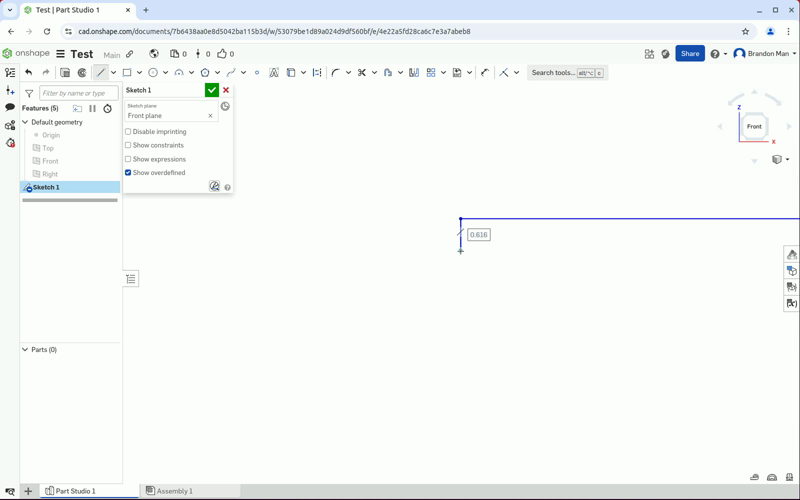
scroll(-6)
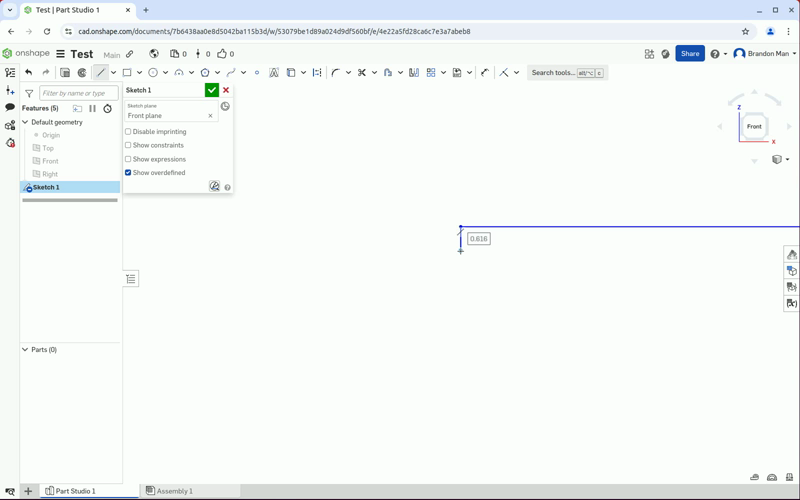
scroll(-6)
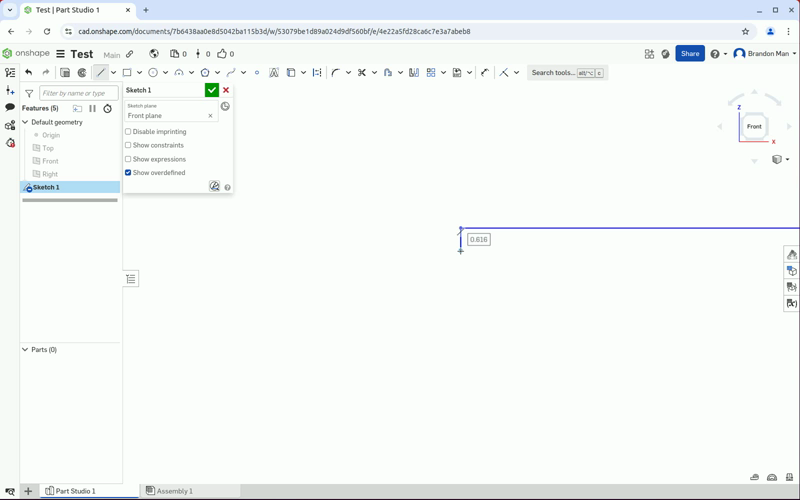
scroll(-6)
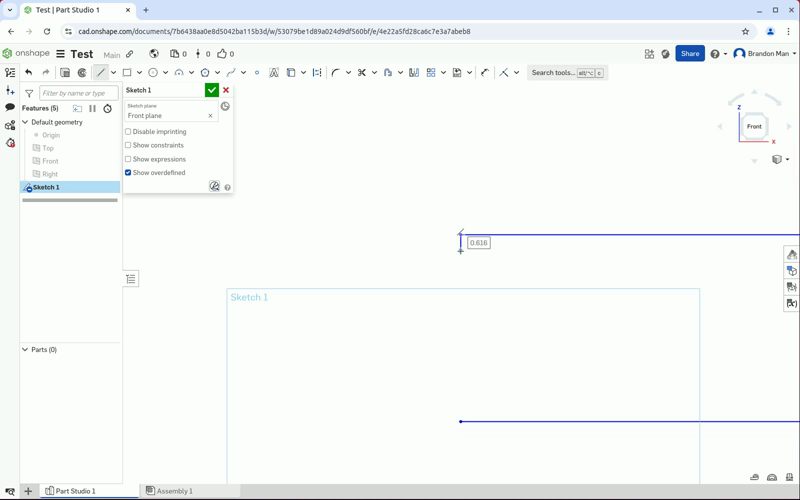
scroll(-6)
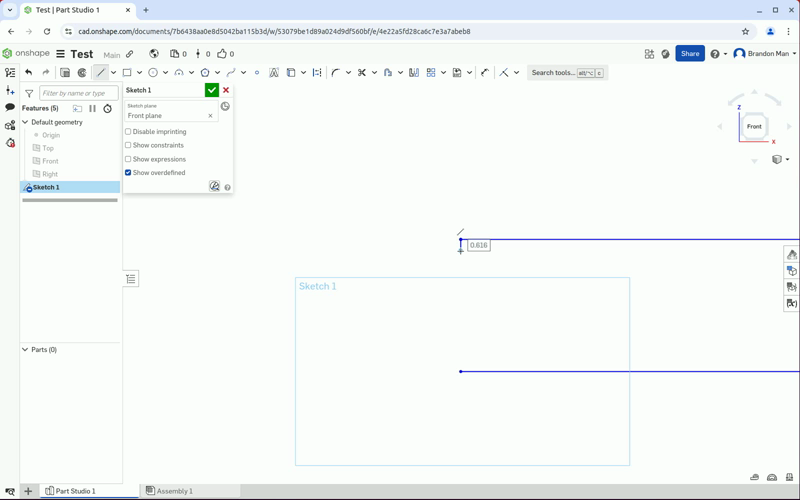
scroll(-6)
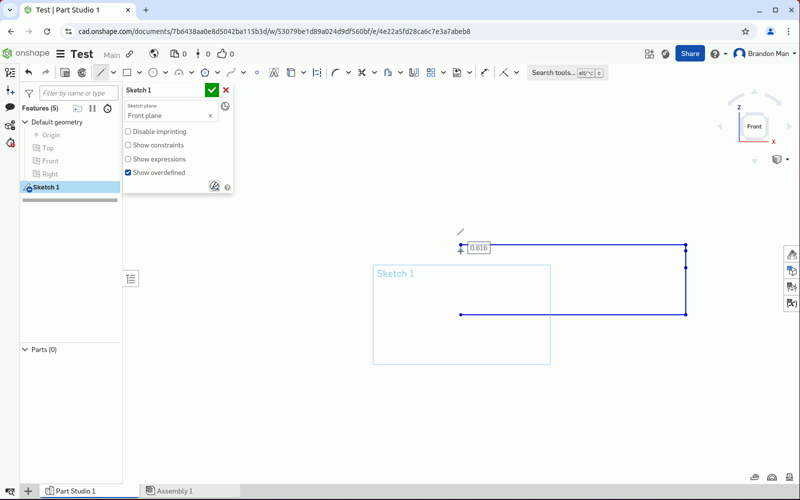
scroll(-6)
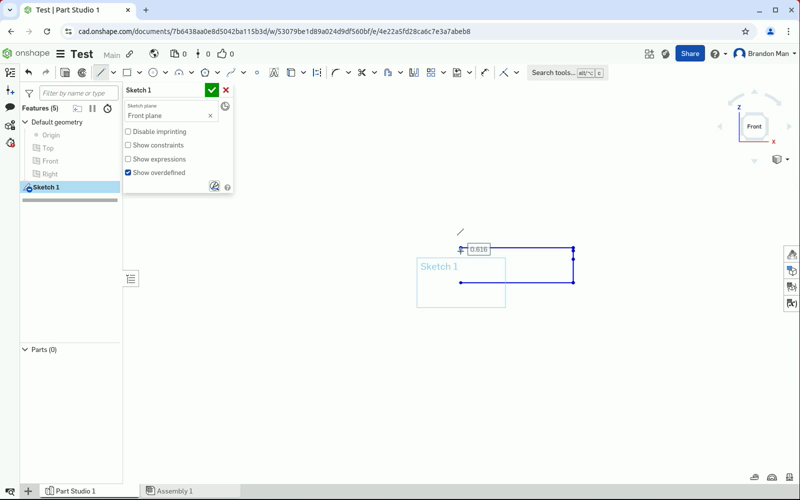
key_up(shift)
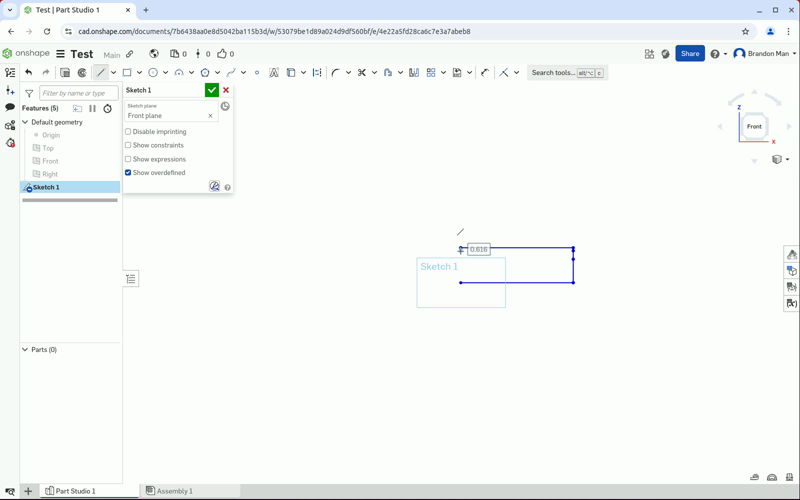
key_down(shift)
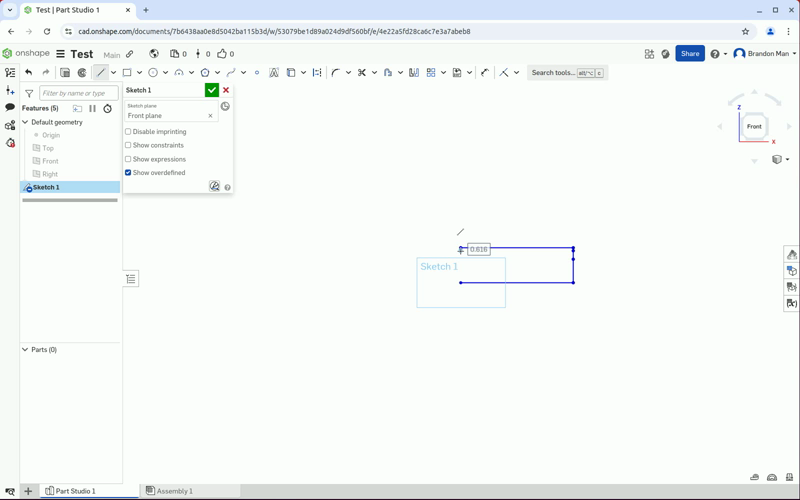
mouse_move(490, 250)
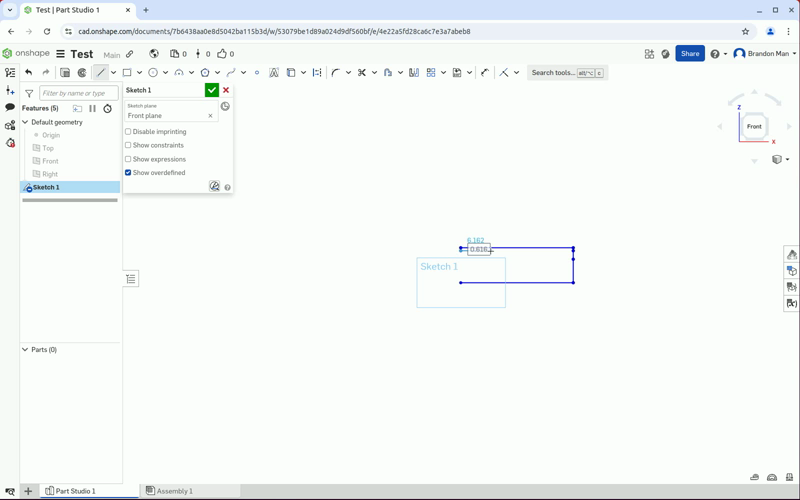
mouse_move(460, 259)
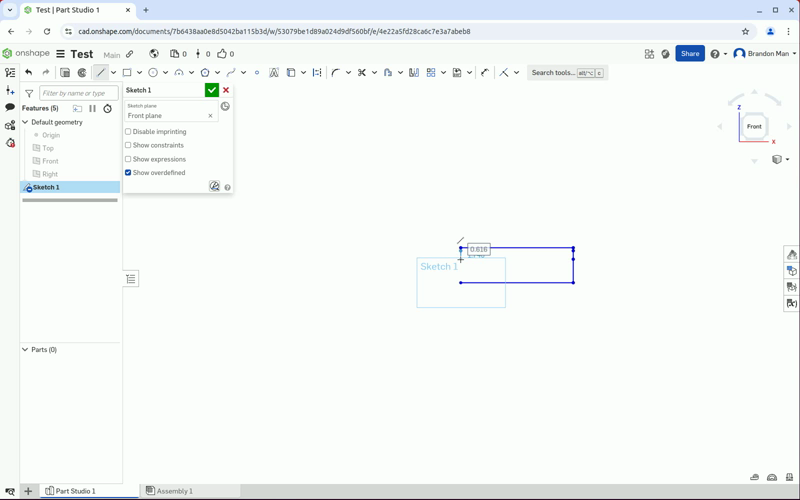
click(460, 259)
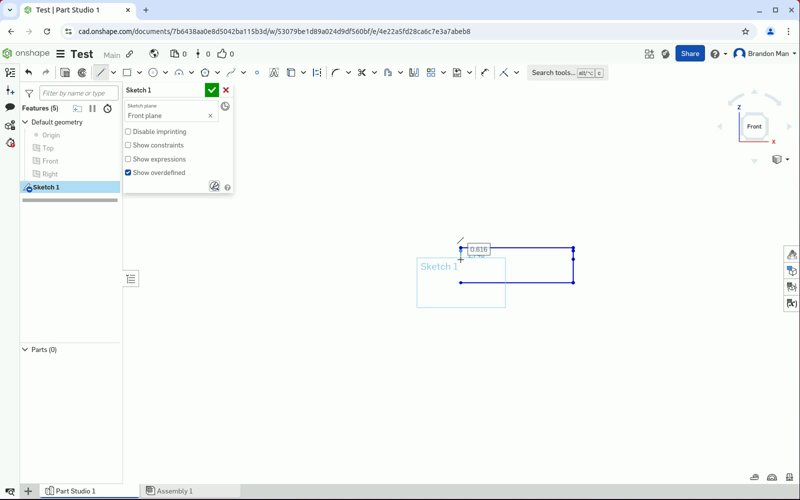
key_up(shift)
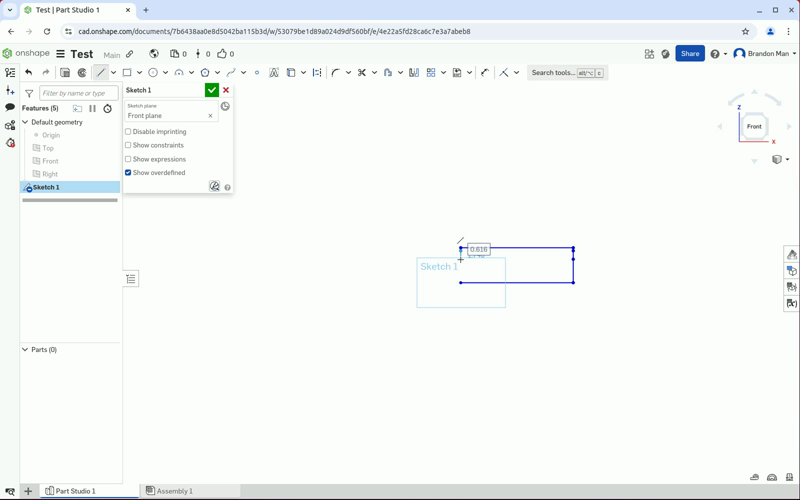
mouse_move(490, 259)
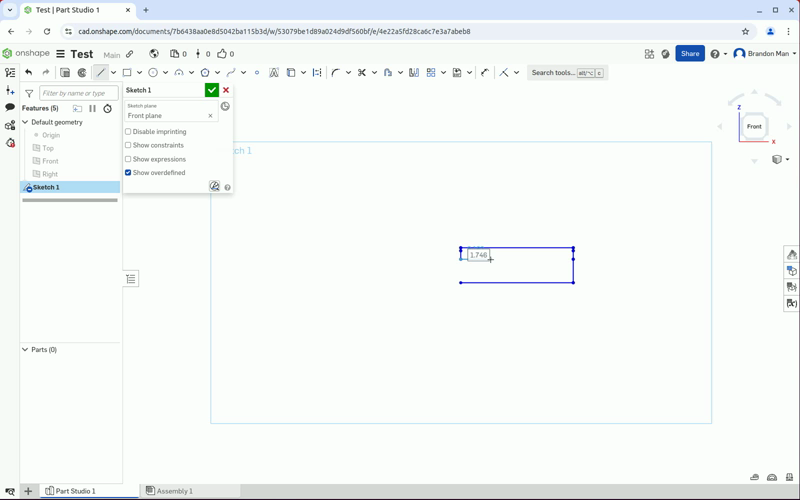
key_down(shift)
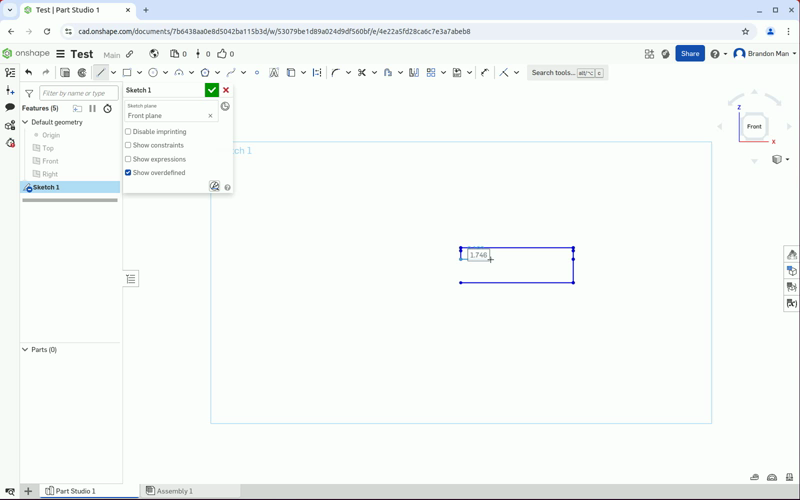
mouse_move(460, 282)
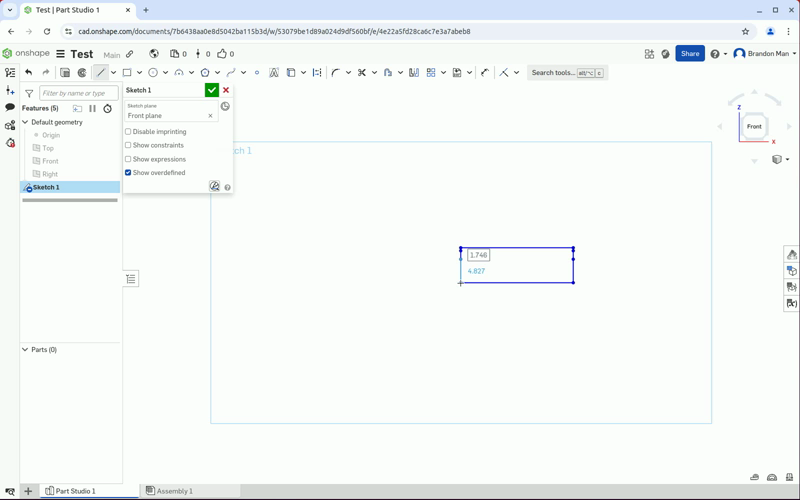
key_up(shift)
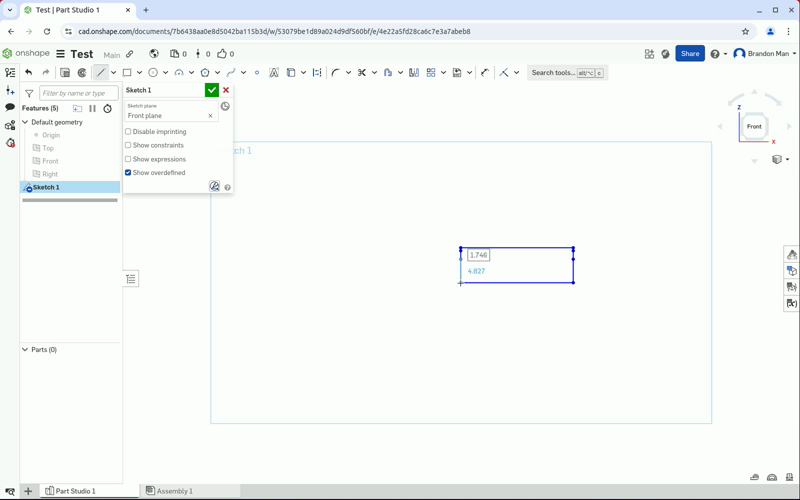
click(460, 282)
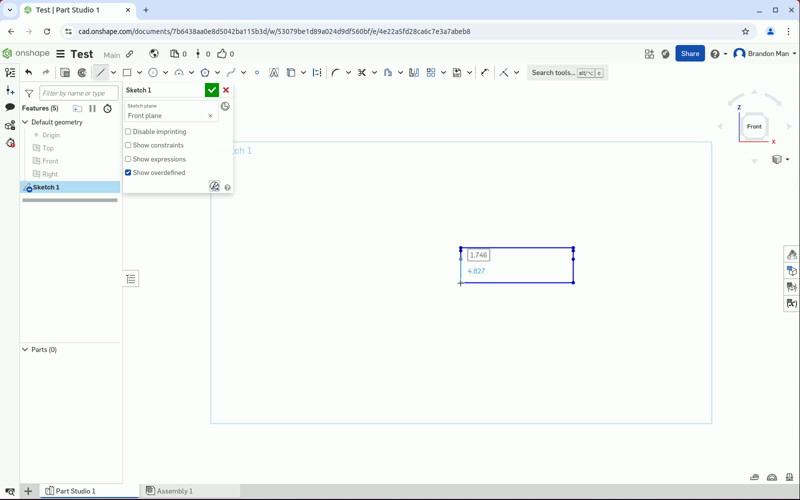
key(esc)
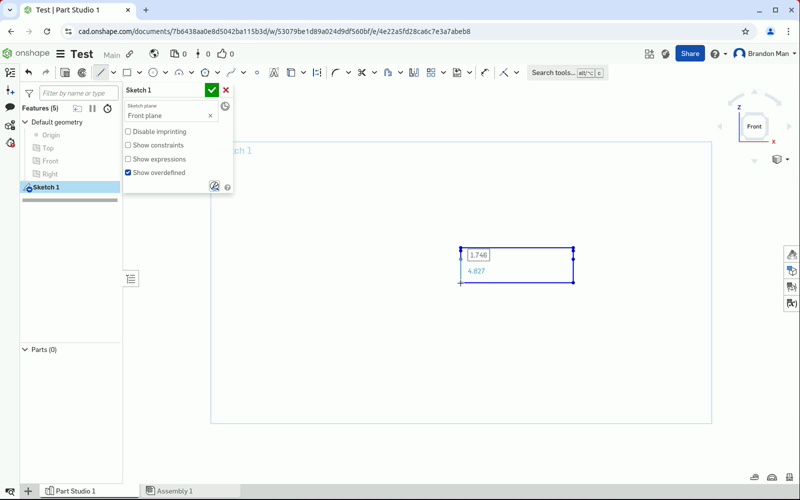
key(c)
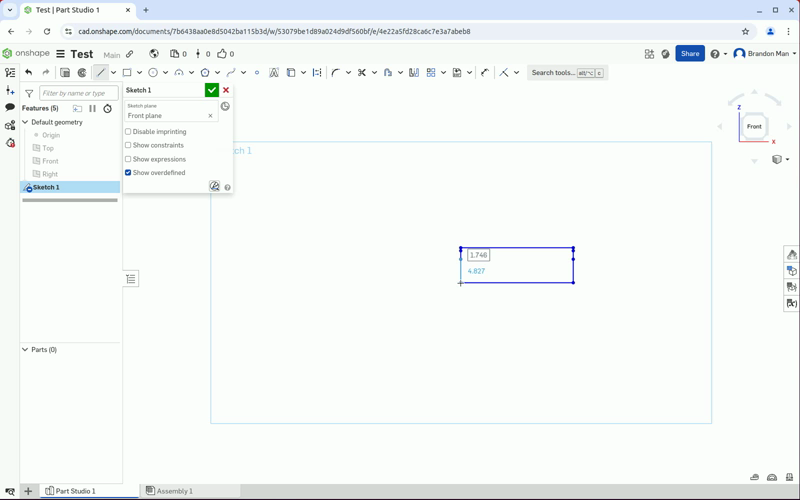
key_down(shift)
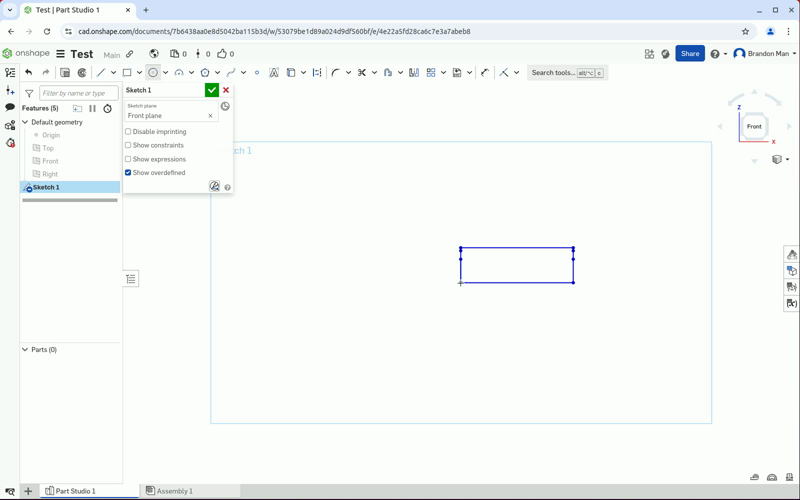
mouse_move(470, 273)
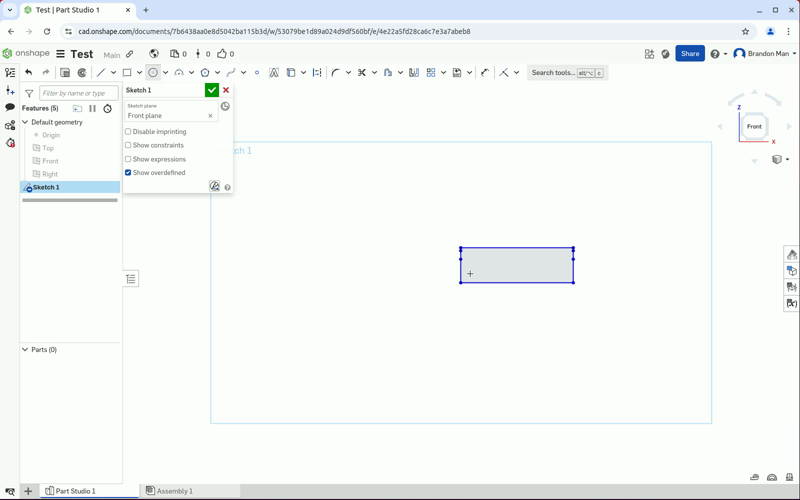
click(470, 273)
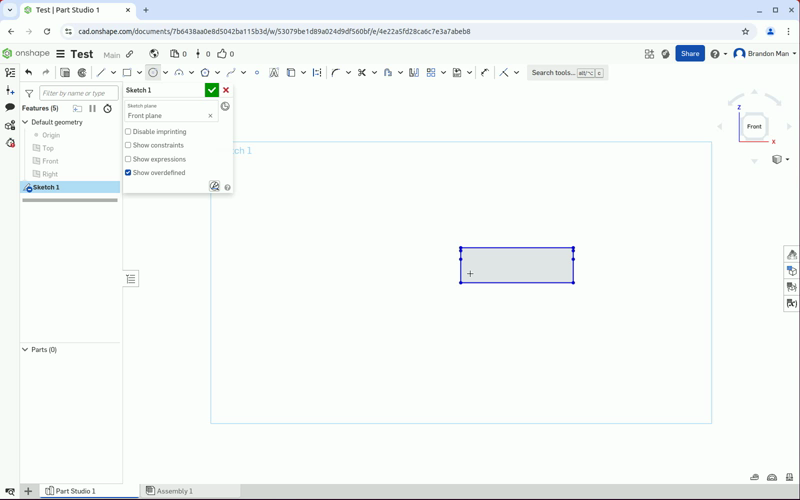
key_up(shift)
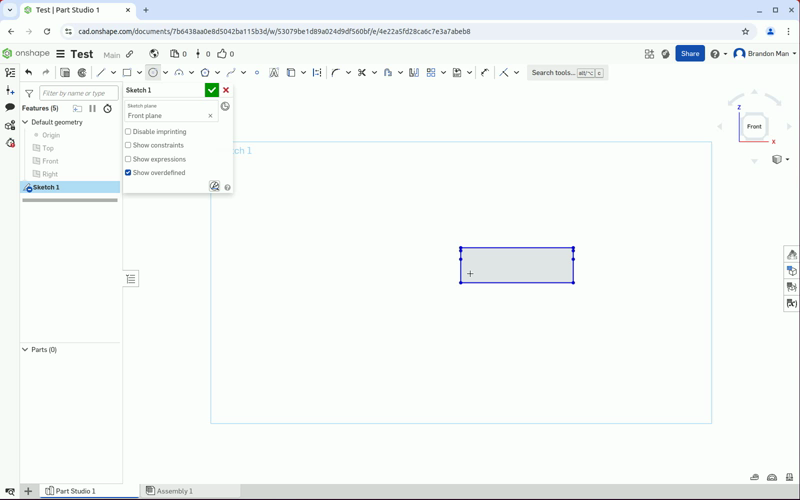
mouse_move(475, 273)
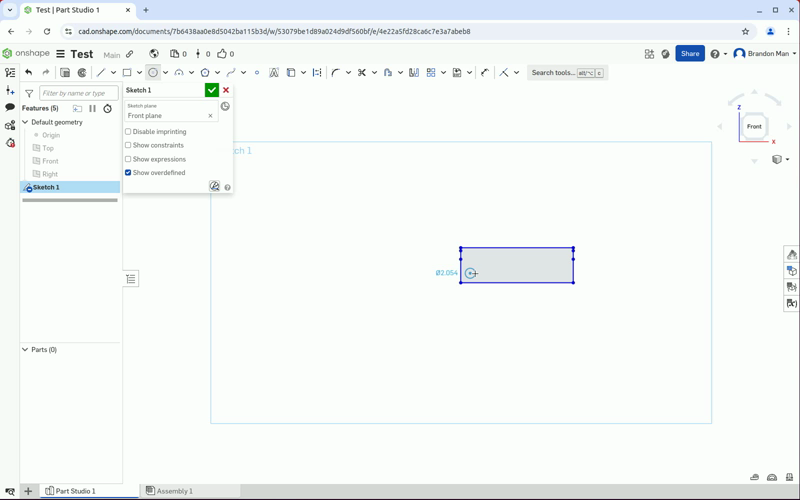
click(475, 273)
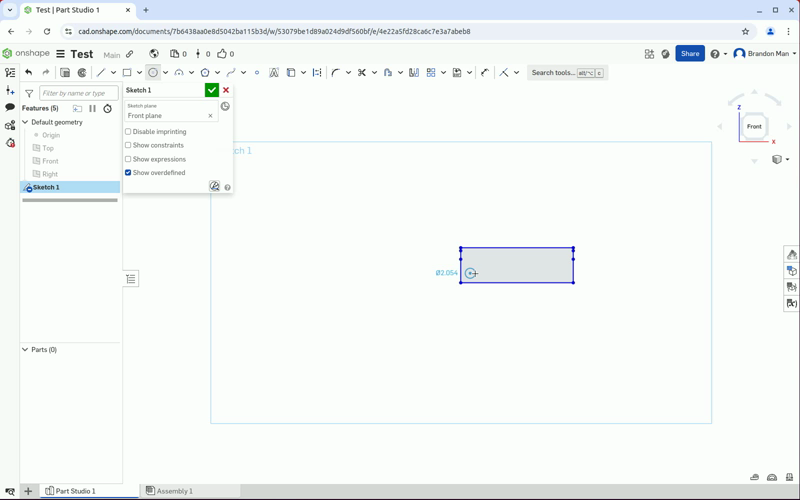
key(esc)
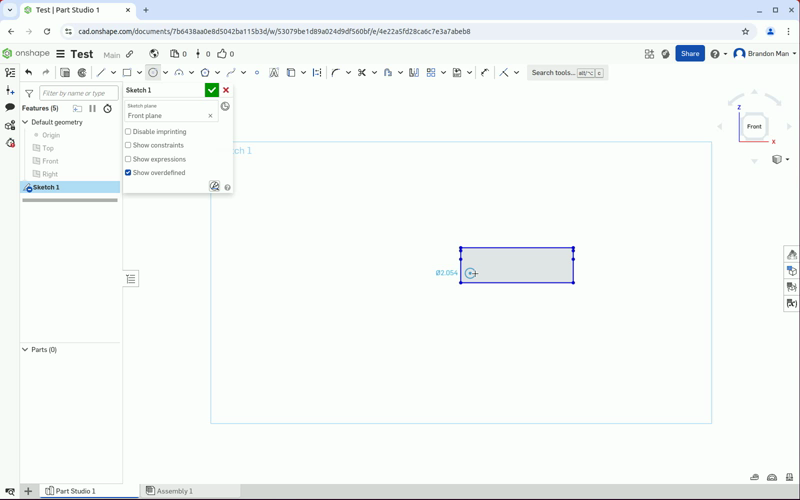
key(c)
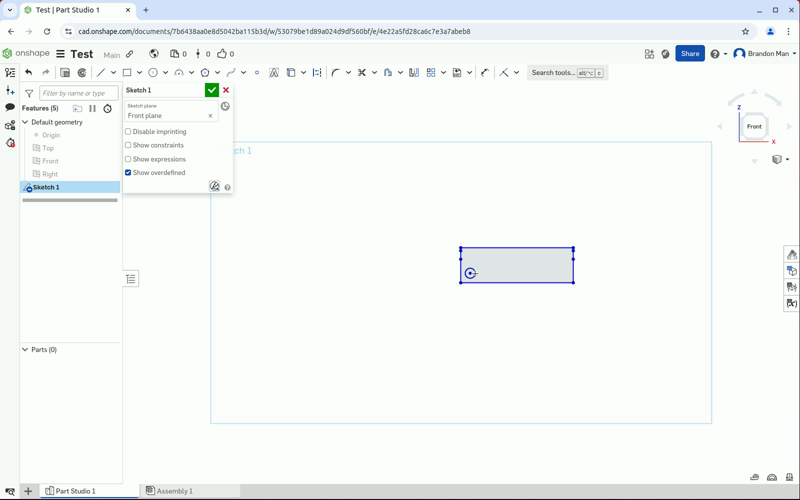
key_down(shift)
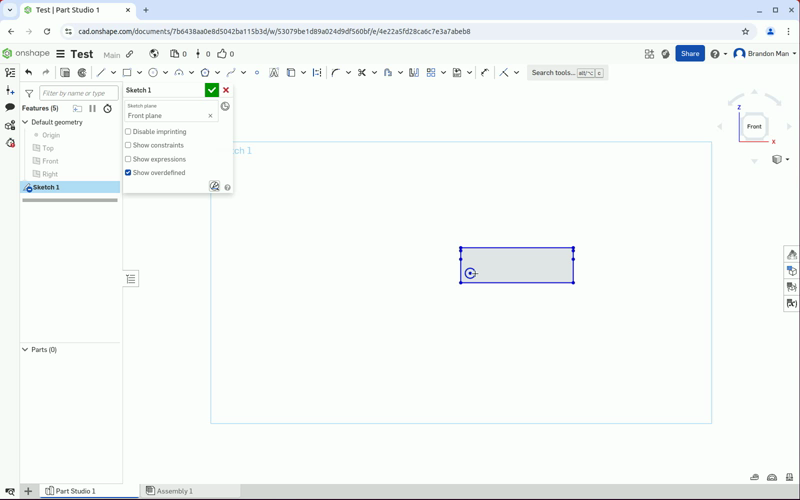
mouse_move(563, 273)
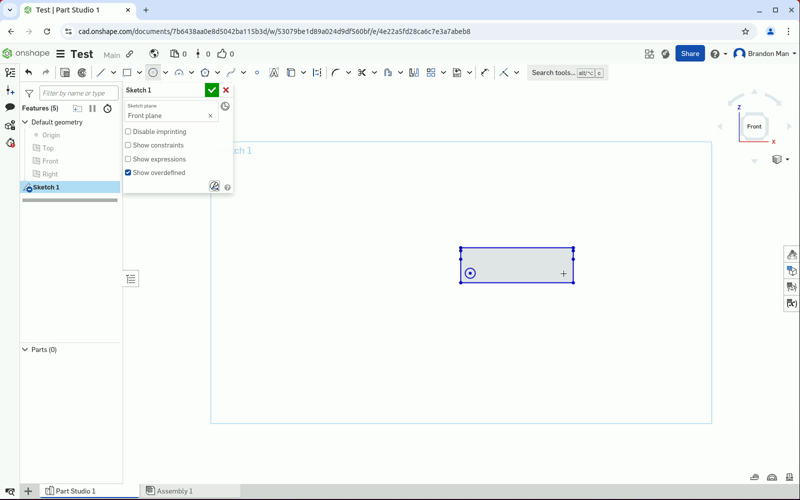
click(563, 273)
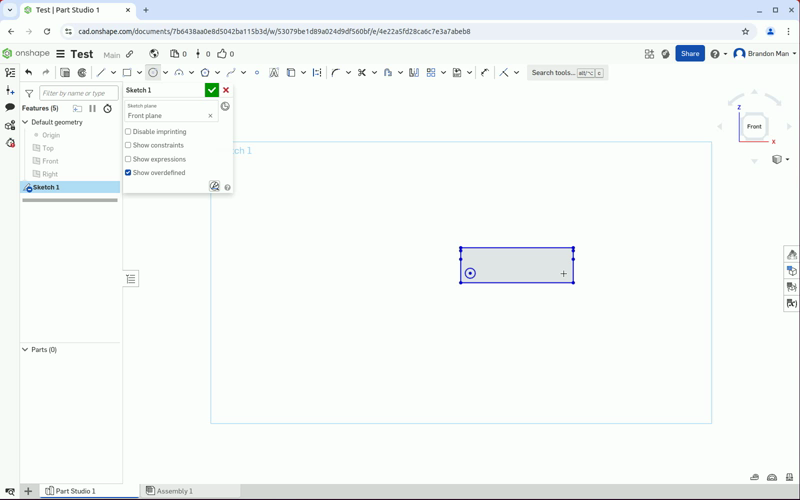
key_up(shift)
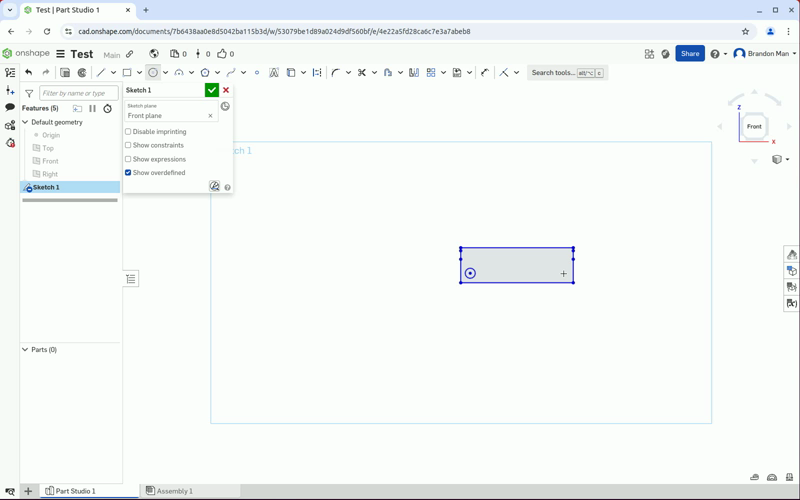
mouse_move(568, 273)
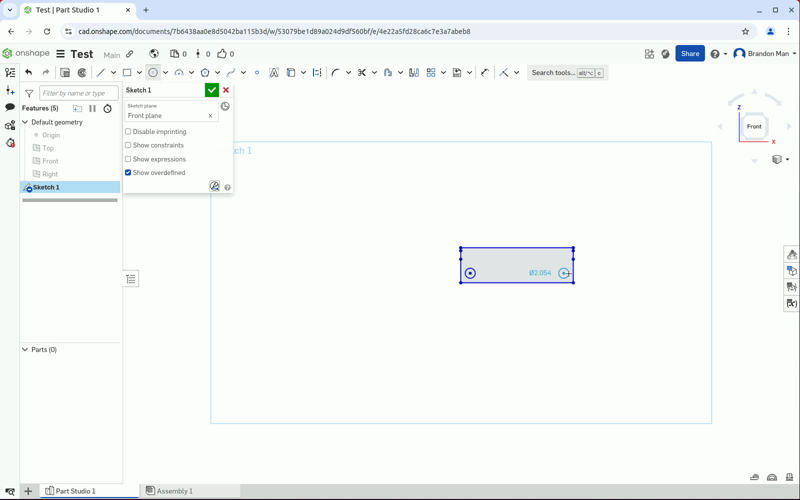
click(568, 273)
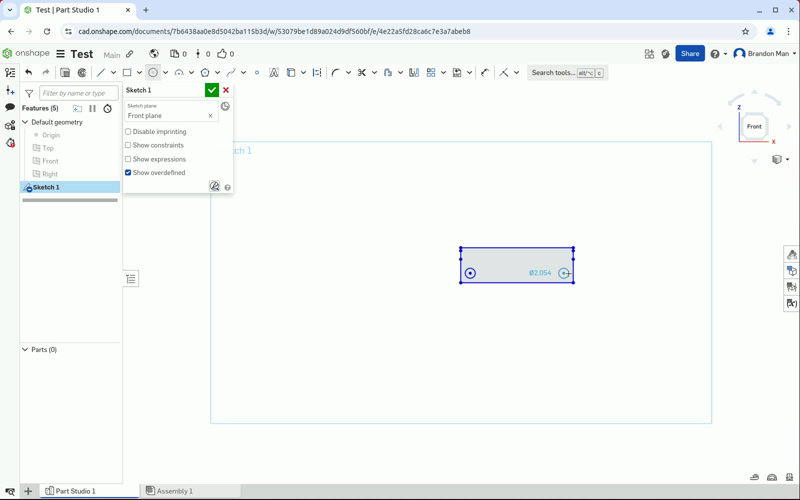
key(esc)
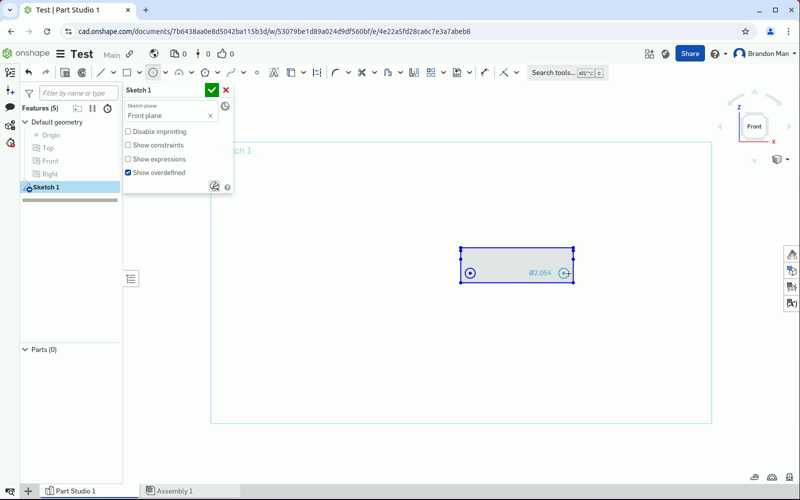
mouse_move(465, 253)
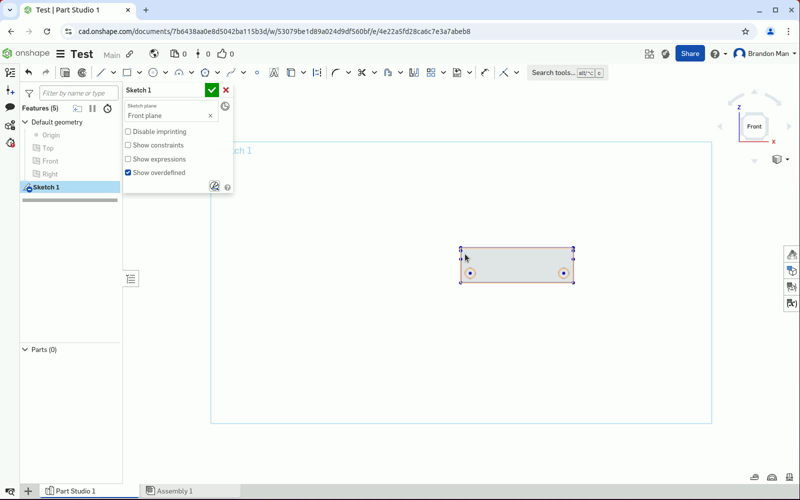
click(465, 253)
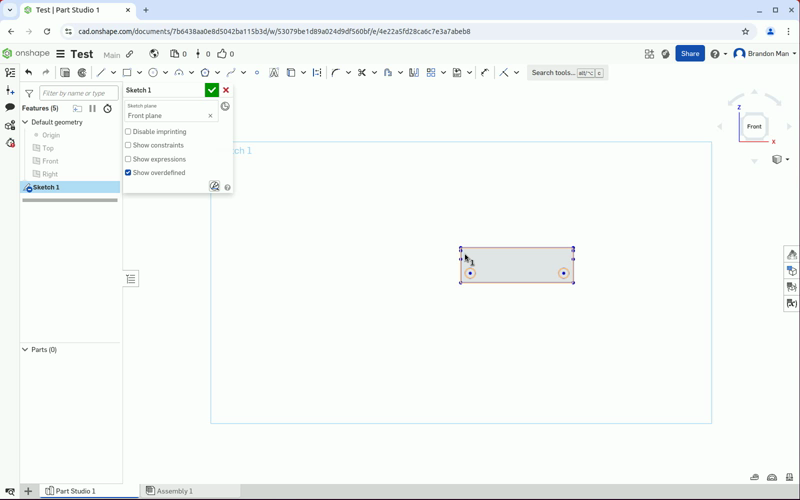
mouse_move(73, 352)
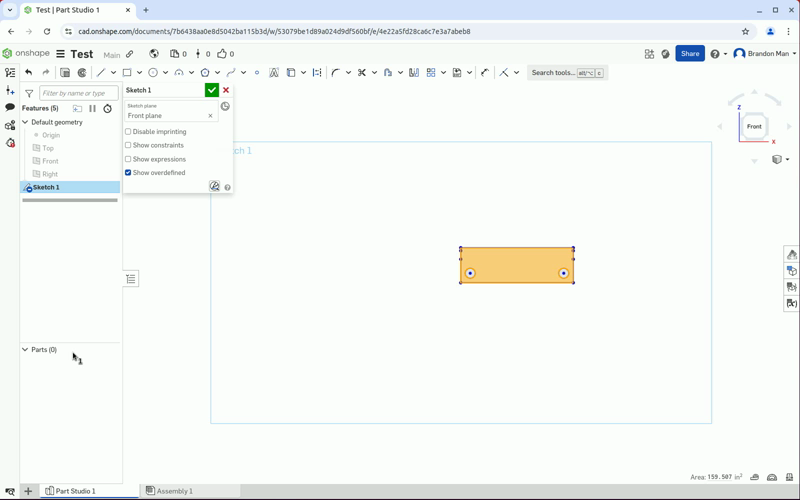
key(shift+y)
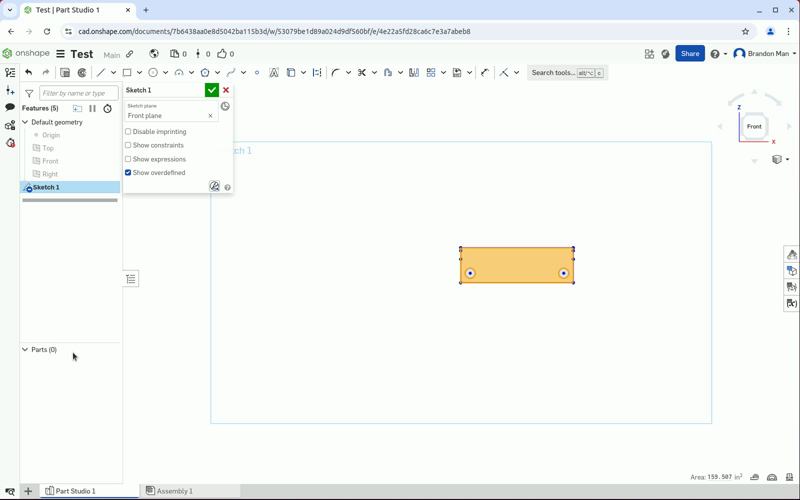
key(shift+e)
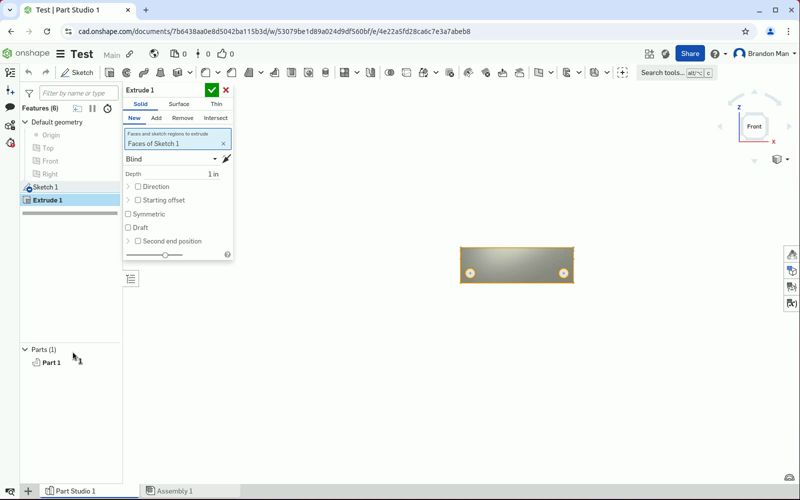
mouse_move(143, 106)
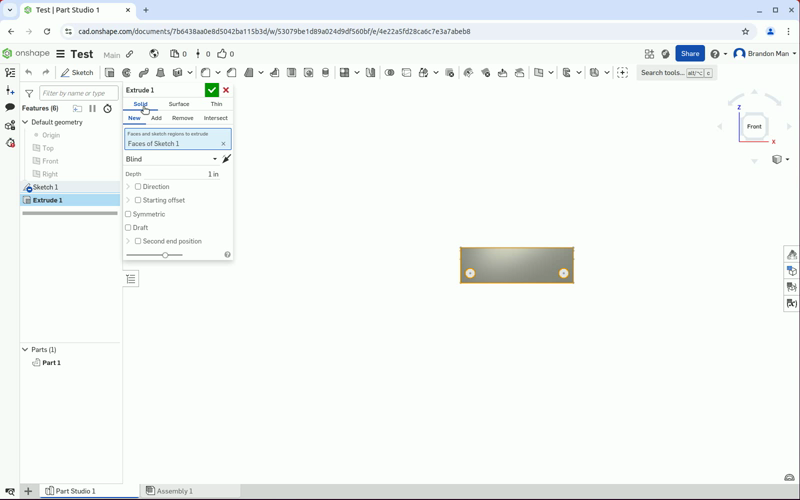
click(143, 106)
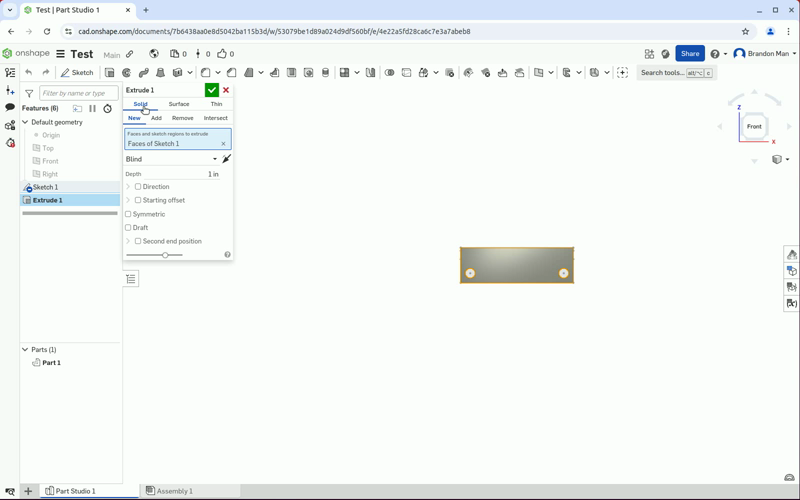
mouse_move(137, 120)
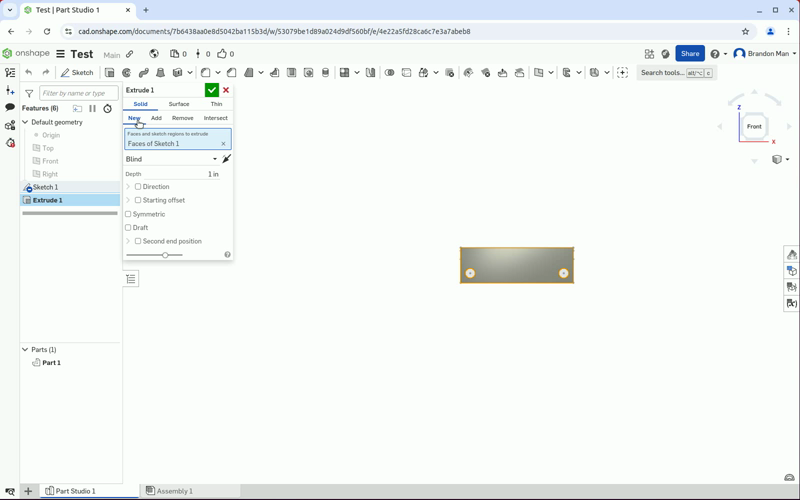
click(137, 120)
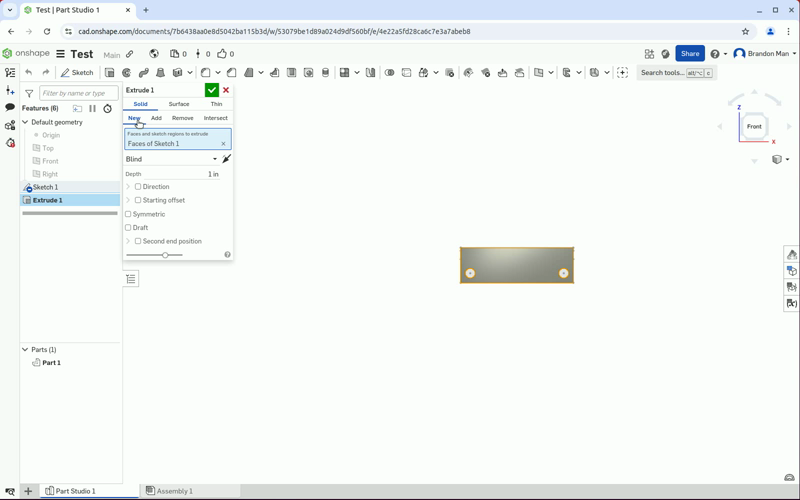
key(tab, 4)
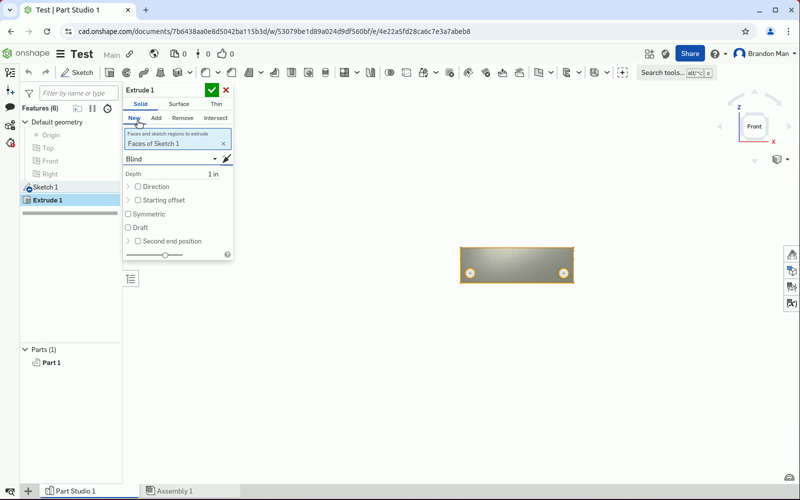
text(1.444)
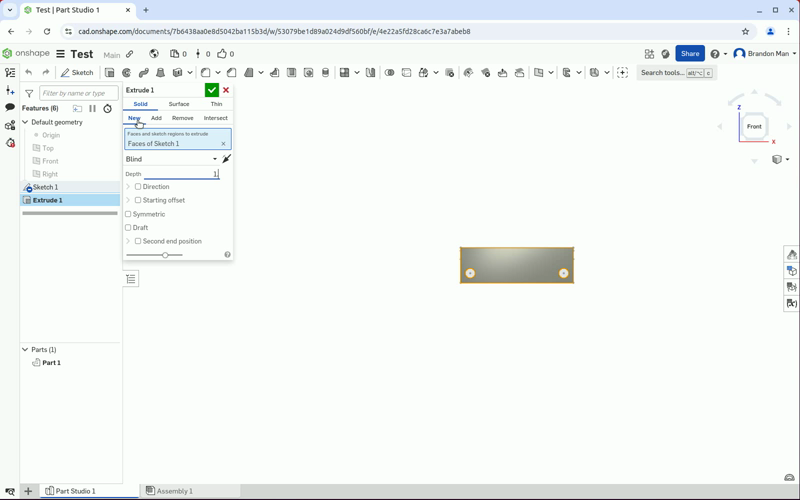
key(enter)
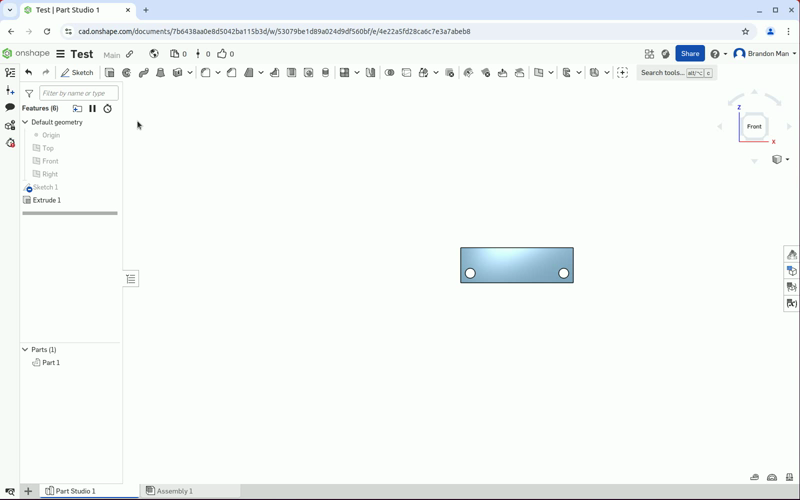
key(shift+h)
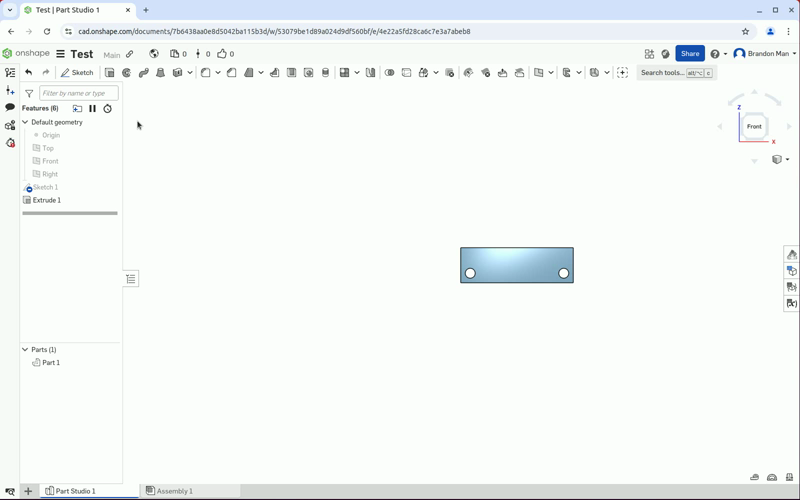
key(shift+h)
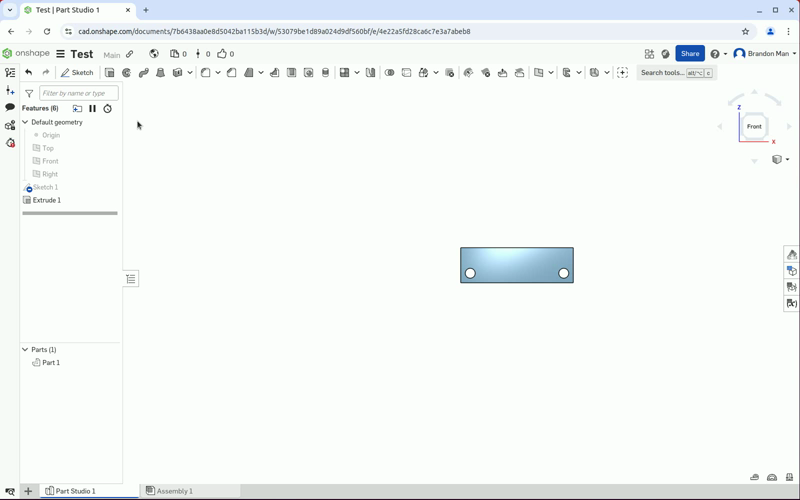
mouse_move(73, 189)
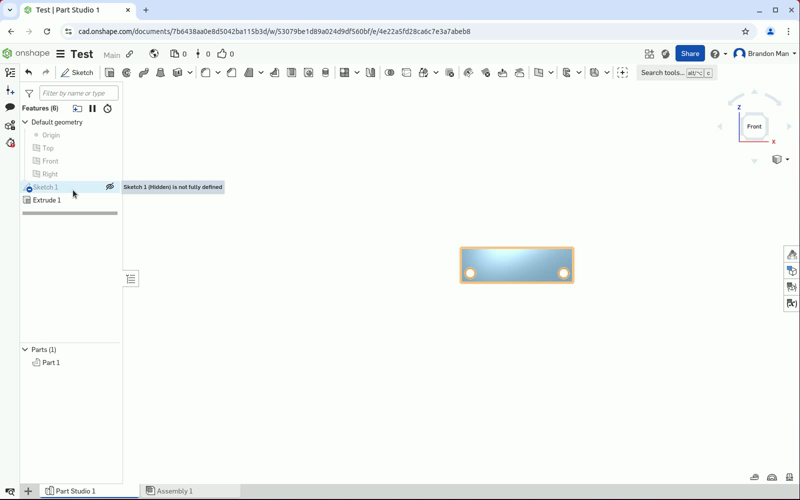
click(73, 189)
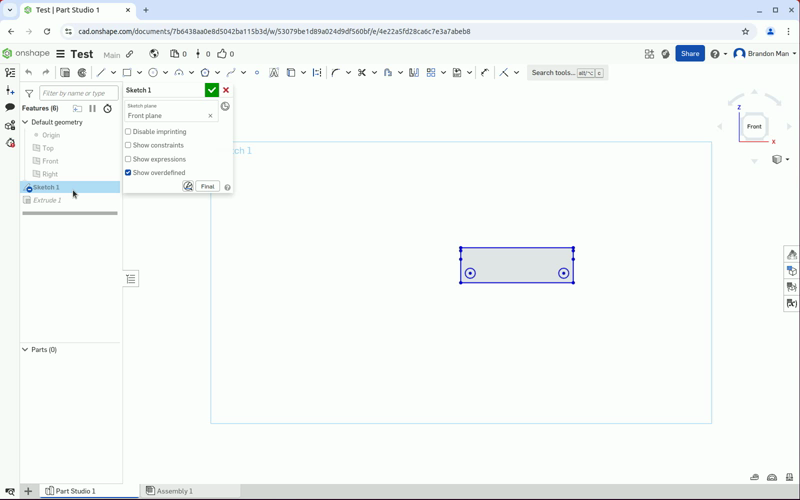
mouse_move(229, 92)
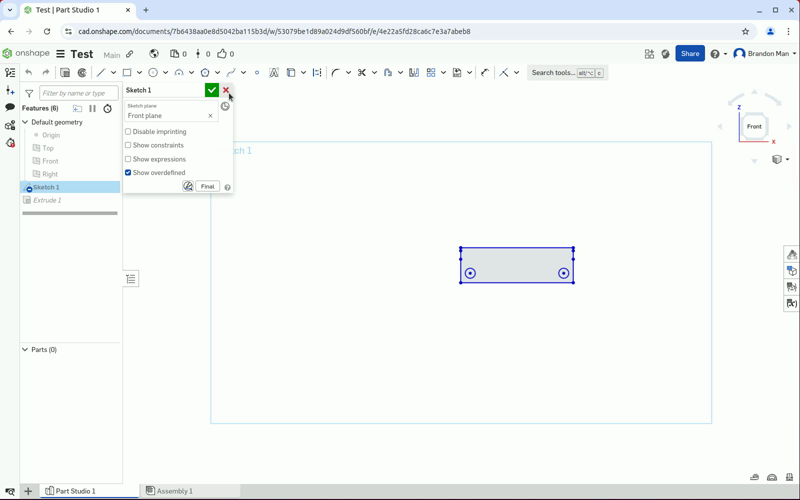
click(229, 92)
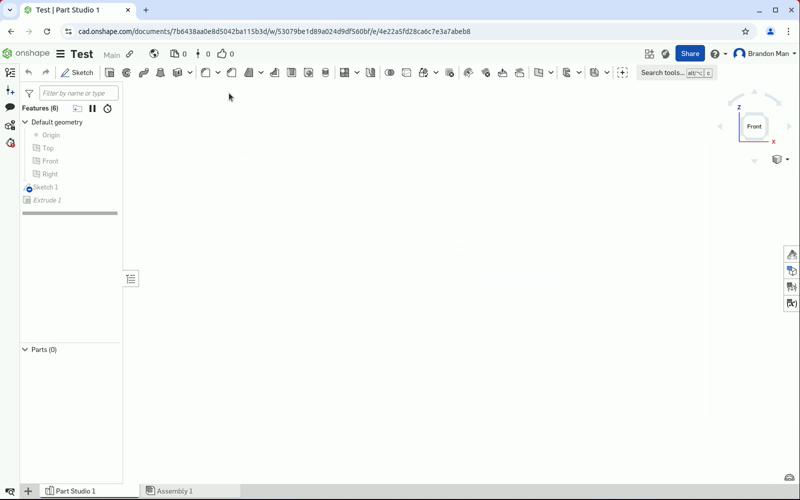
mouse_move(541, 75)
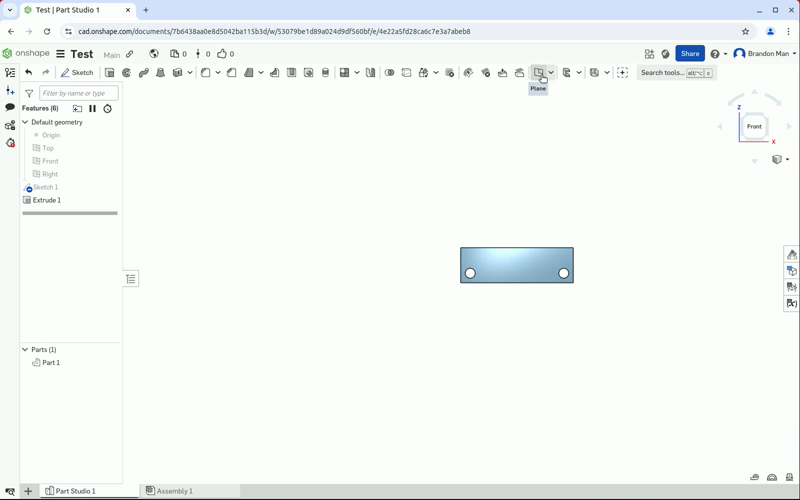
click(541, 75)
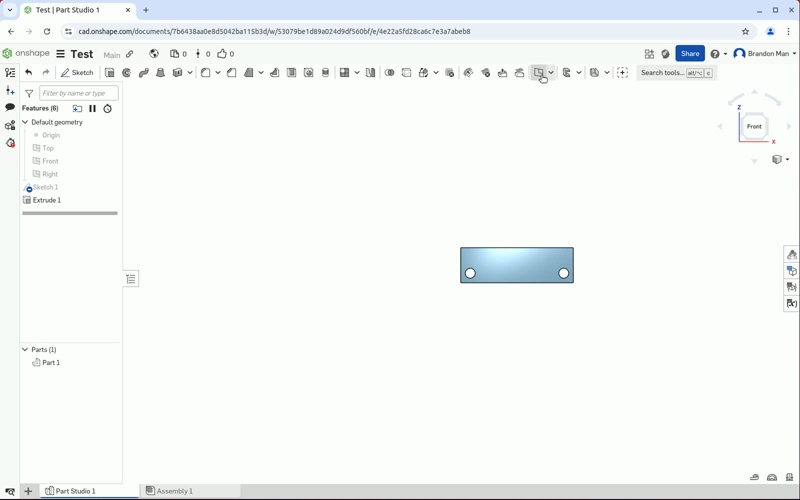
mouse_move(73, 163)
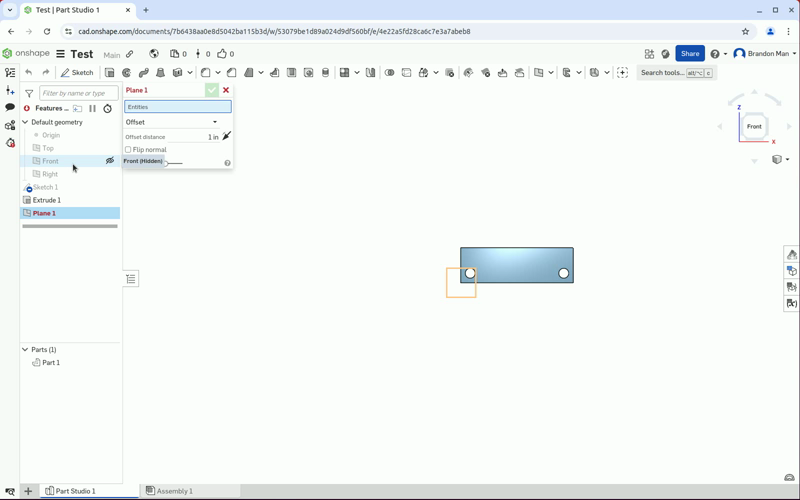
click(73, 163)
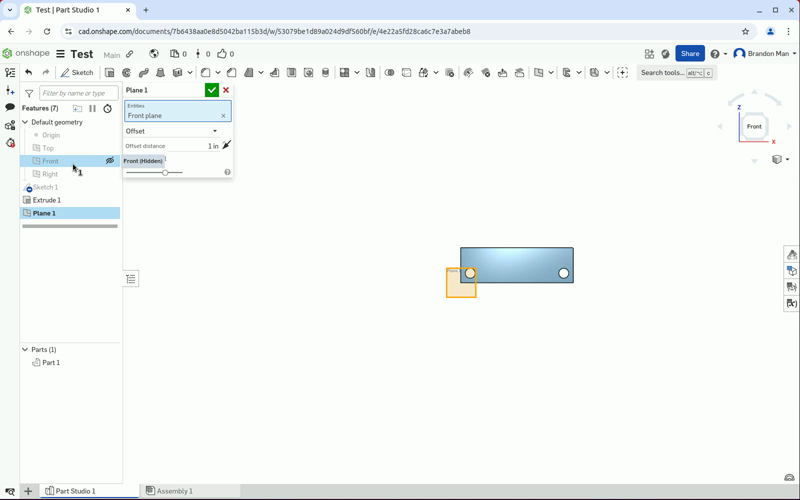
key(tab, 2)
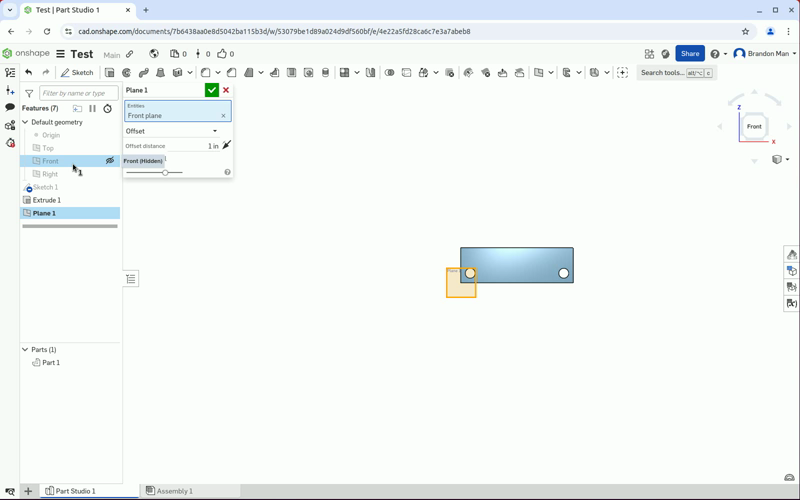
text(1.448)
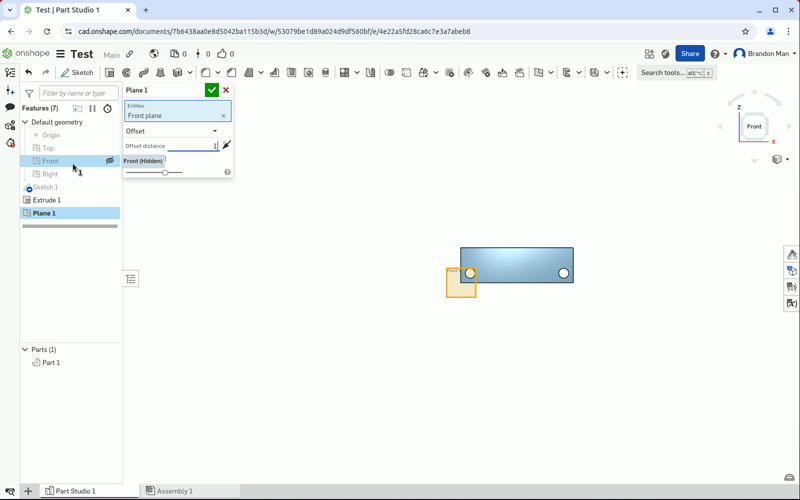
key(enter, 2)
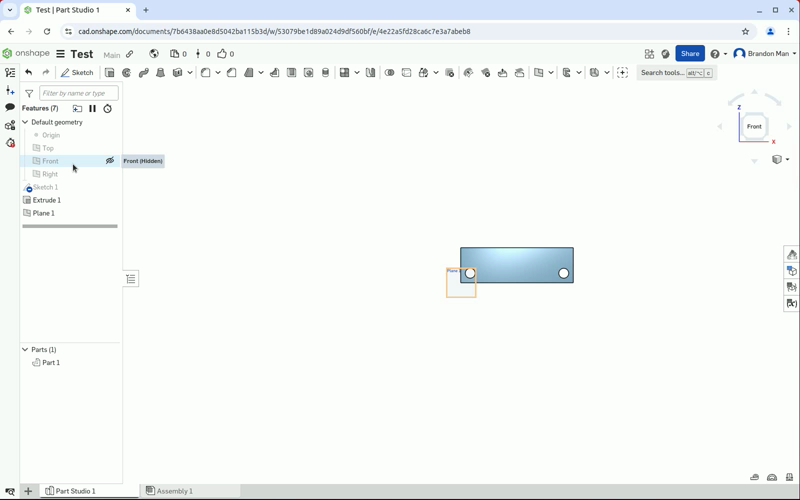
key(shift+s)
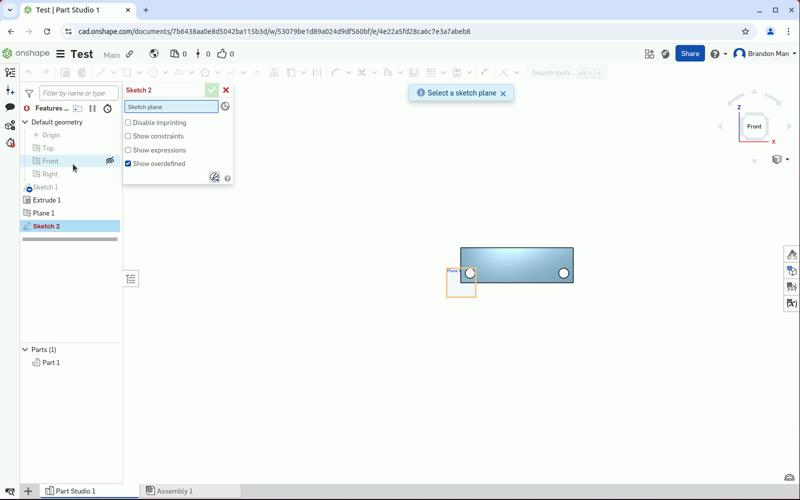
mouse_move(73, 215)
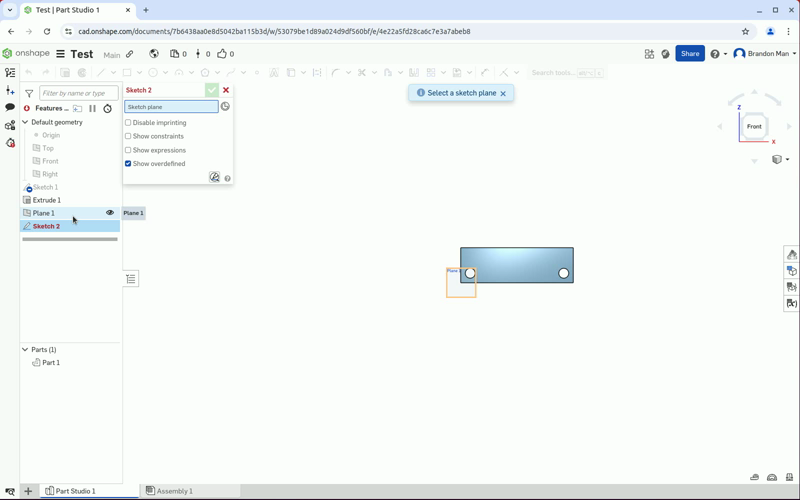
click(73, 215)
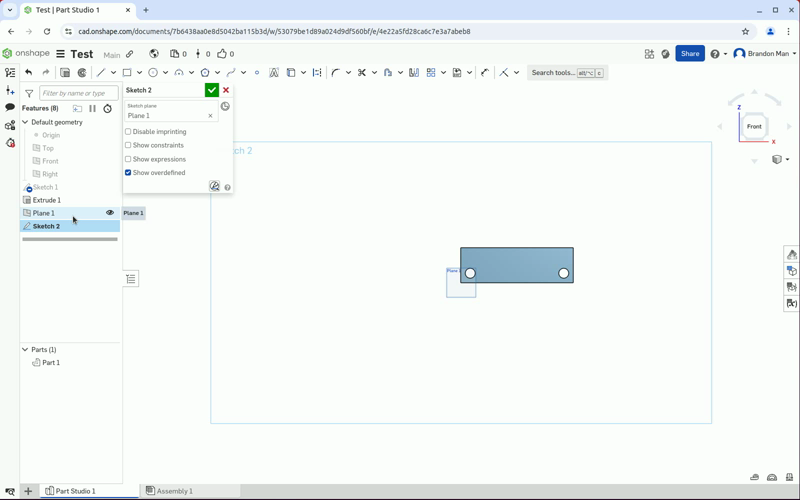
mouse_move(73, 352)
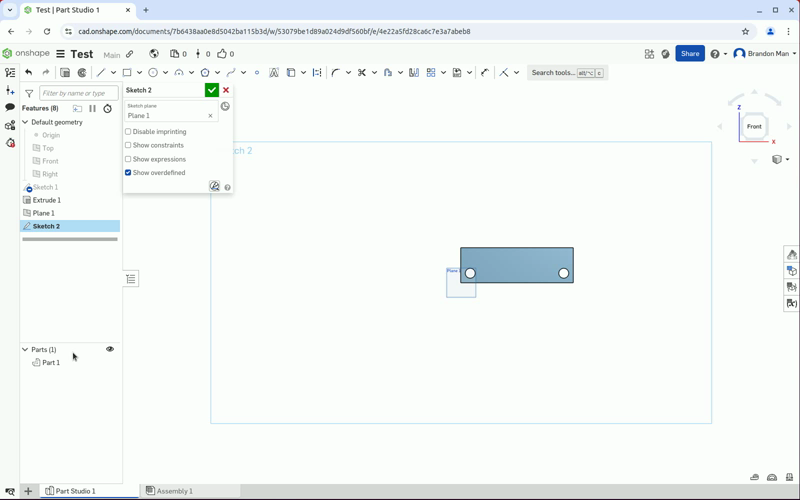
key(y)
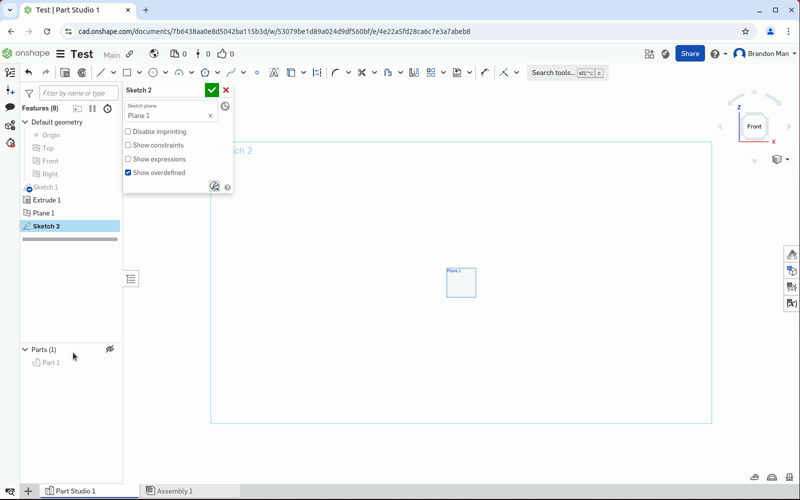
key(l)
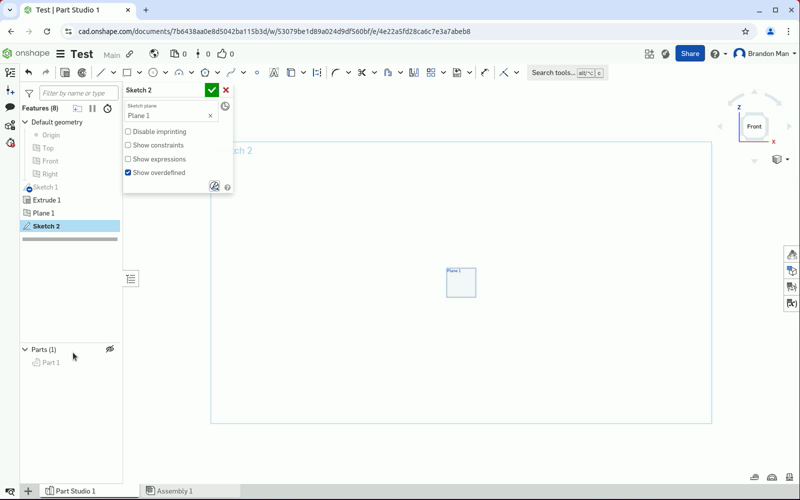
key_down(shift)
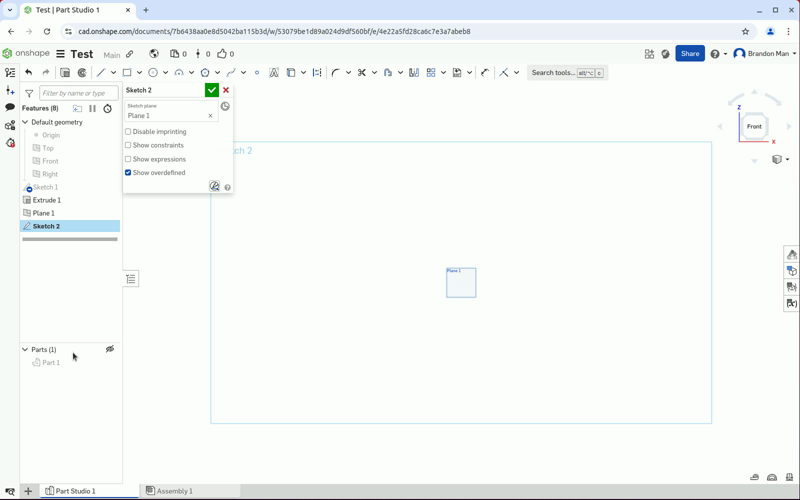
mouse_move(468, 259)
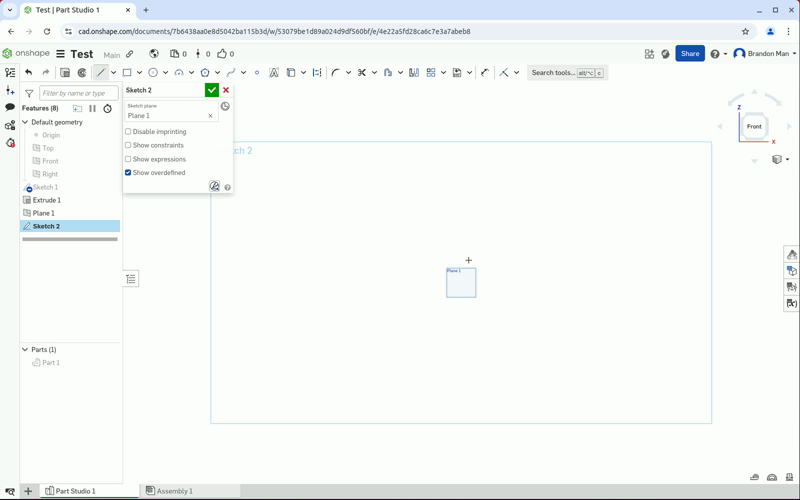
click(468, 259)
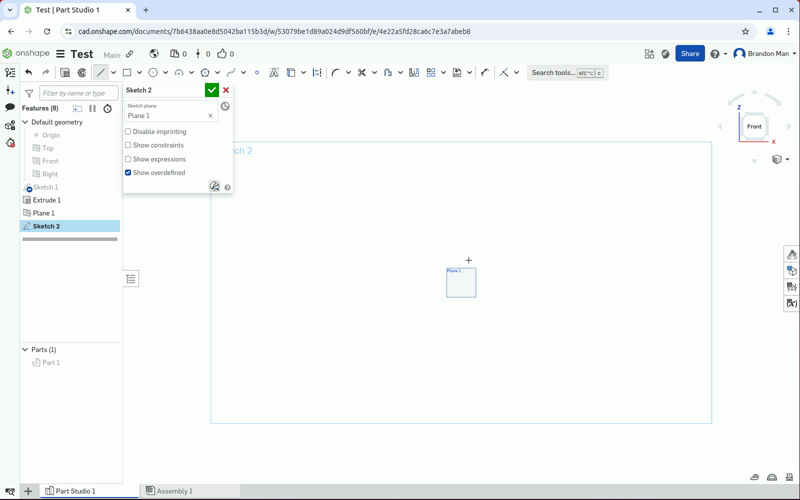
key_up(shift)
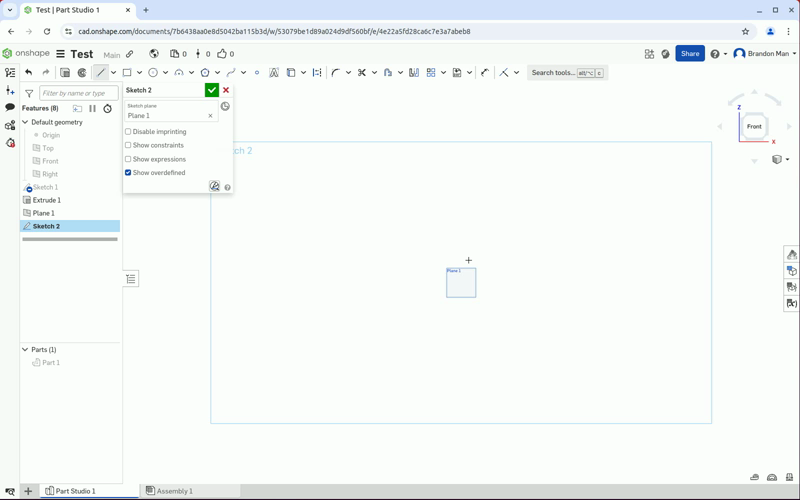
key_down(shift)
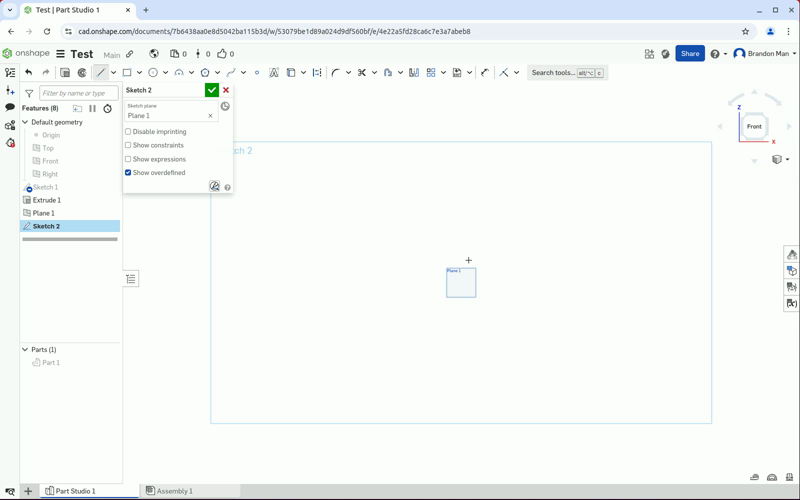
mouse_move(498, 259)
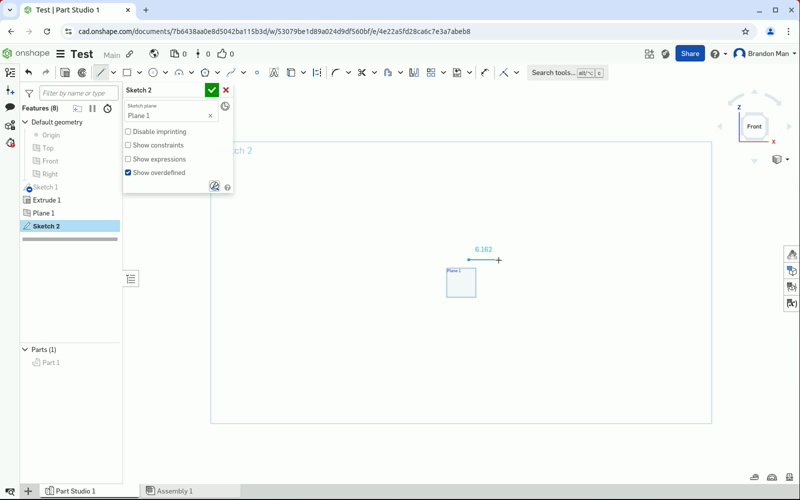
mouse_move(516, 259)
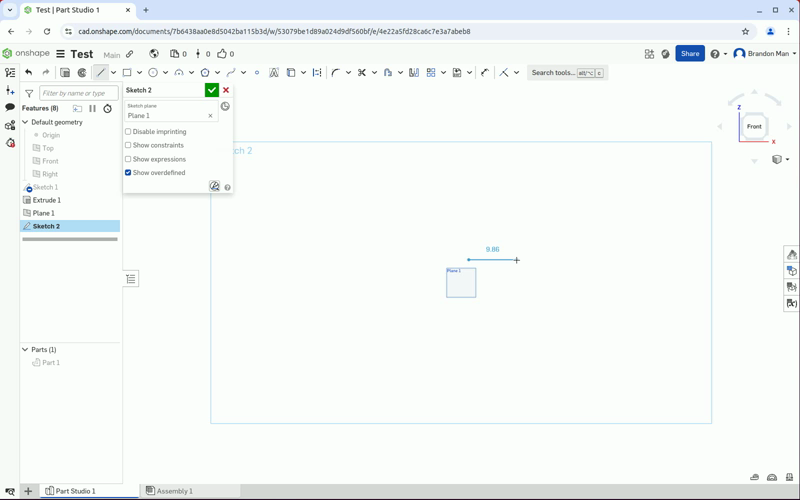
click(516, 259)
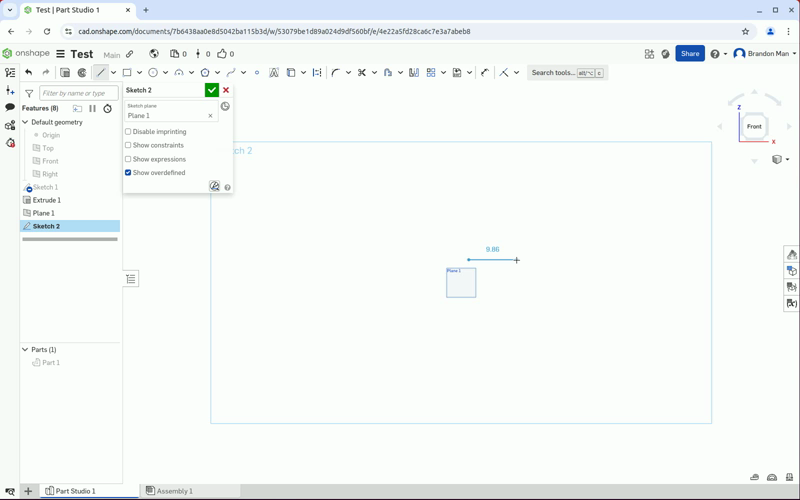
key_up(shift)
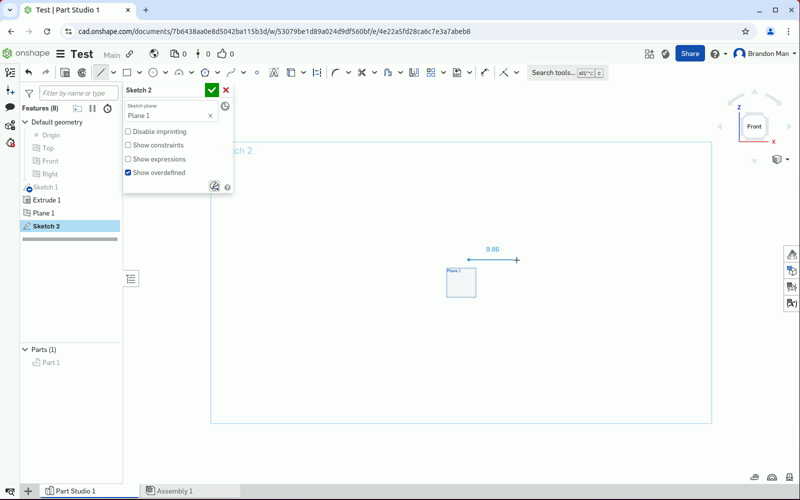
key_down(shift)
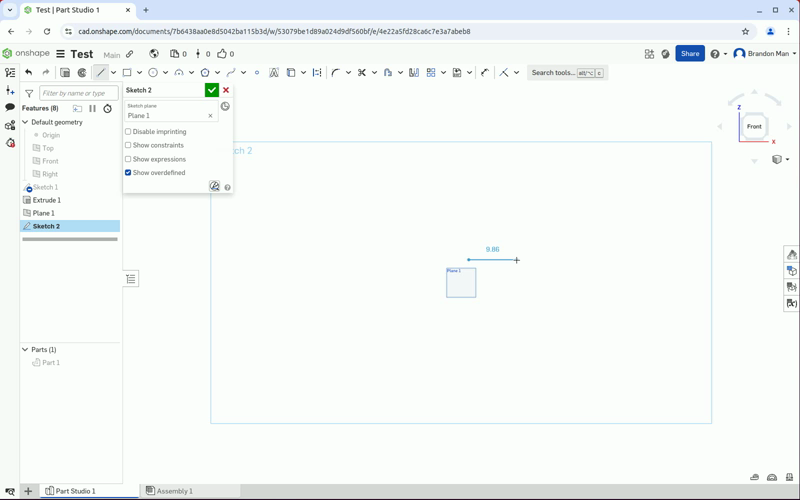
mouse_move(546, 259)
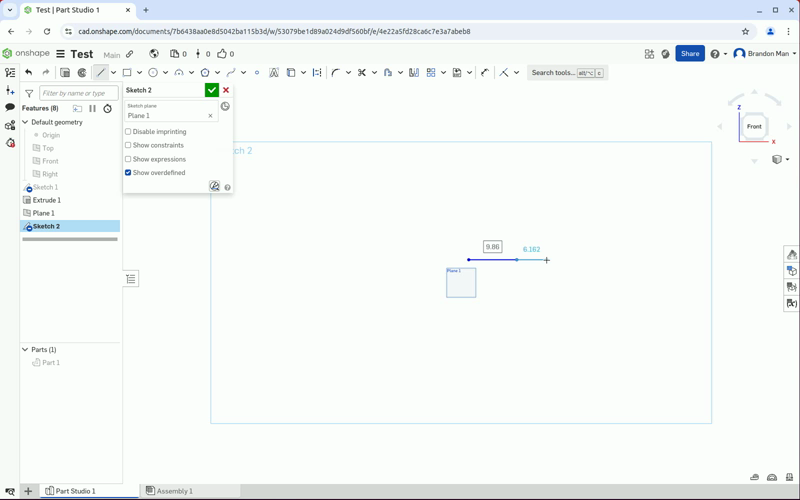
mouse_move(516, 249)
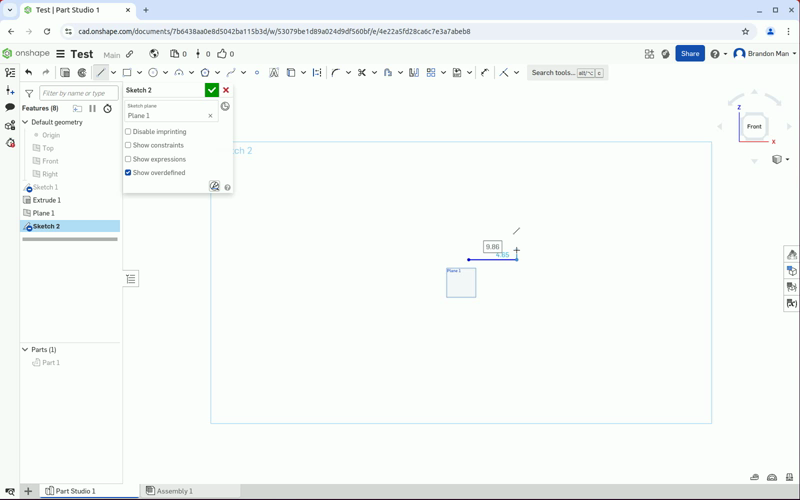
click(516, 249)
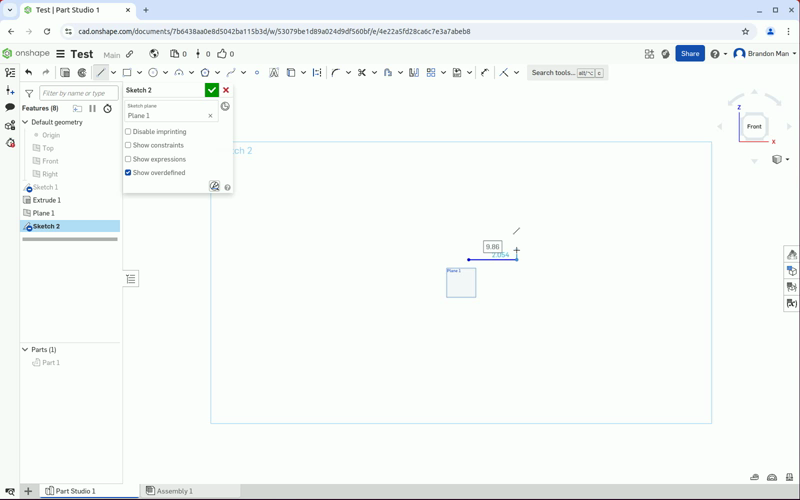
key_up(shift)
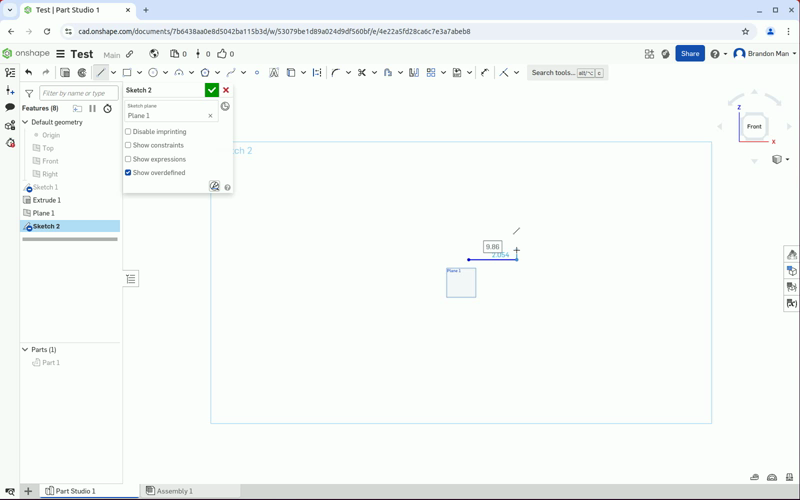
key_down(shift)
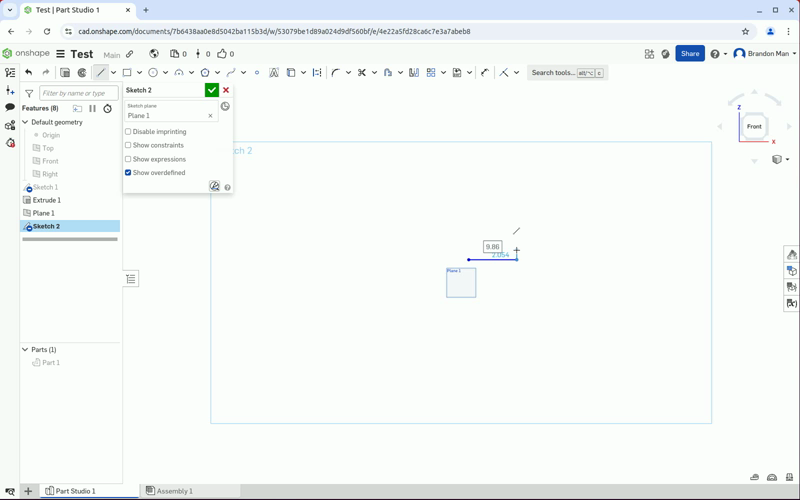
mouse_move(546, 249)
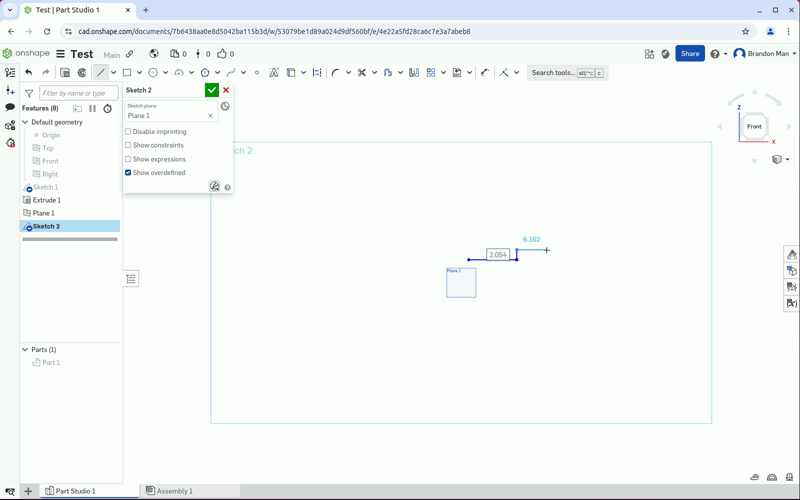
mouse_move(468, 249)
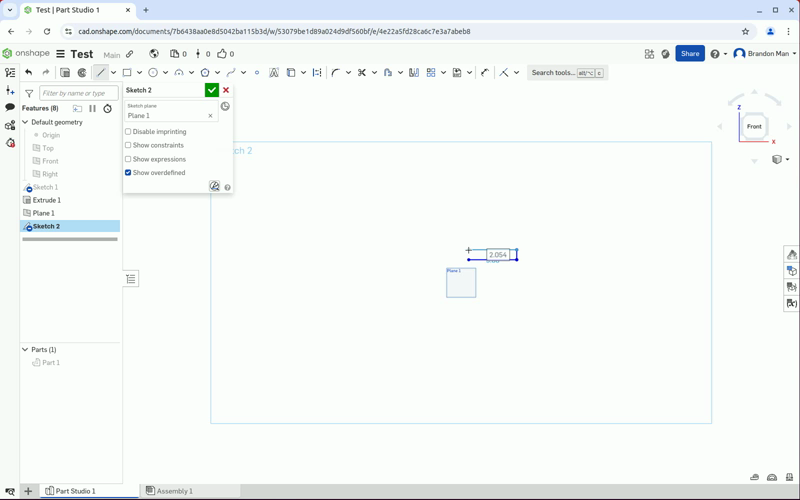
click(468, 249)
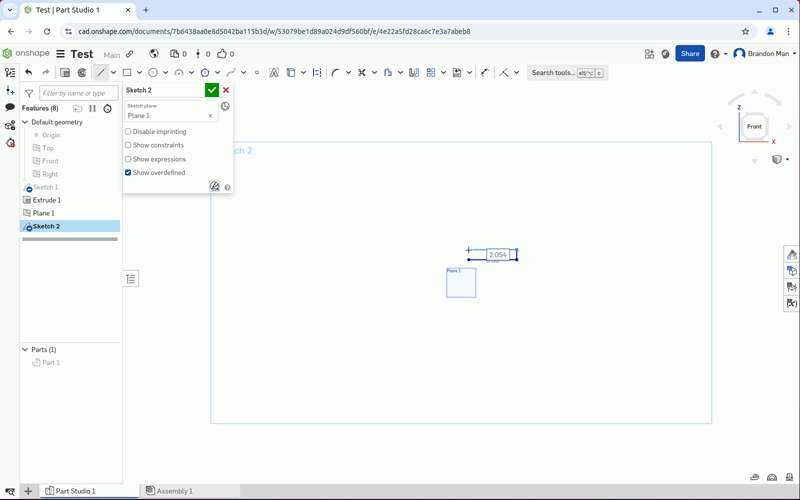
key_up(shift)
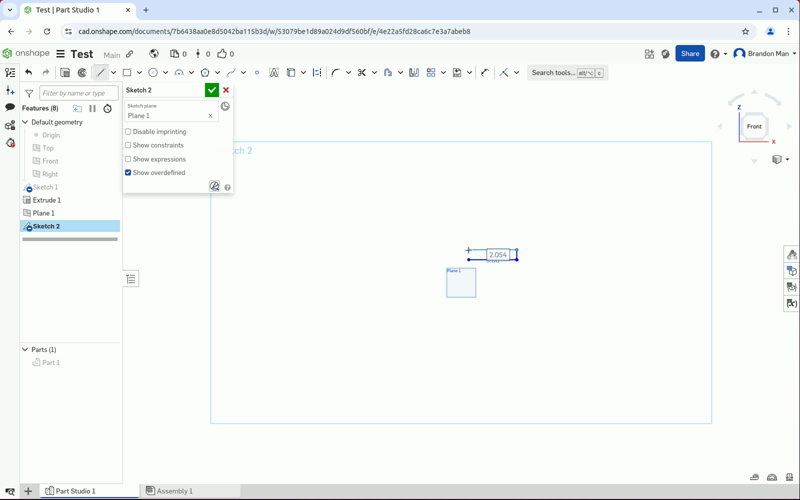
mouse_move(498, 249)
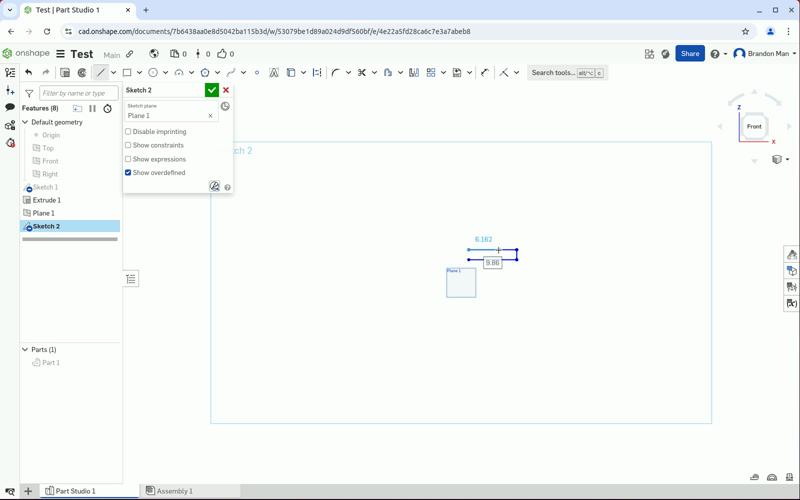
key_down(shift)
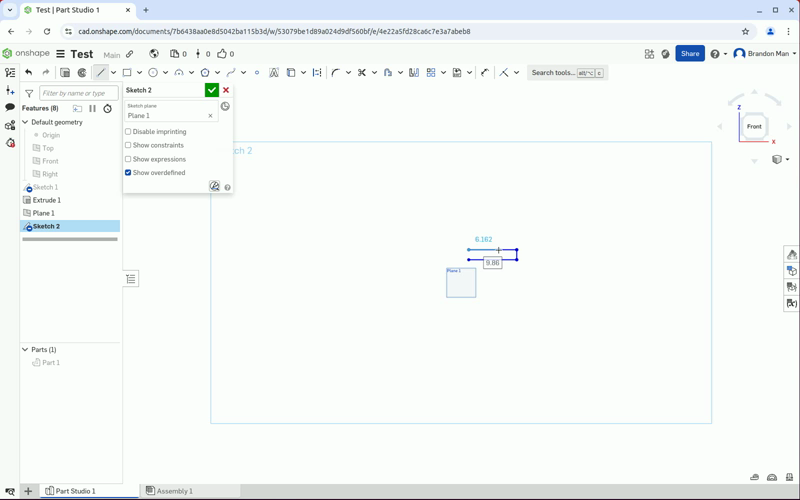
mouse_move(468, 259)
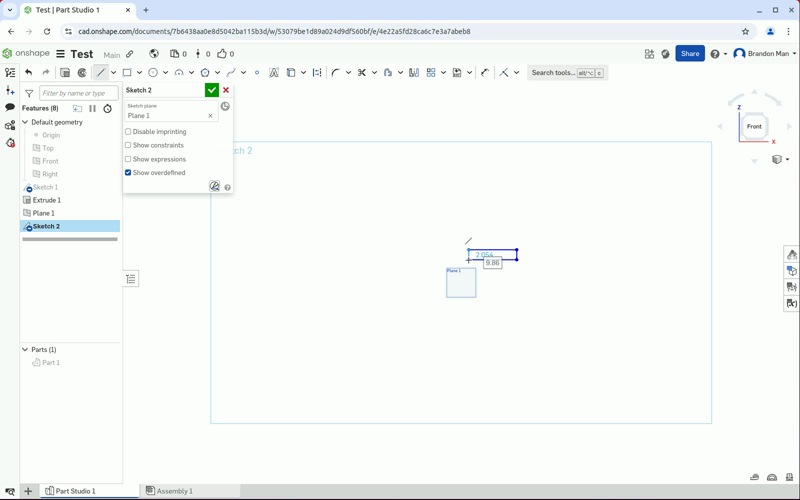
key_up(shift)
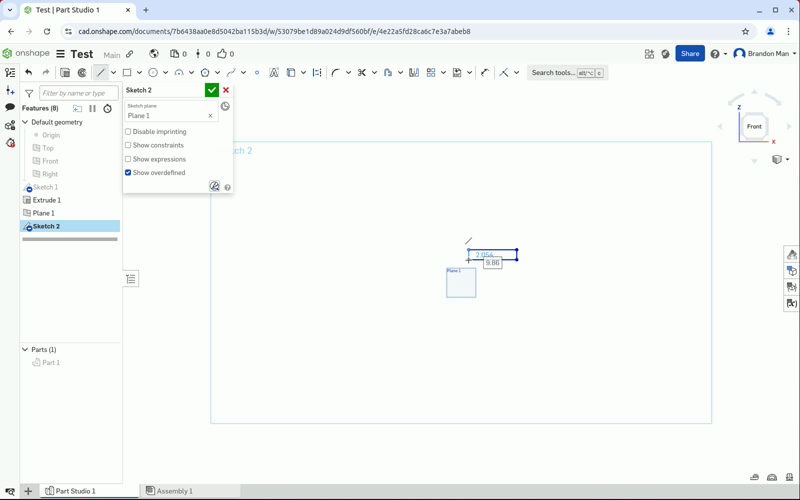
click(468, 259)
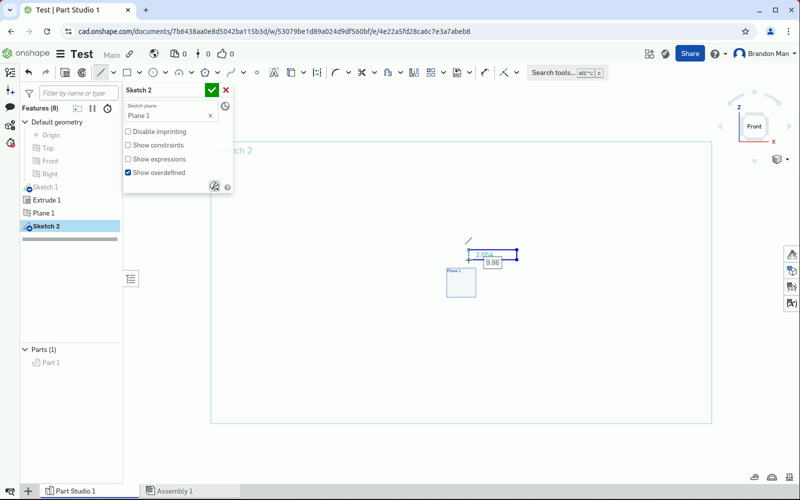
key(esc)
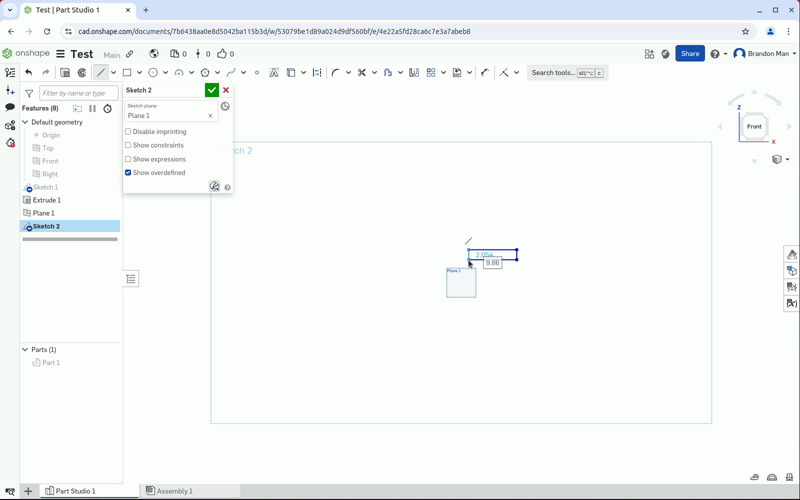
mouse_move(516, 256)
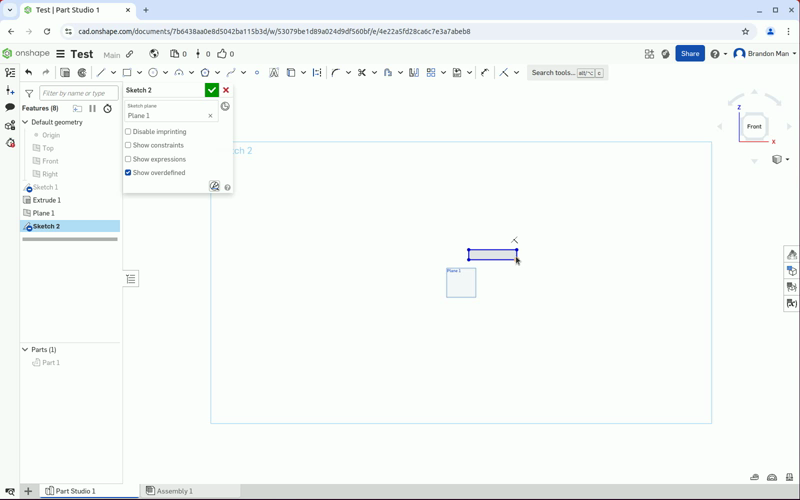
scroll(6)
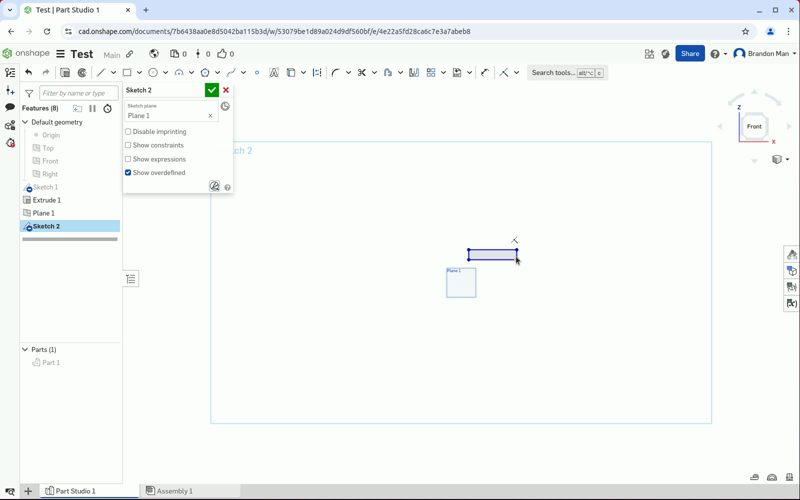
scroll(6)
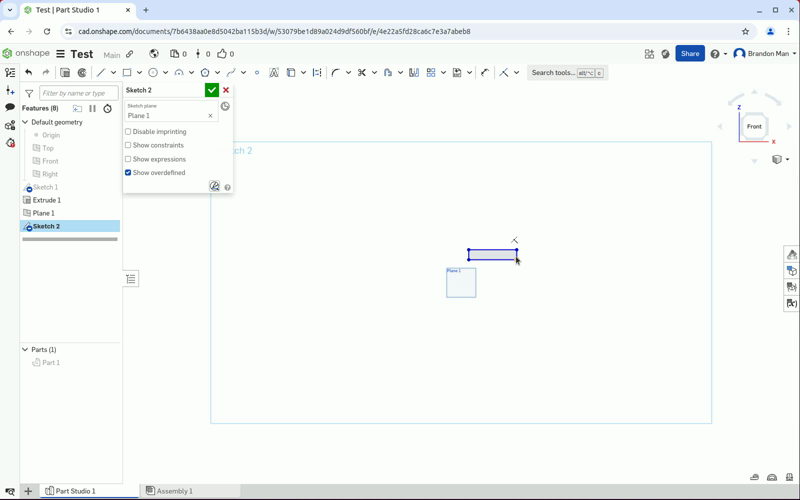
scroll(6)
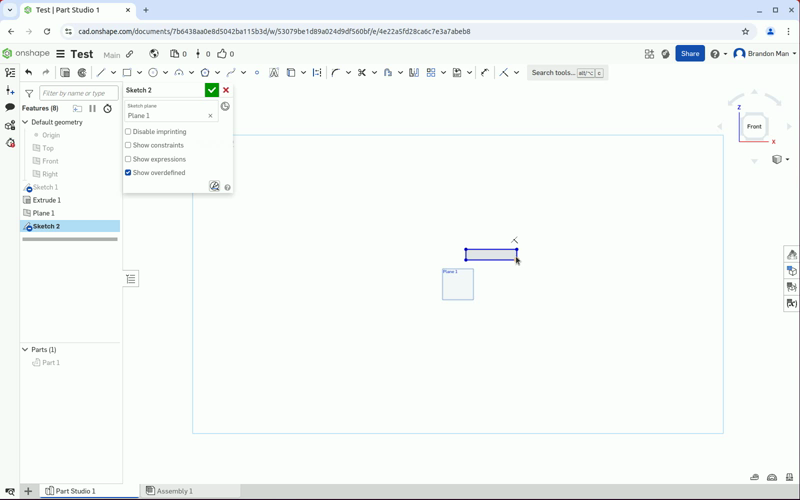
scroll(6)
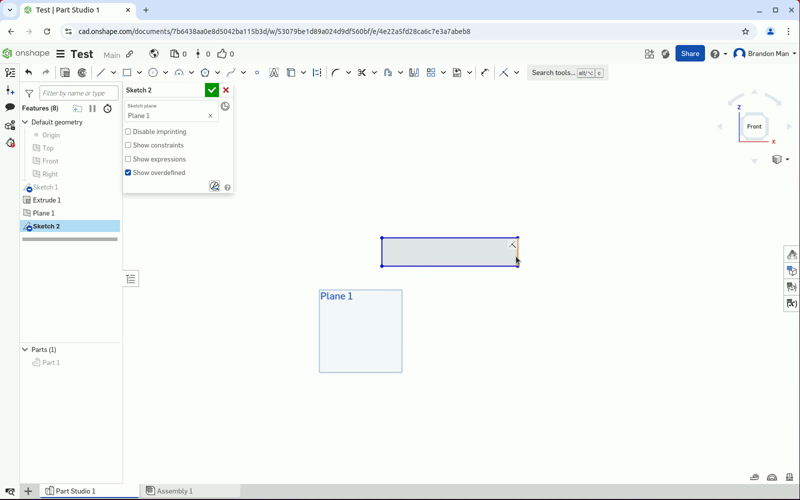
scroll(6)
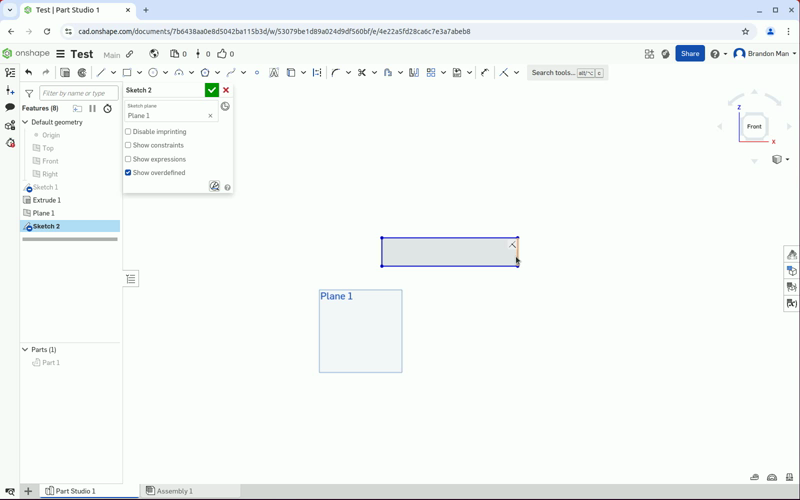
scroll(6)
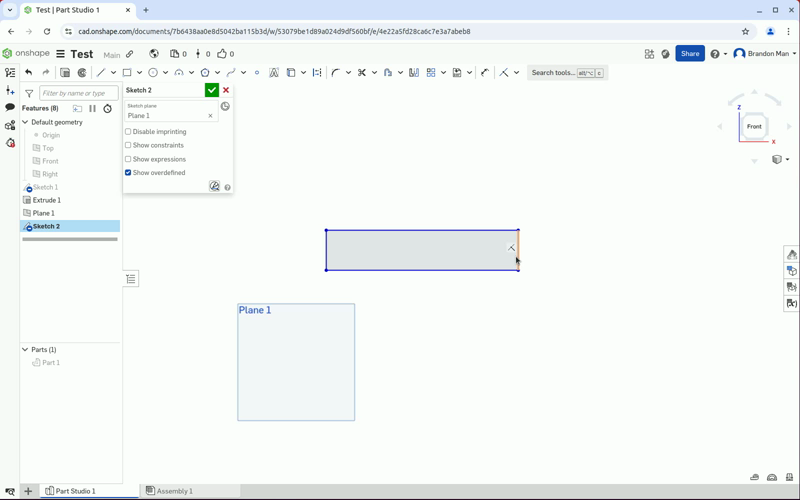
scroll(6)
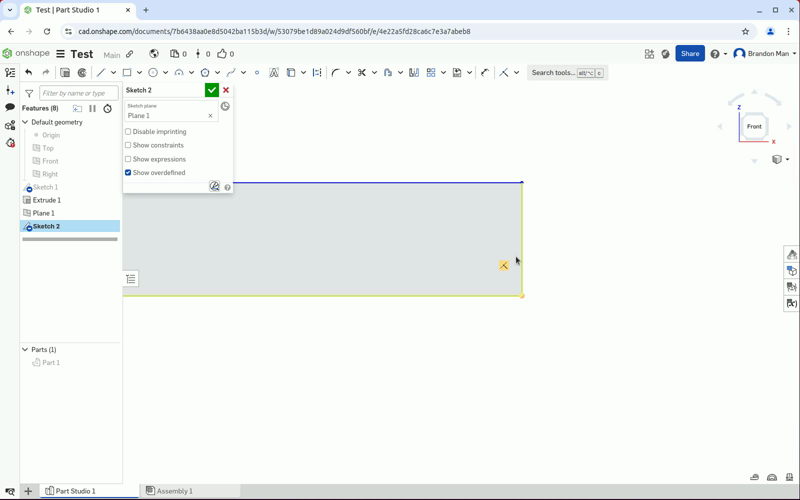
click(516, 256)
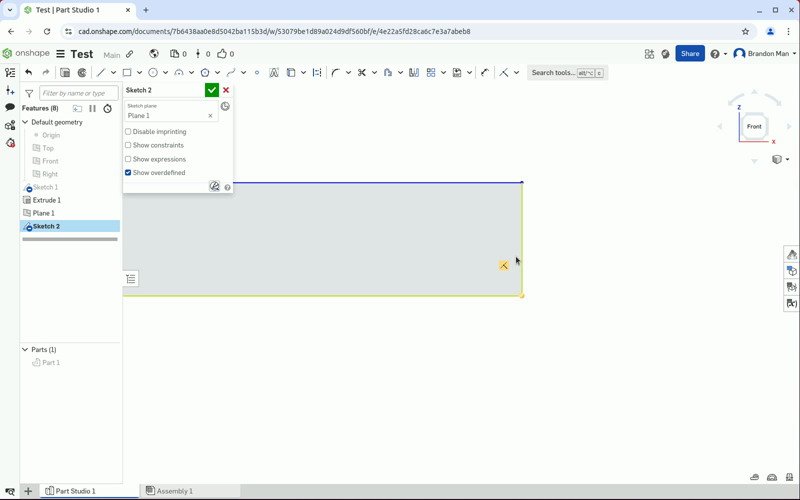
scroll(-6)
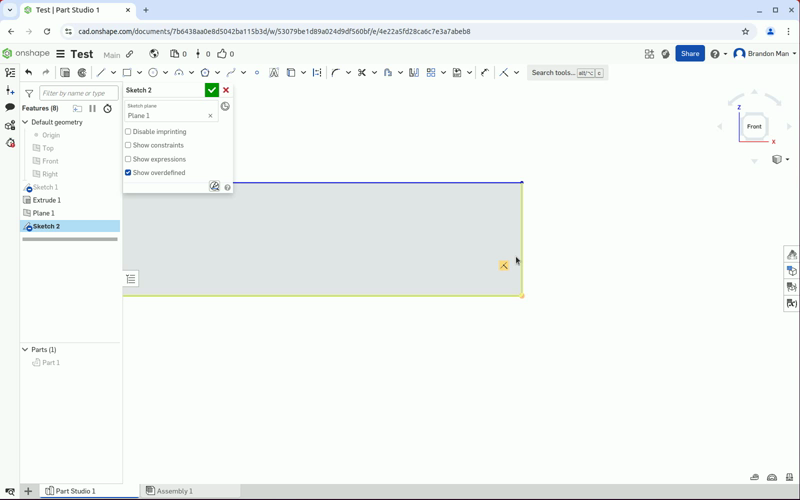
scroll(-6)
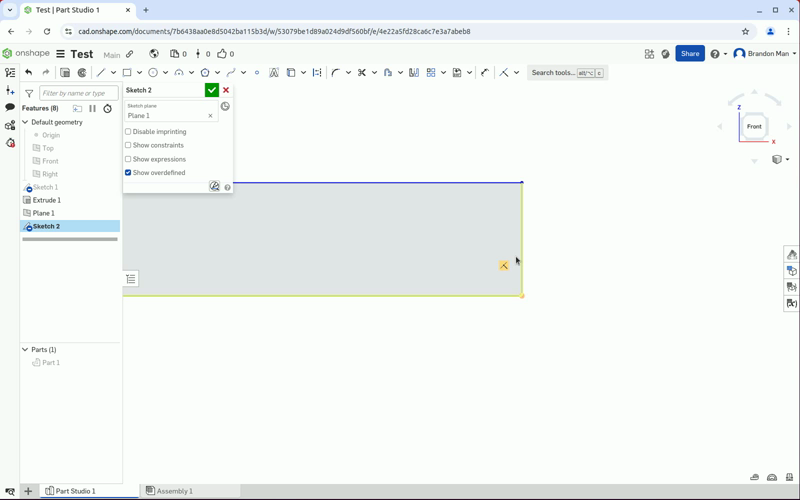
scroll(-6)
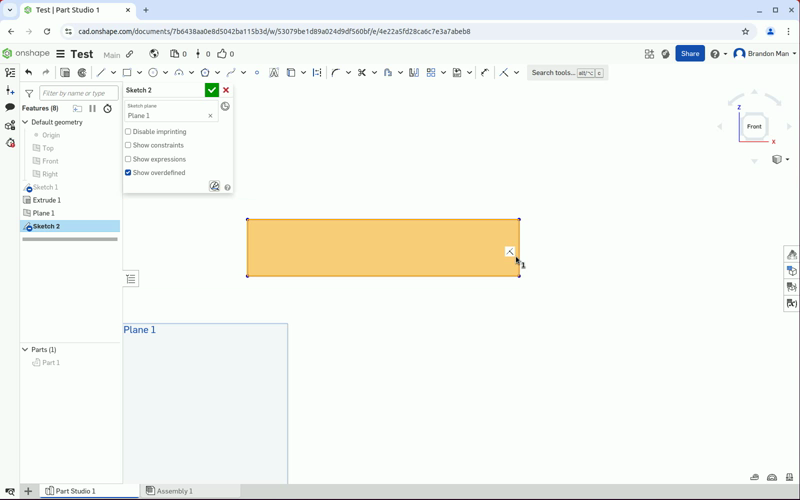
scroll(-6)
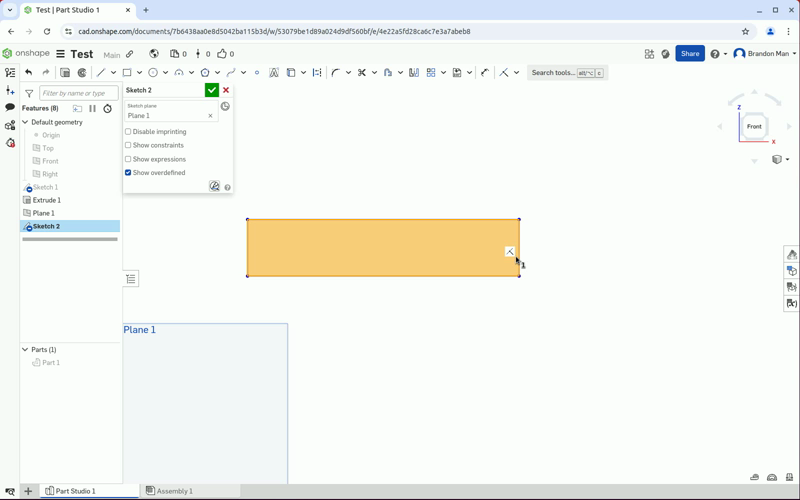
scroll(-6)
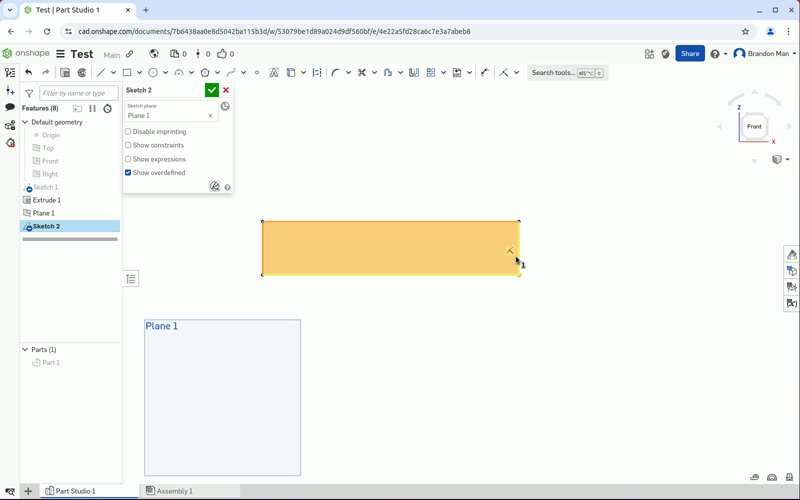
scroll(-6)
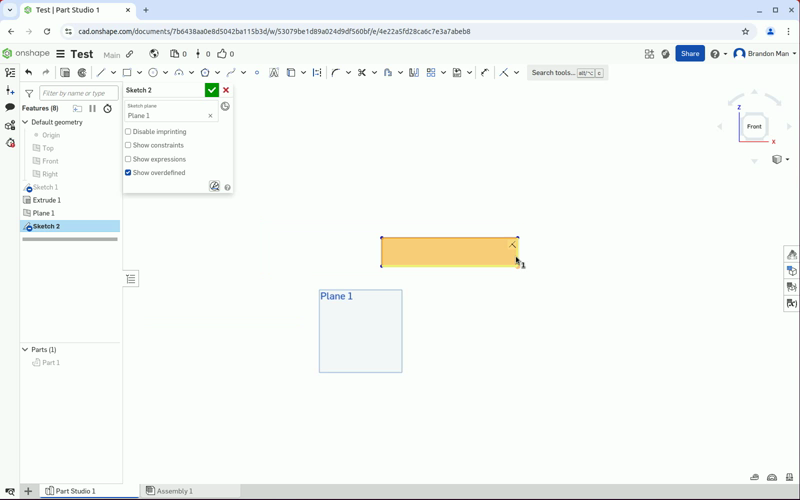
scroll(-6)
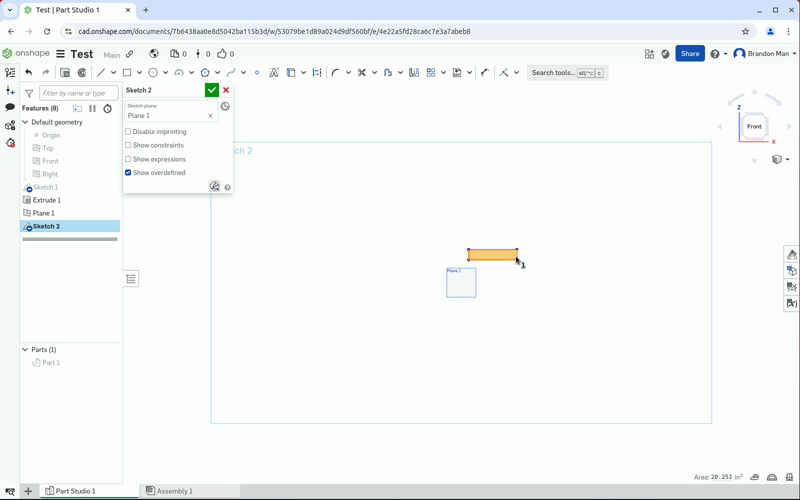
mouse_move(73, 352)
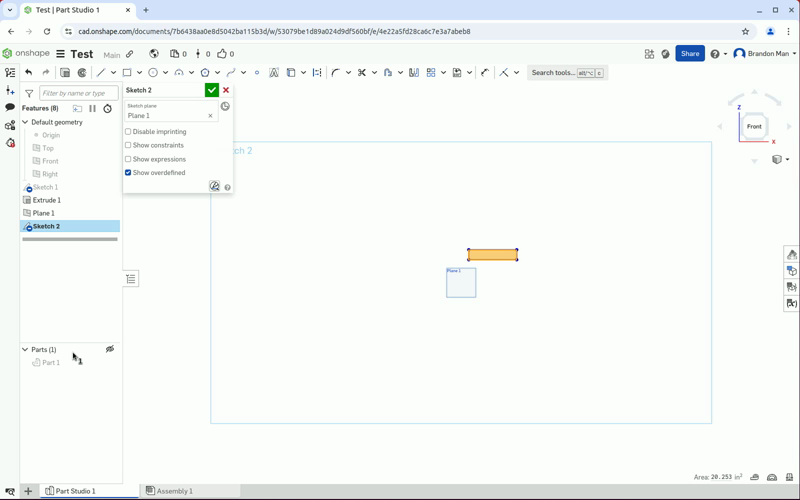
key(shift+y)
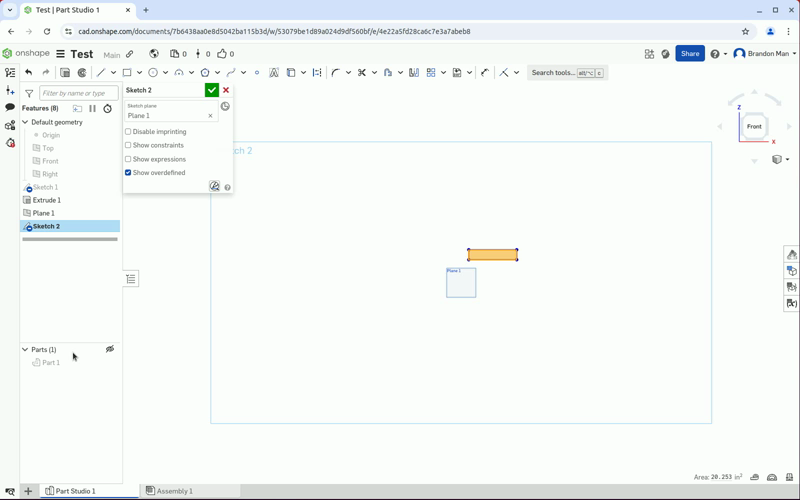
key(shift+e)
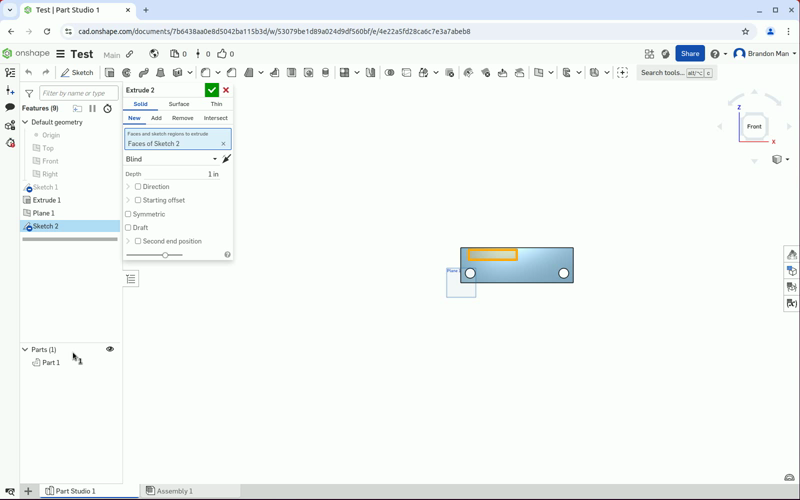
mouse_move(143, 106)
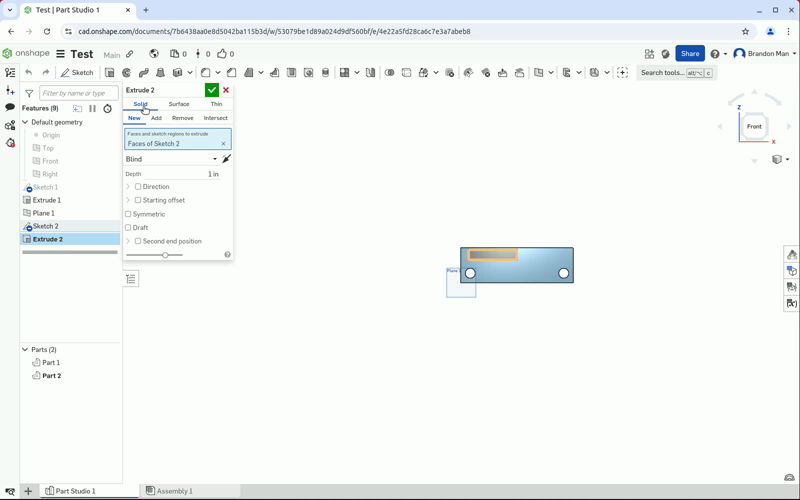
click(143, 106)
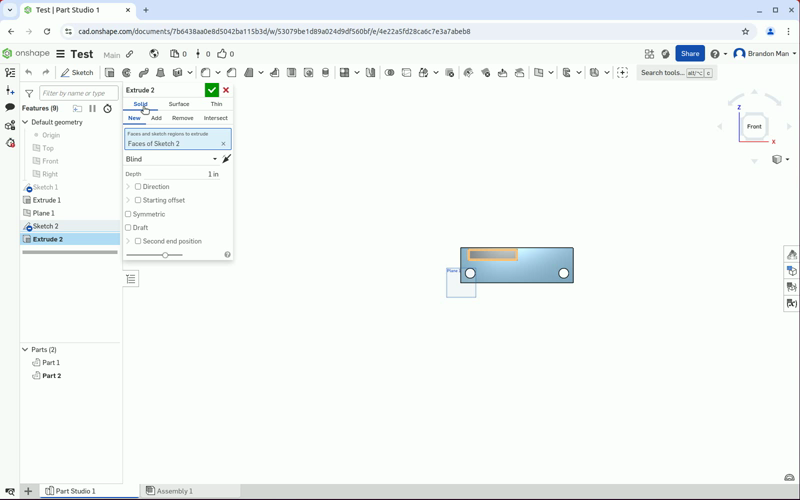
mouse_move(186, 120)
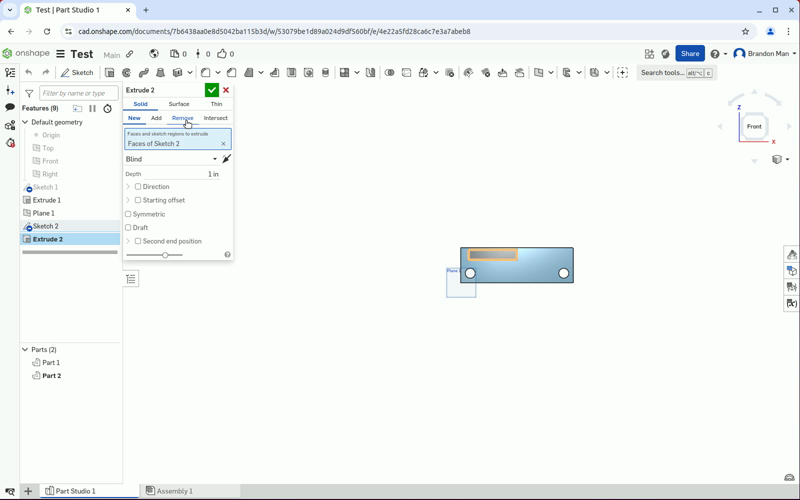
click(186, 120)
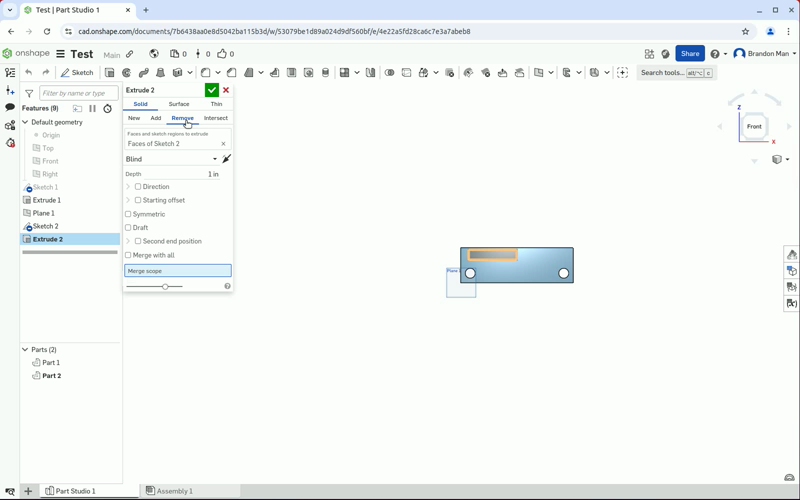
key(tab, 4)
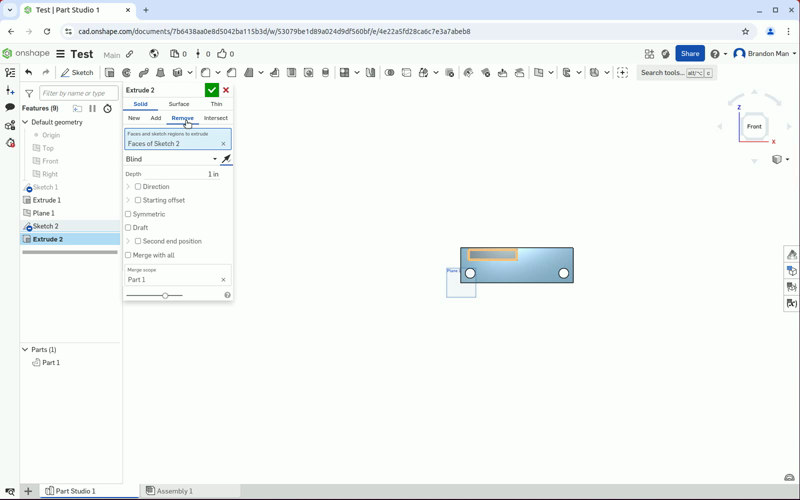
text(0.481)
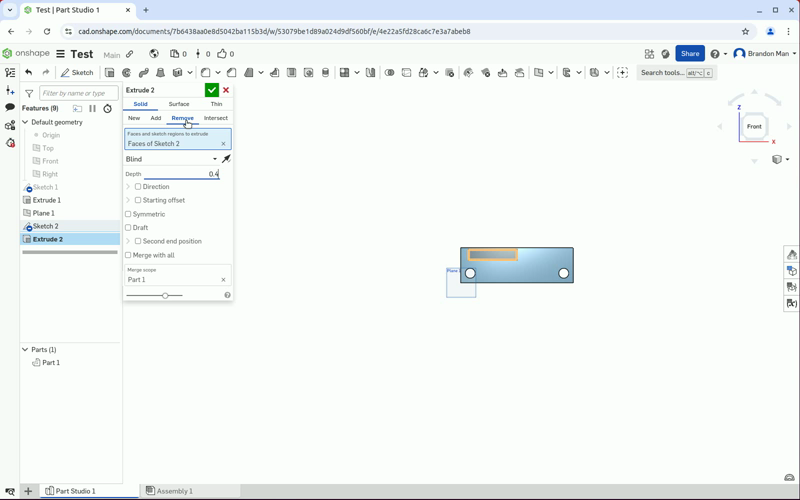
key(tab, 6)
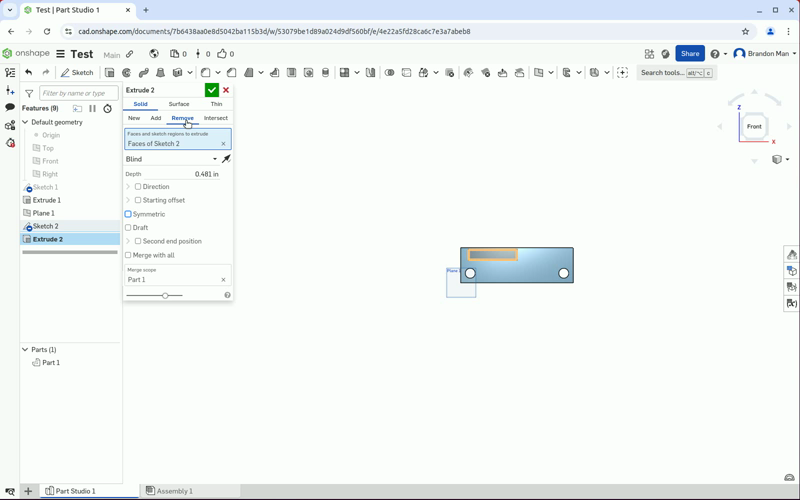
key(space)
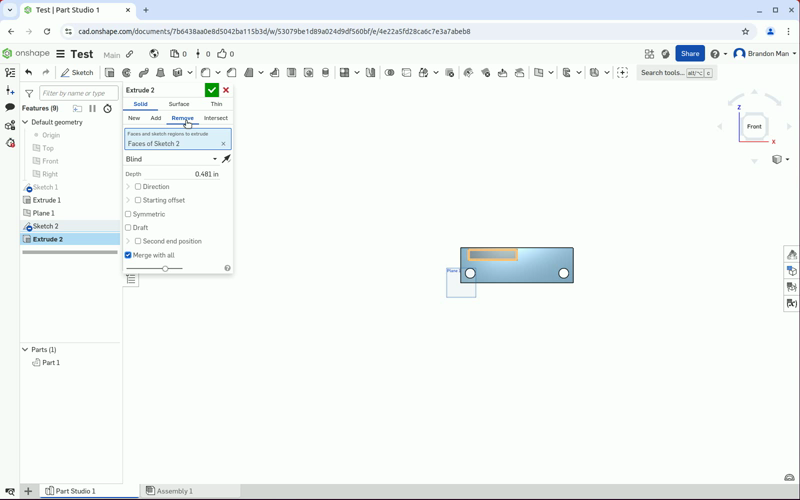
key(enter)
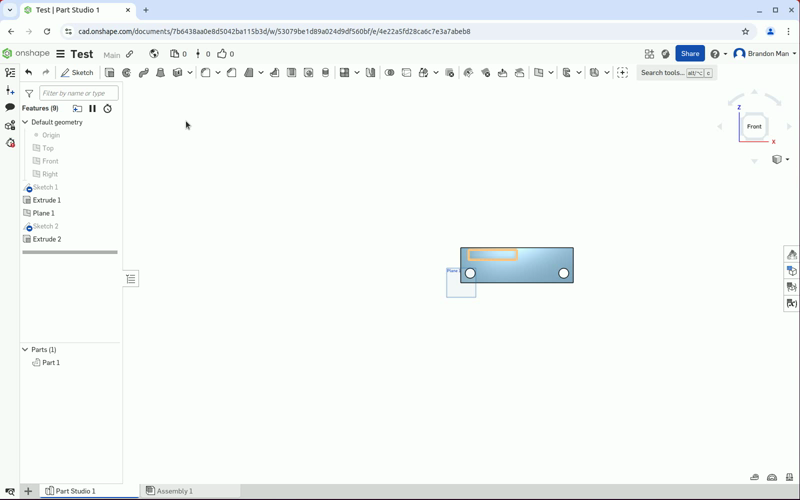
key(shift+h)
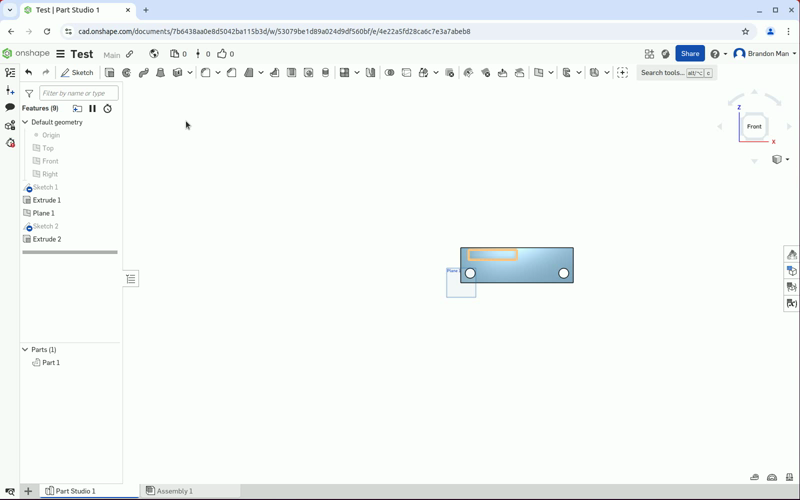
key(shift+h)
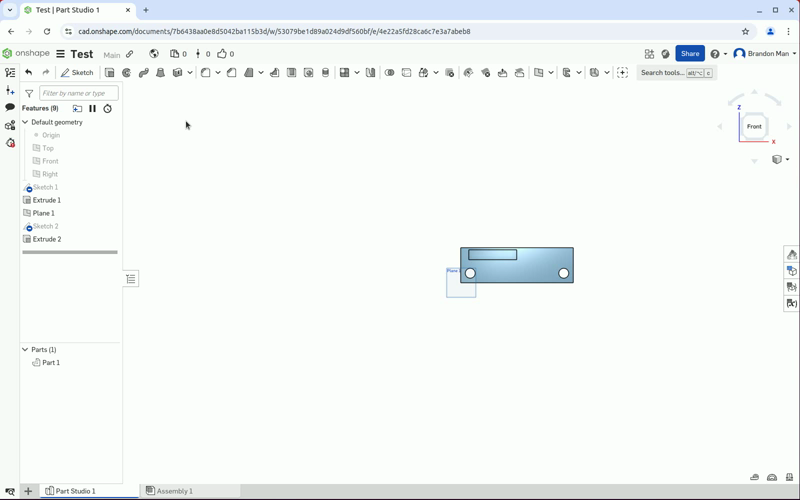
mouse_move(73, 189)
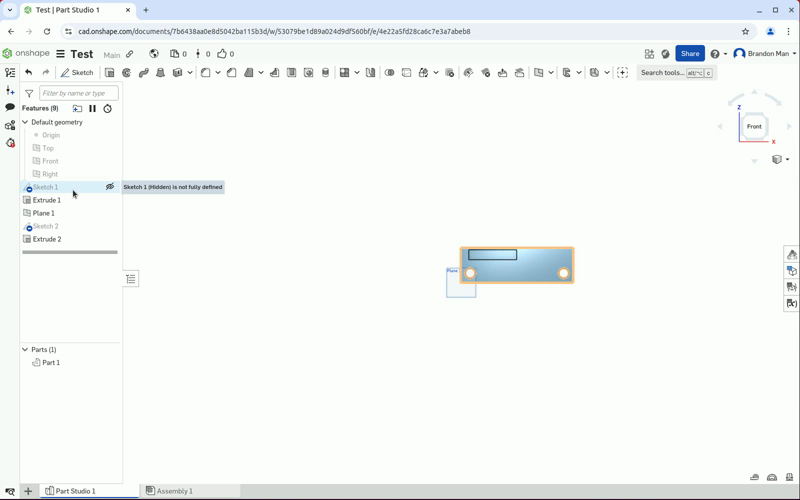
click(73, 189)
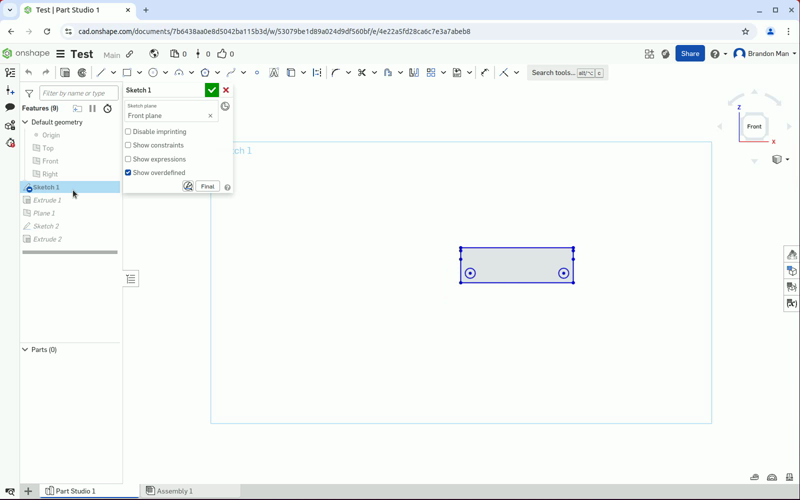
mouse_move(229, 92)
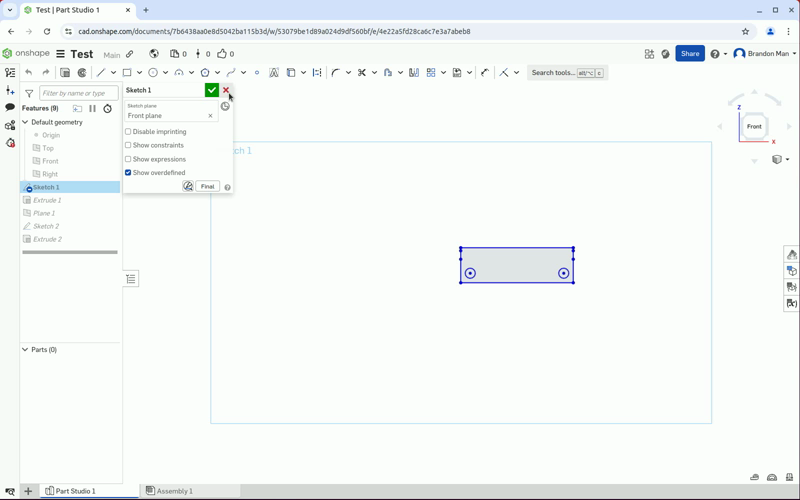
click(229, 92)
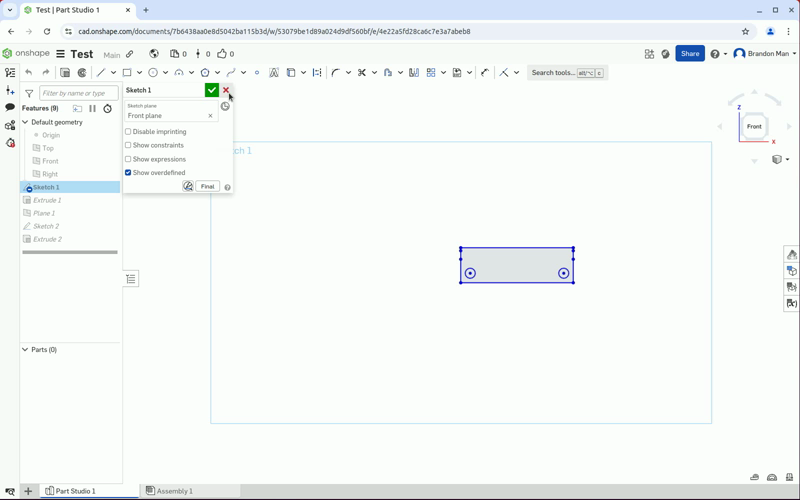
key(shift+s)
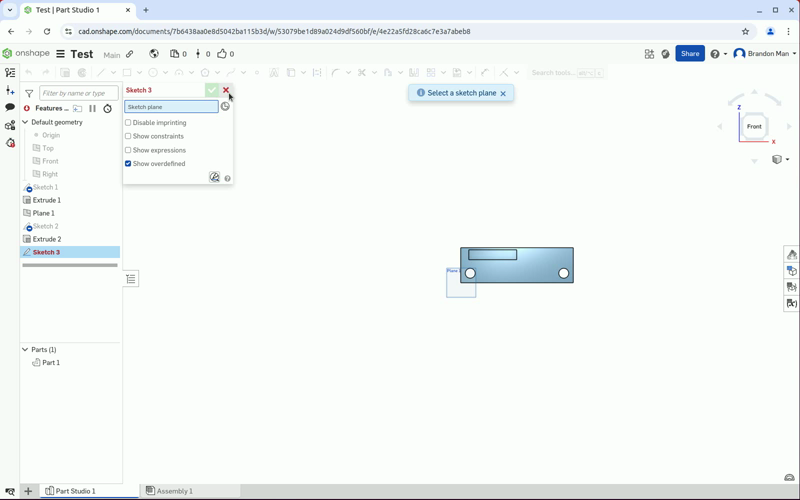
mouse_move(73, 215)
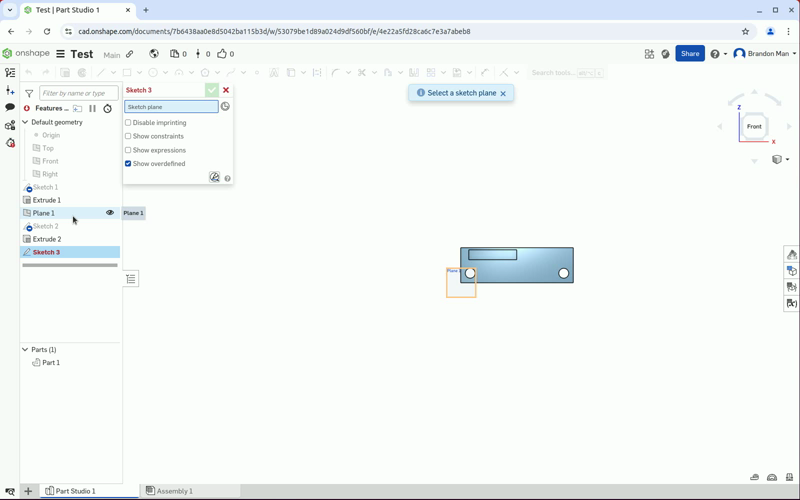
click(73, 215)
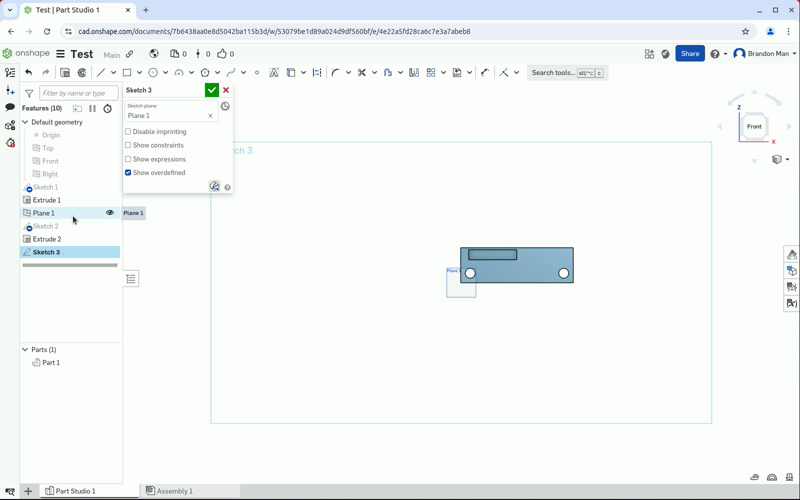
mouse_move(73, 352)
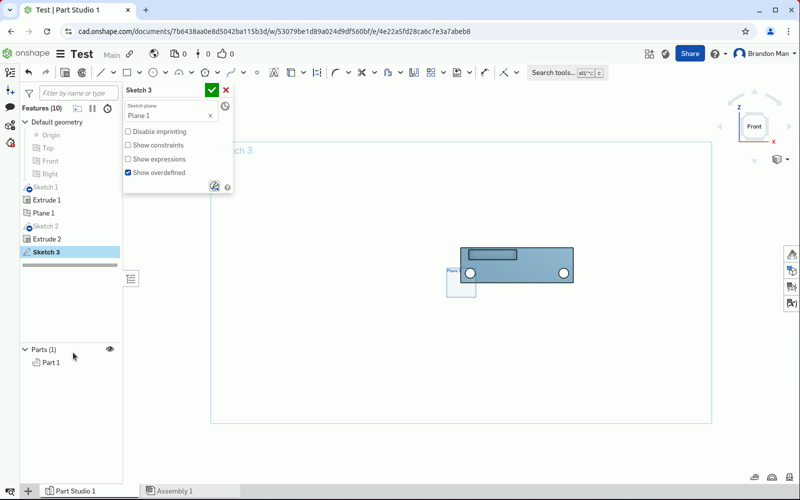
key(y)
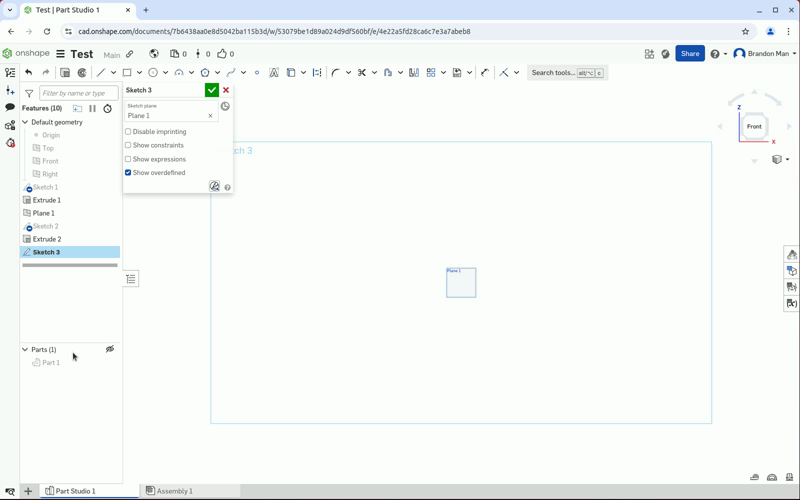
key(l)
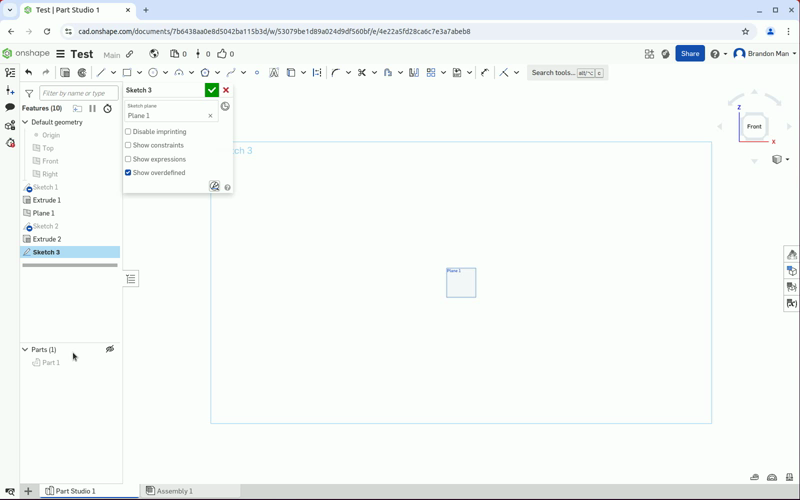
key_down(shift)
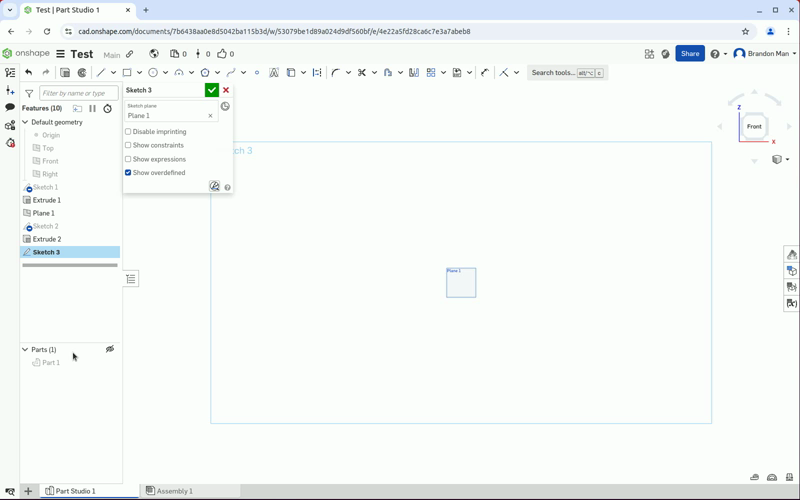
mouse_move(526, 259)
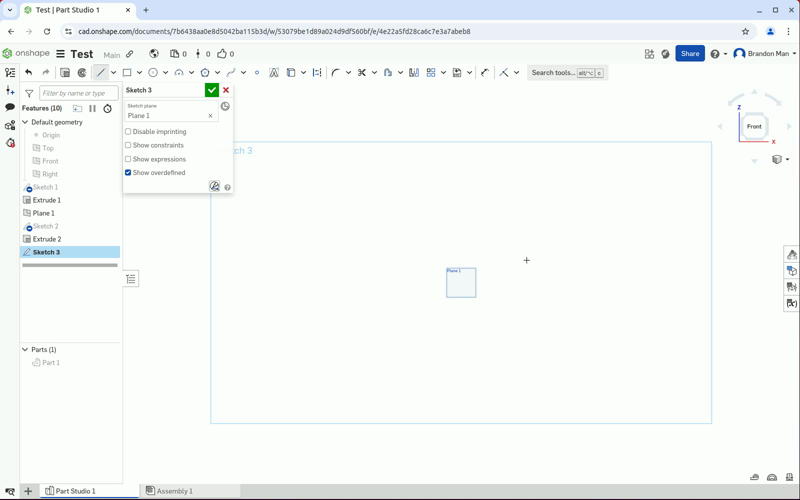
click(526, 259)
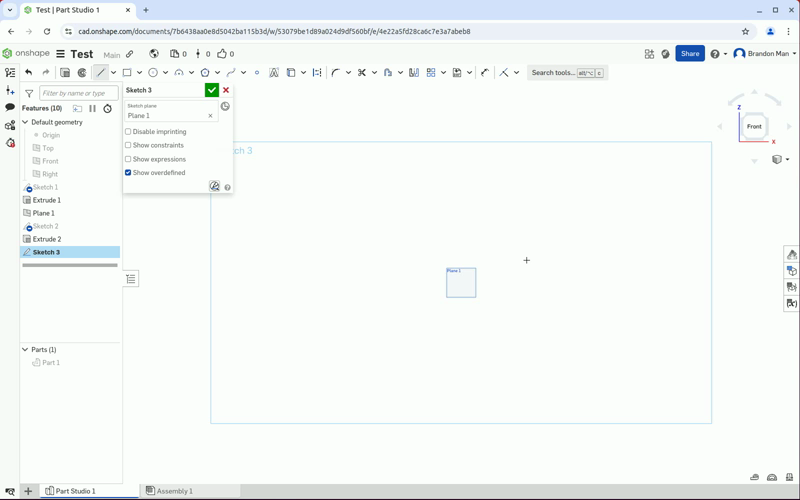
key_up(shift)
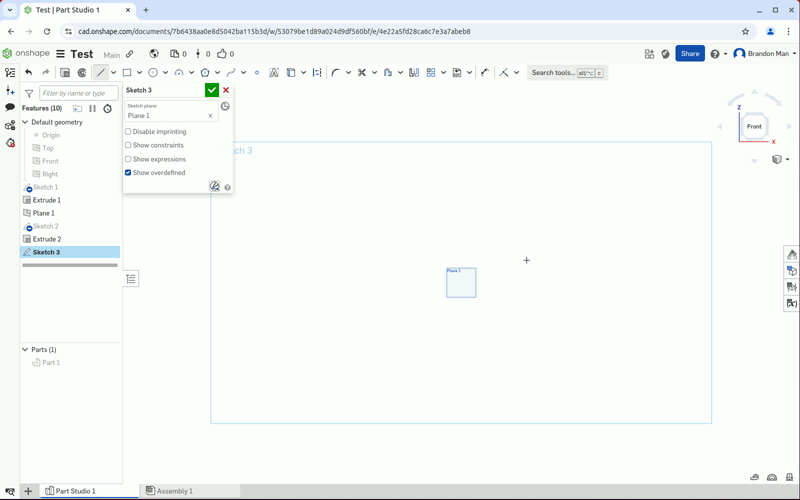
key_down(shift)
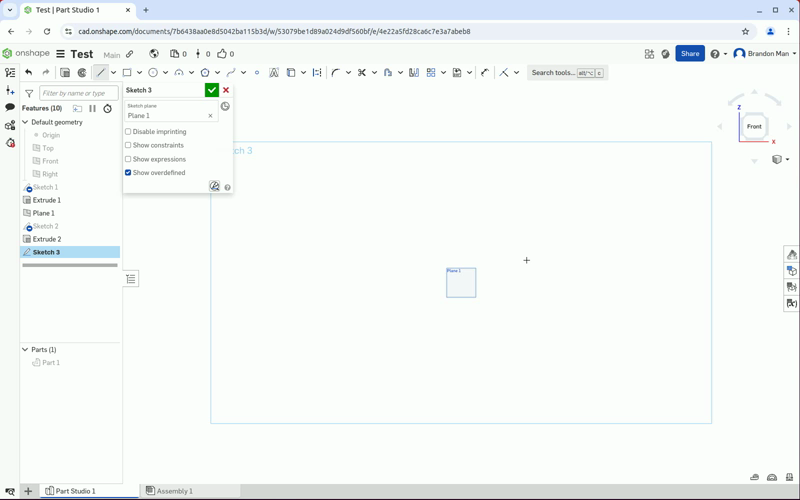
mouse_move(556, 259)
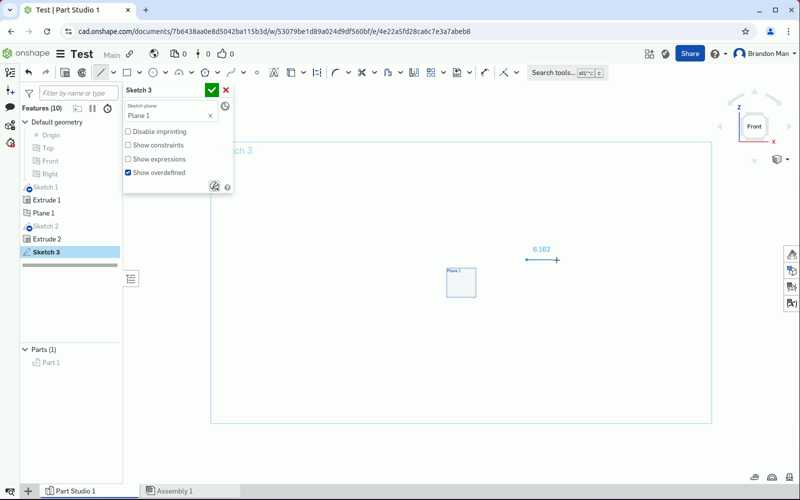
mouse_move(567, 259)
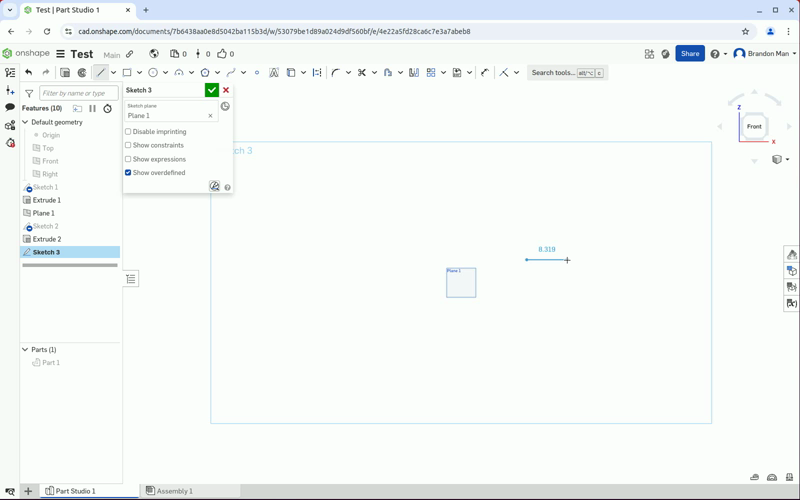
click(567, 259)
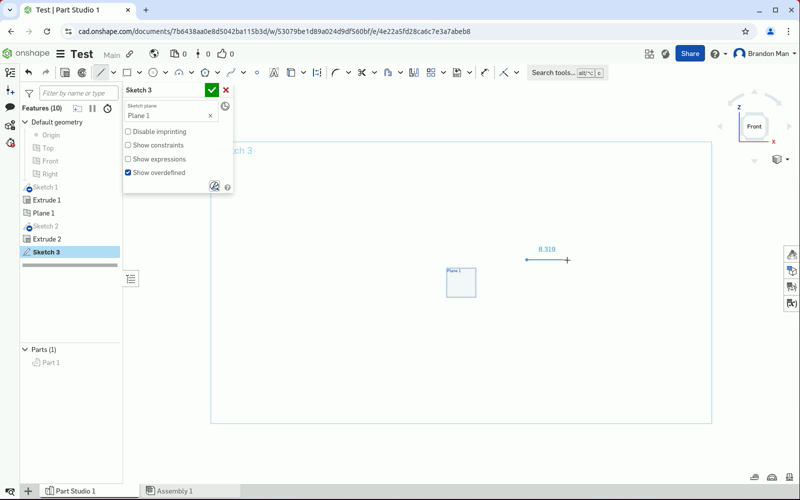
key_up(shift)
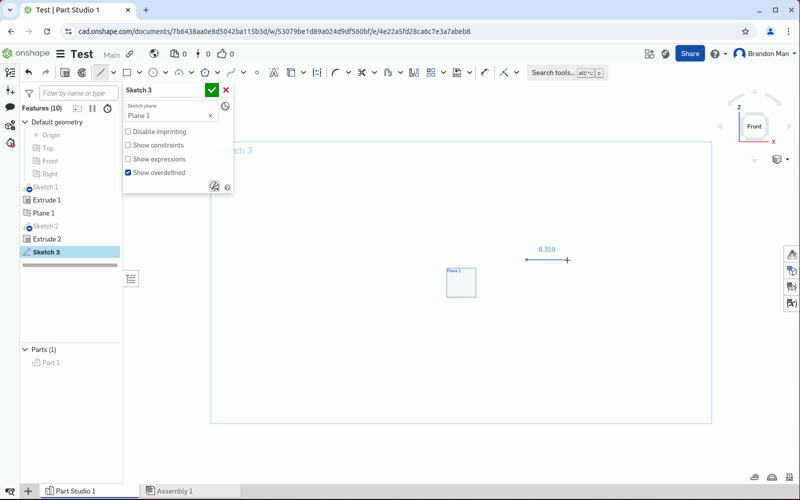
key_down(shift)
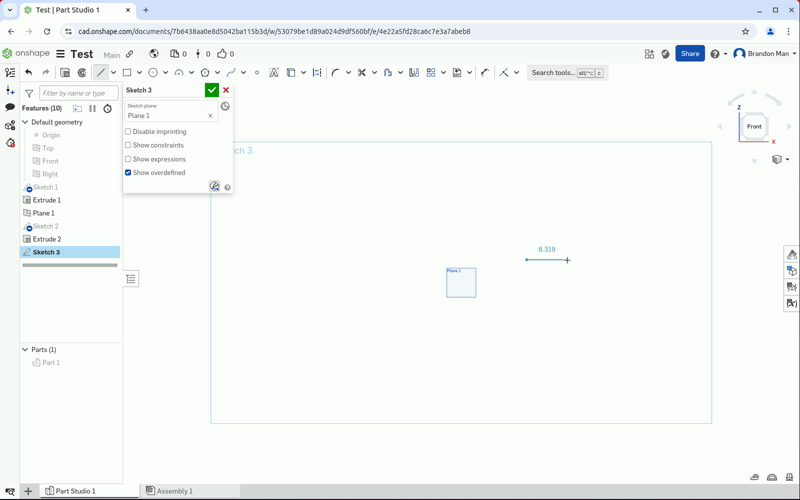
mouse_move(589, 259)
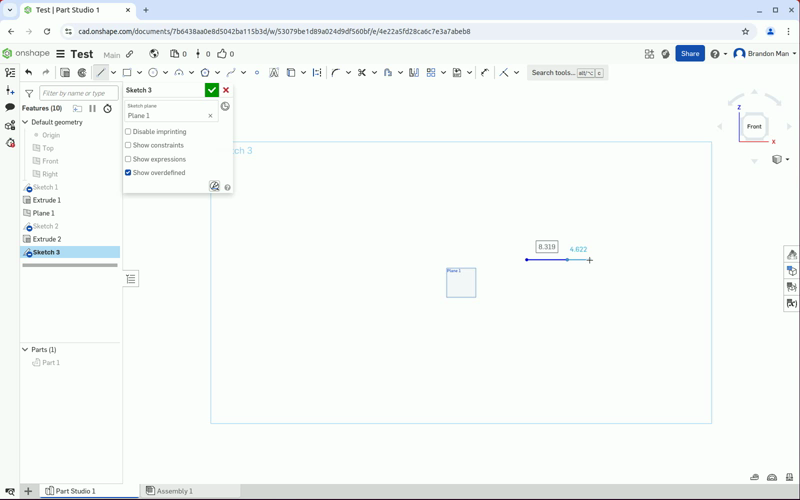
mouse_move(567, 250)
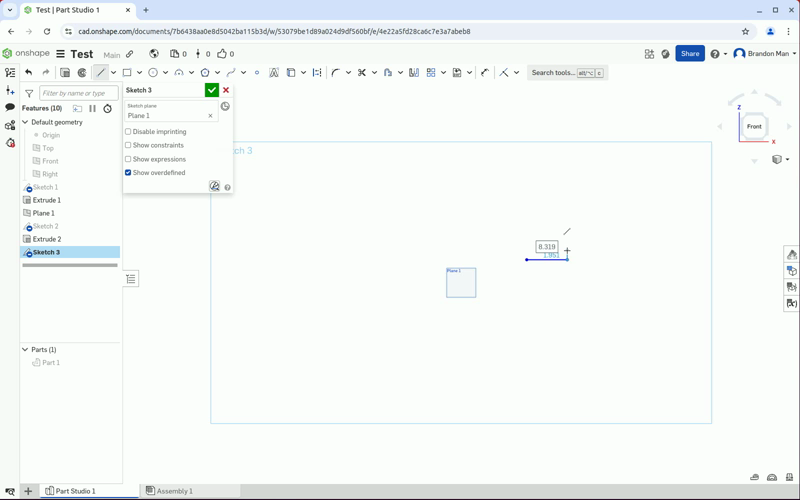
click(567, 250)
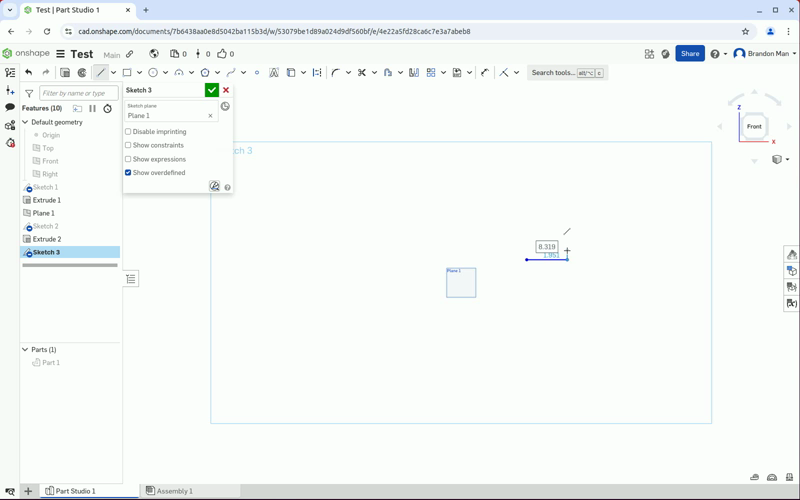
key_up(shift)
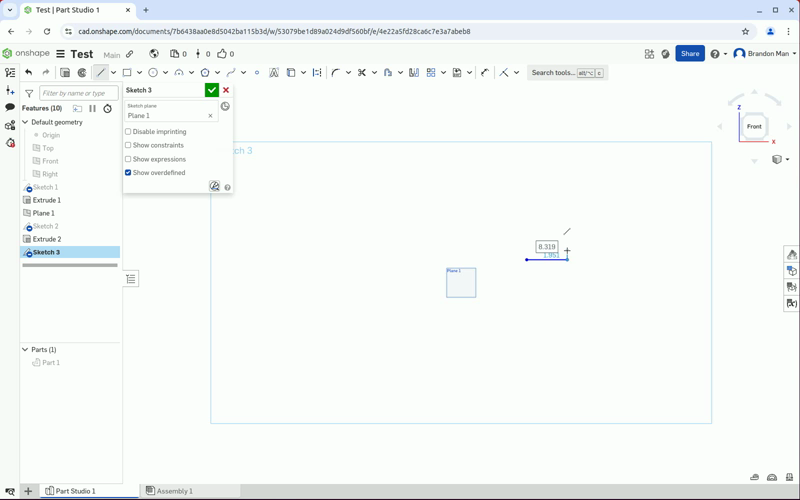
key_down(shift)
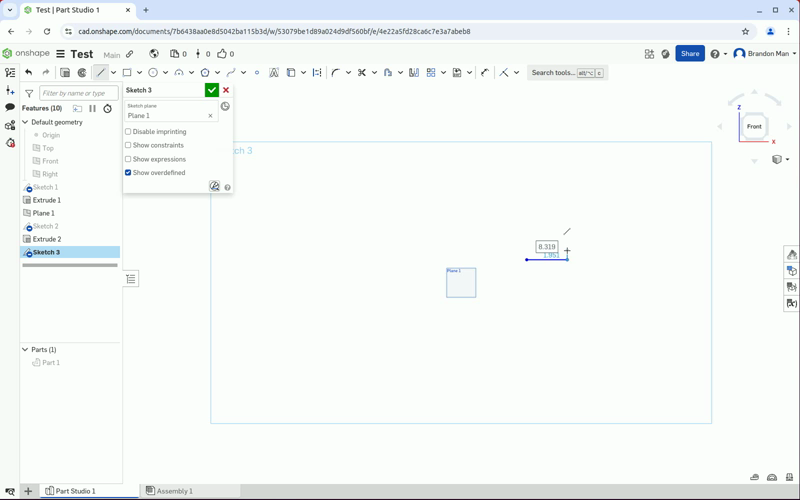
mouse_move(589, 250)
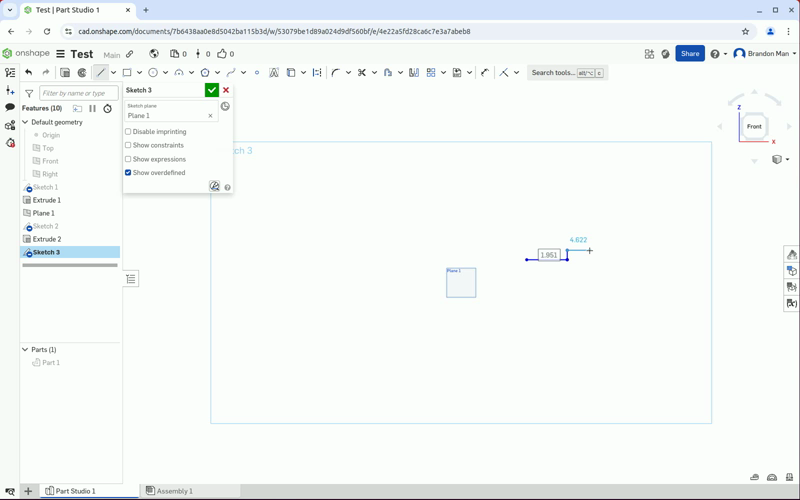
mouse_move(526, 250)
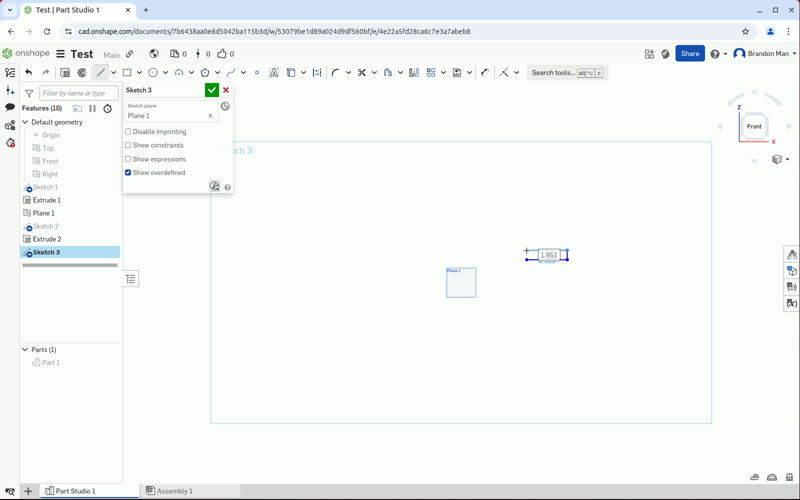
click(526, 250)
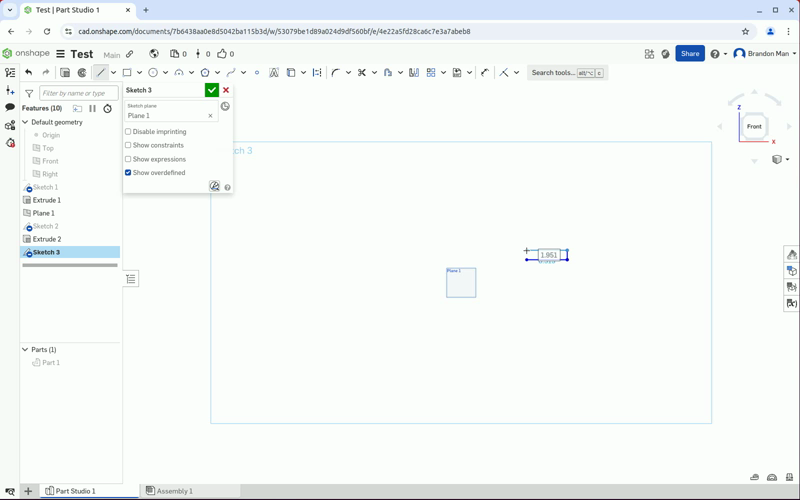
key_up(shift)
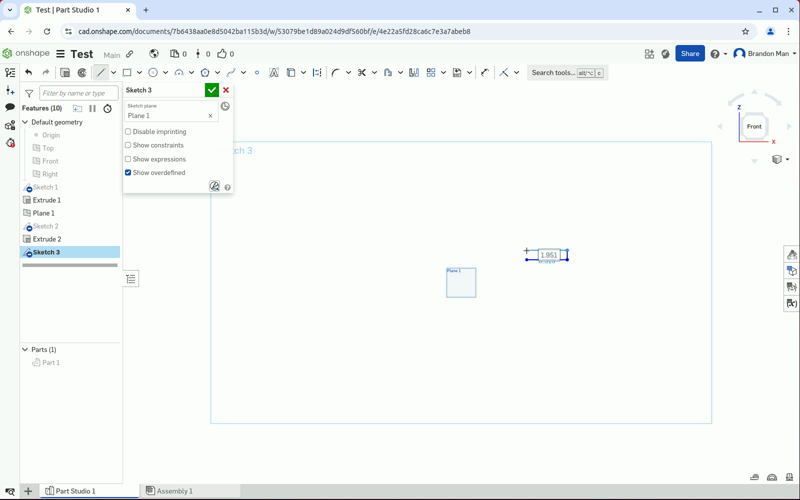
mouse_move(556, 250)
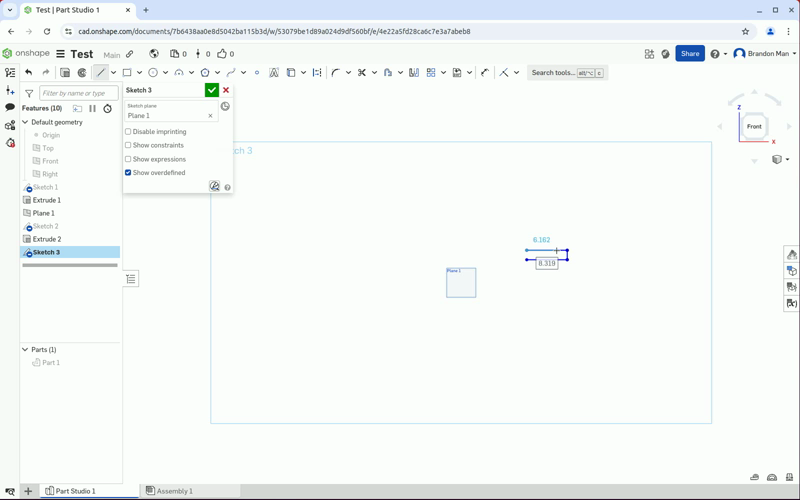
key_down(shift)
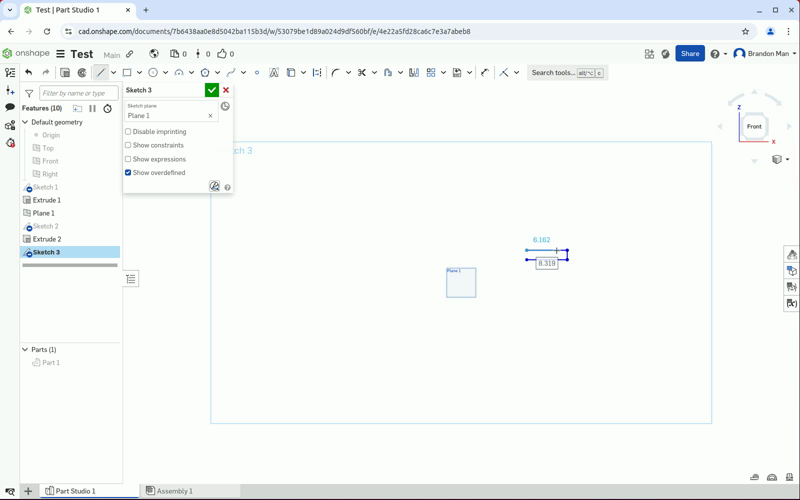
mouse_move(526, 259)
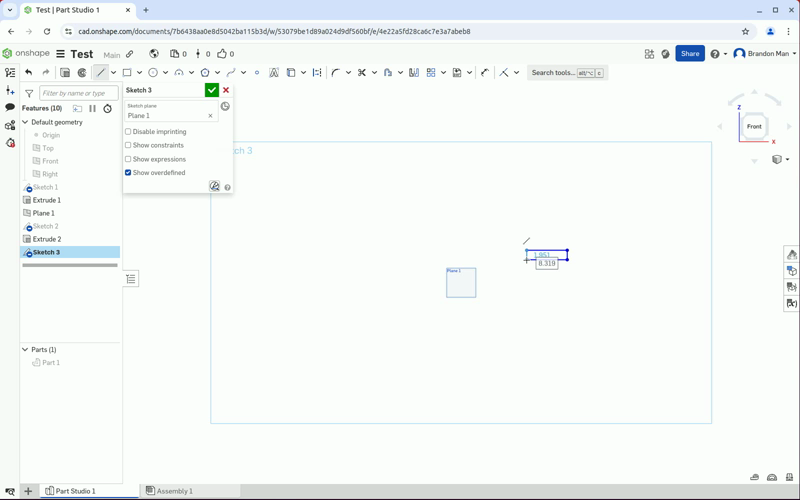
key_up(shift)
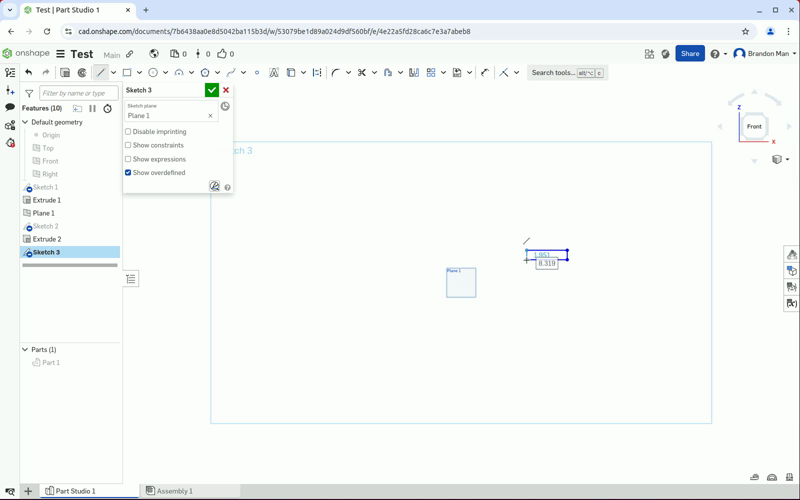
click(526, 259)
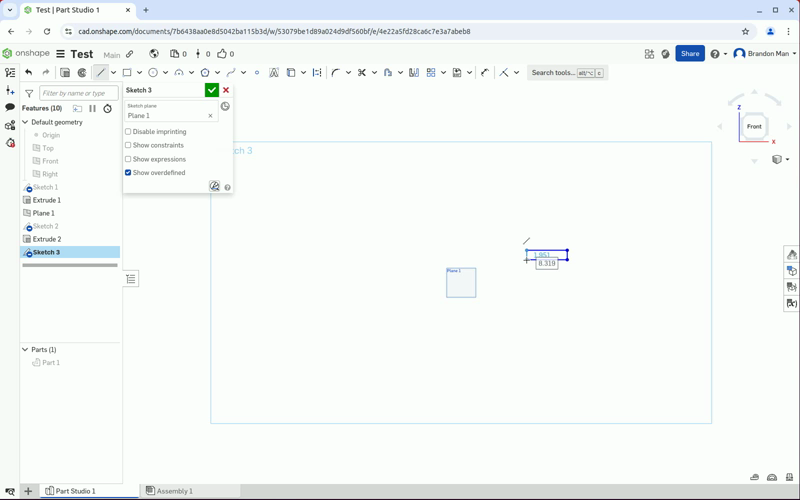
key(esc)
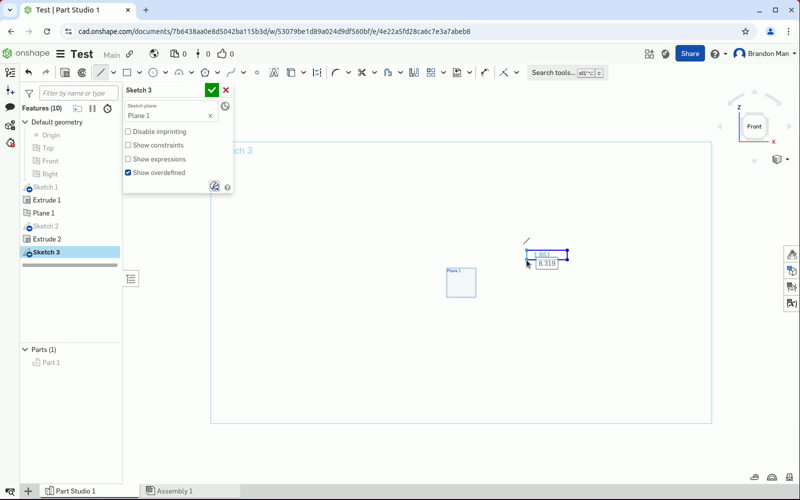
mouse_move(534, 258)
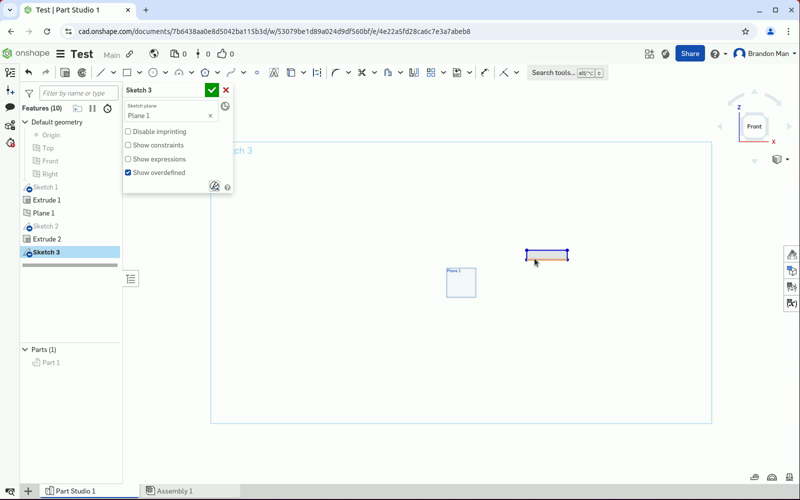
scroll(6)
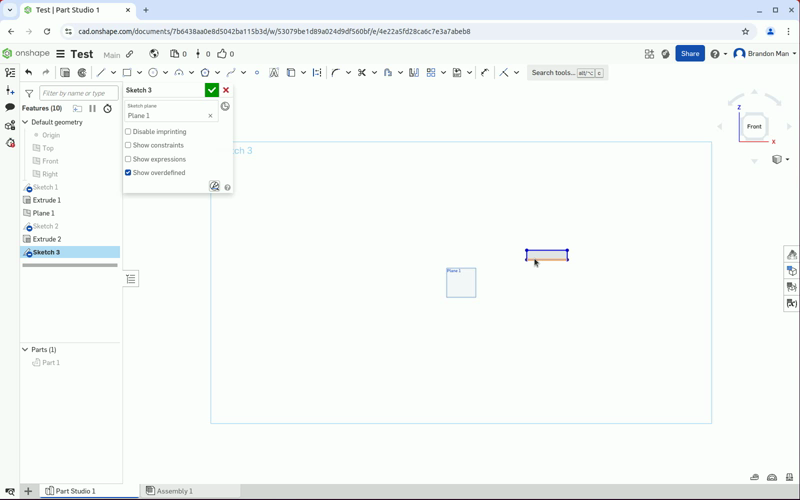
scroll(6)
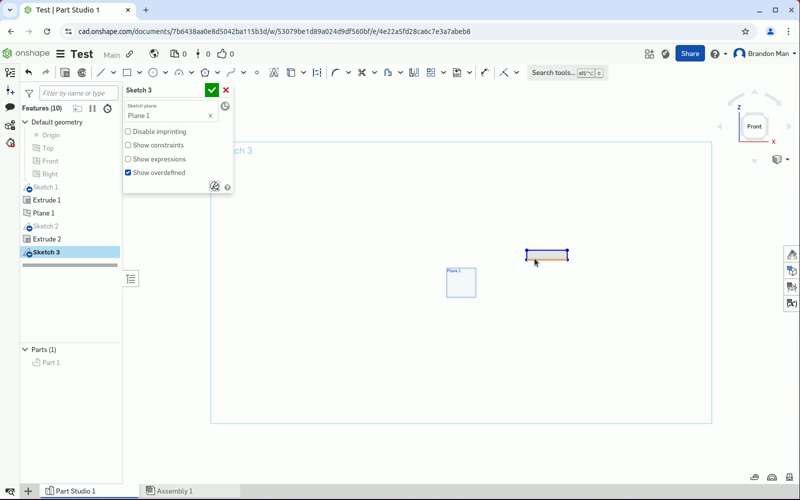
scroll(6)
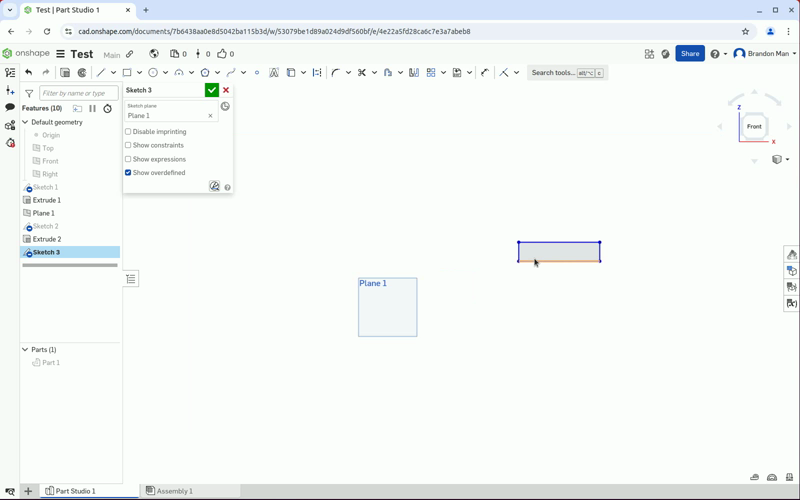
scroll(6)
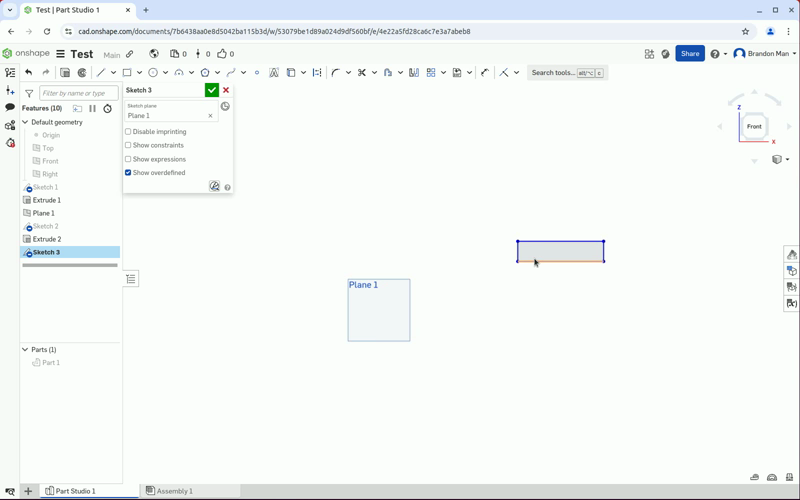
scroll(6)
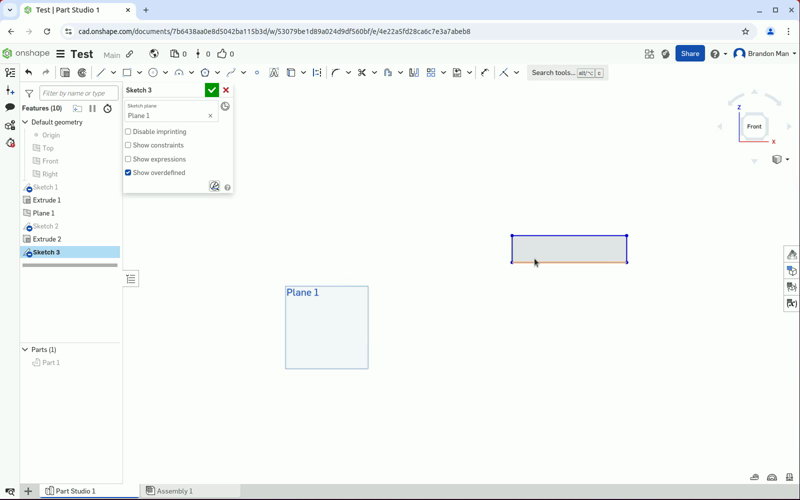
scroll(6)
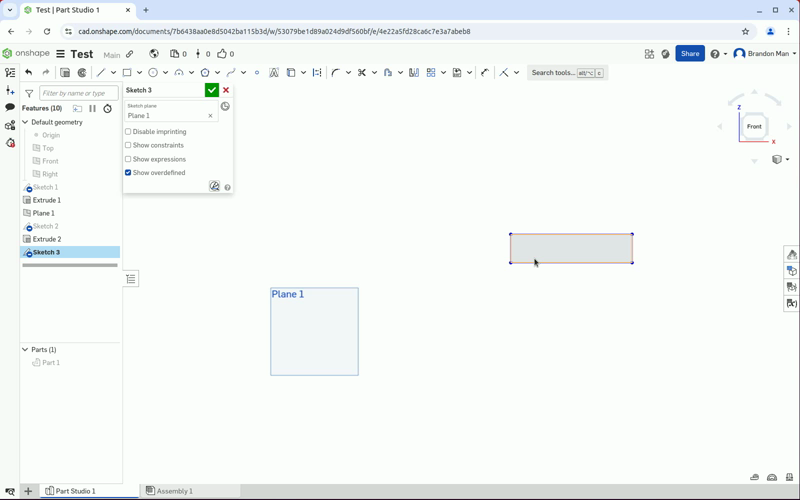
scroll(6)
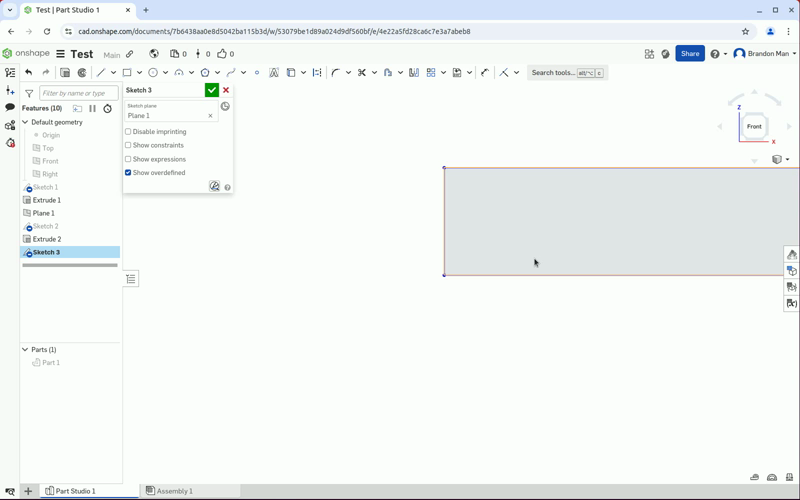
click(534, 258)
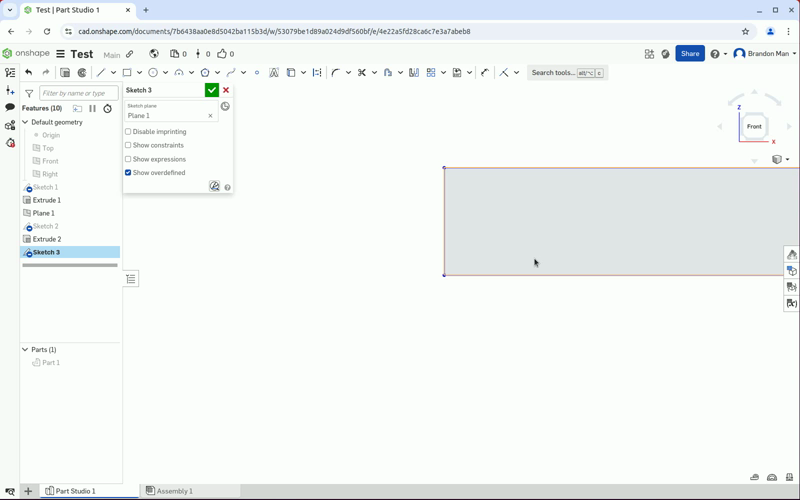
scroll(-6)
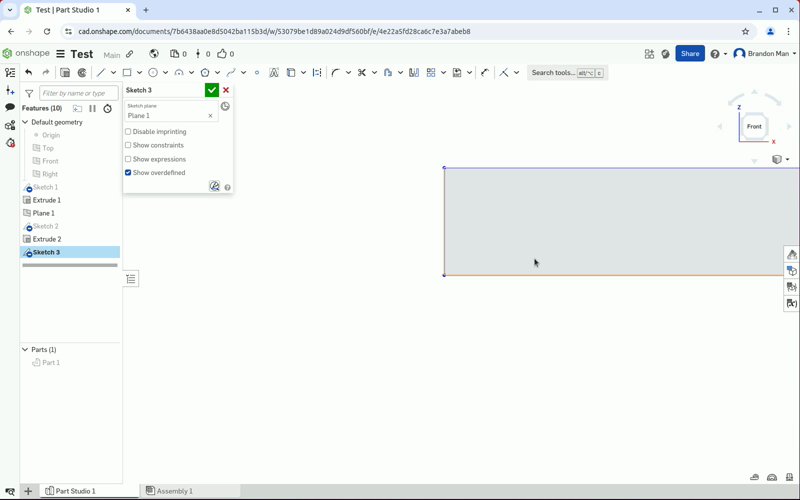
scroll(-6)
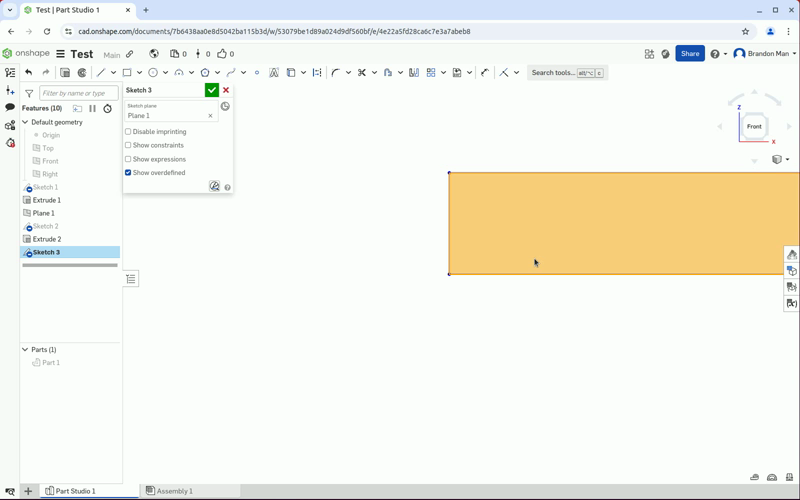
scroll(-6)
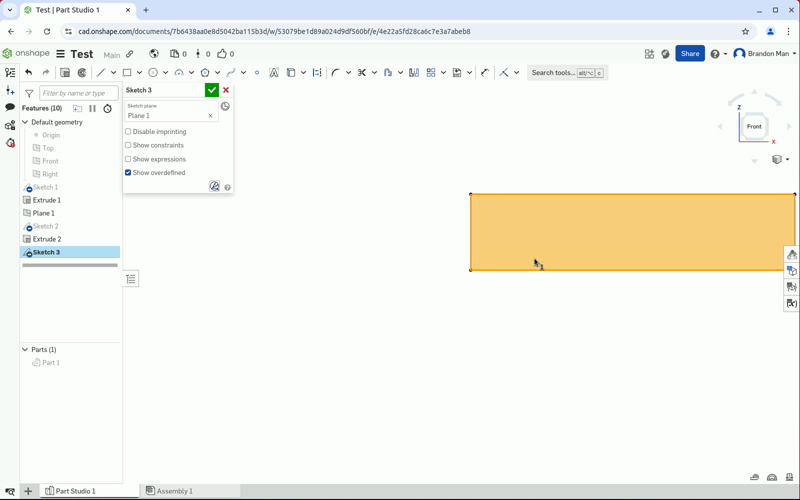
scroll(-6)
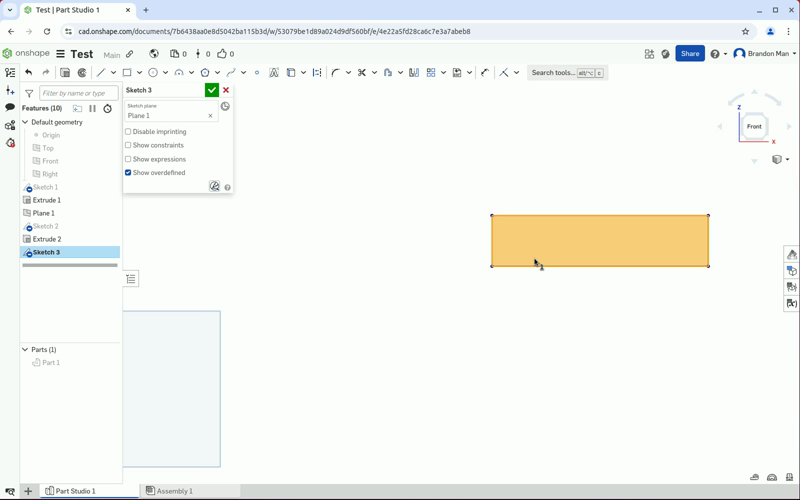
scroll(-6)
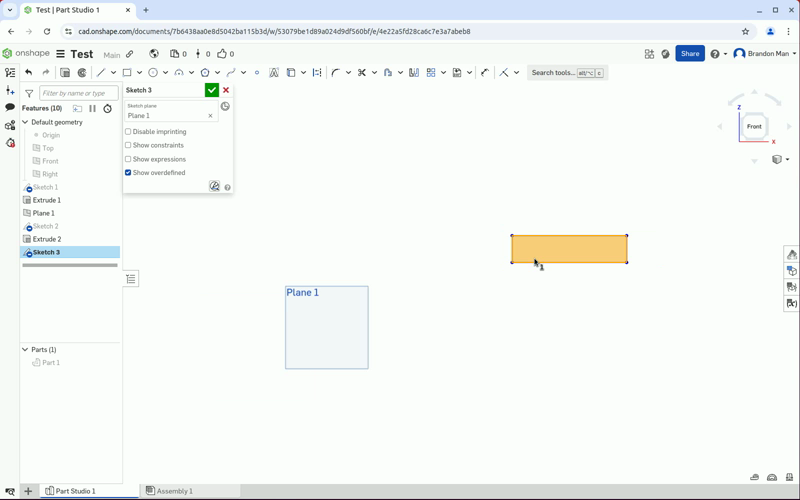
scroll(-6)
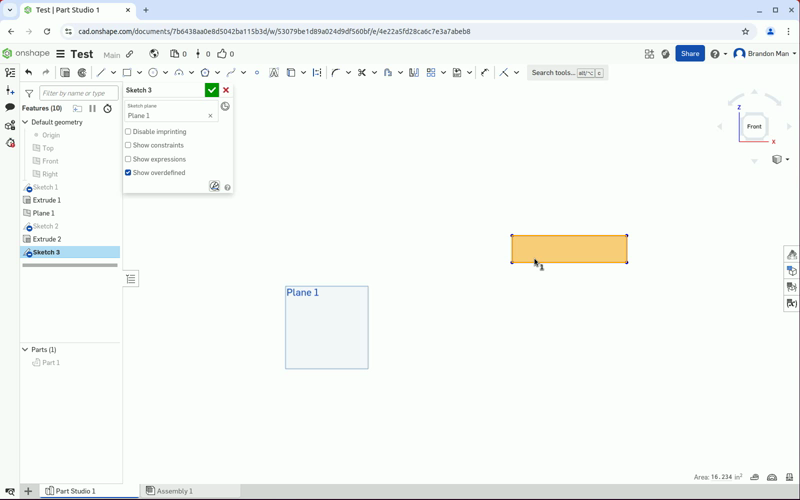
scroll(-6)
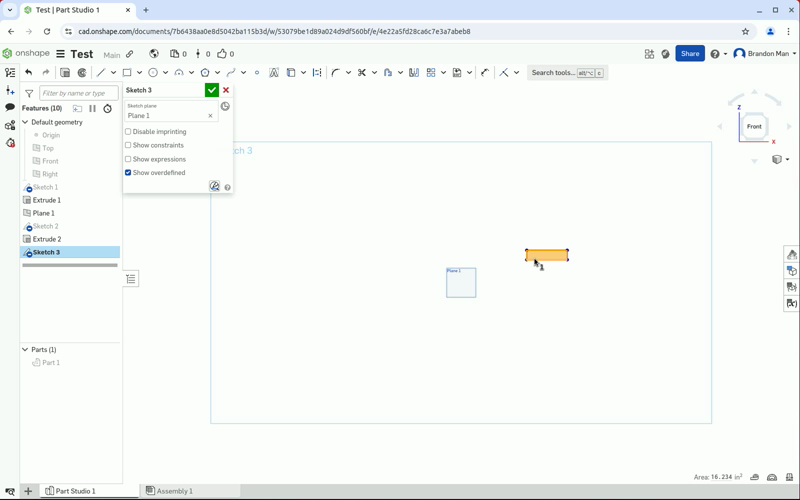
mouse_move(73, 352)
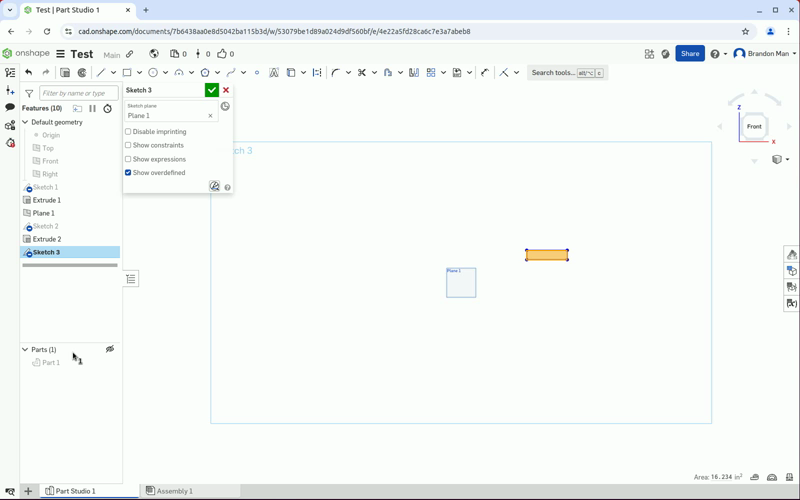
key(shift+y)
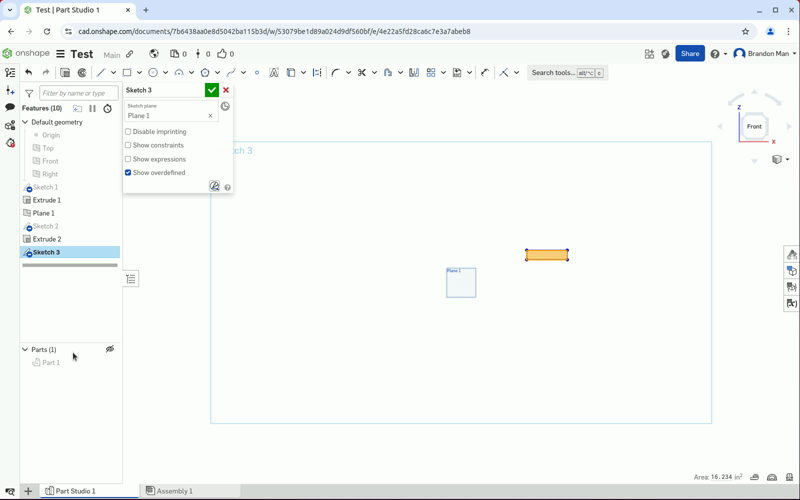
key(shift+e)
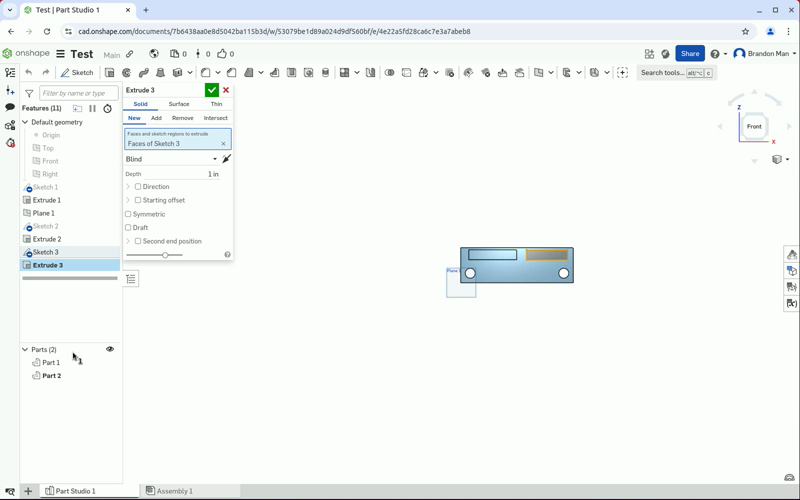
mouse_move(143, 106)
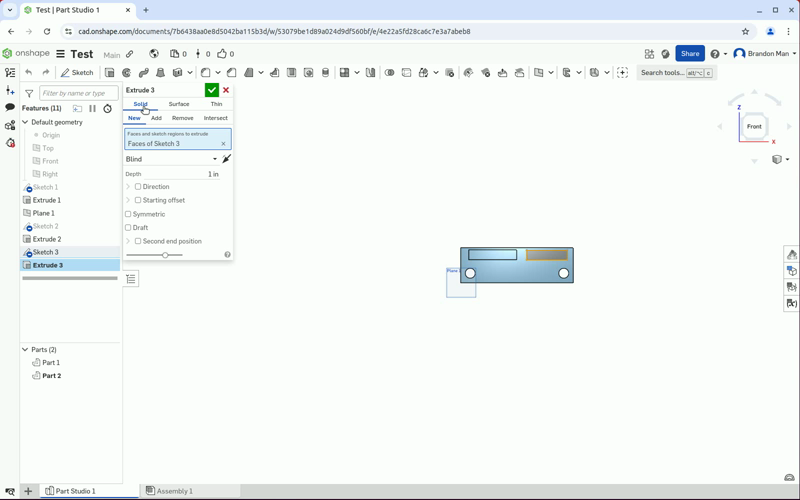
click(143, 106)
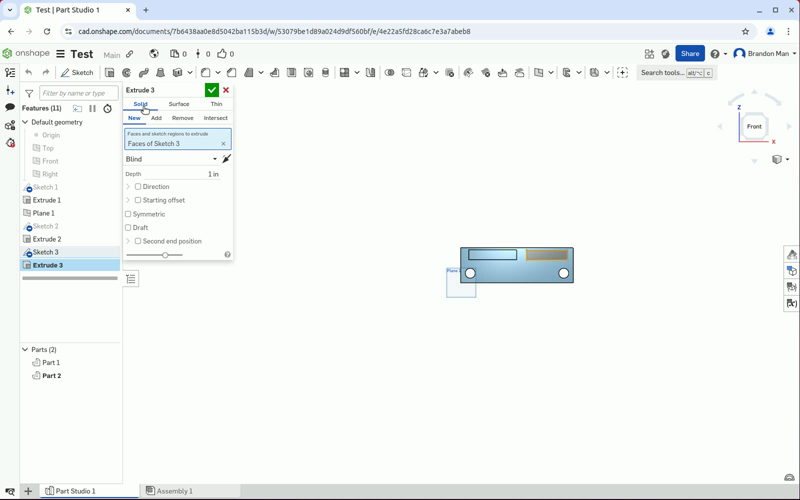
mouse_move(186, 120)
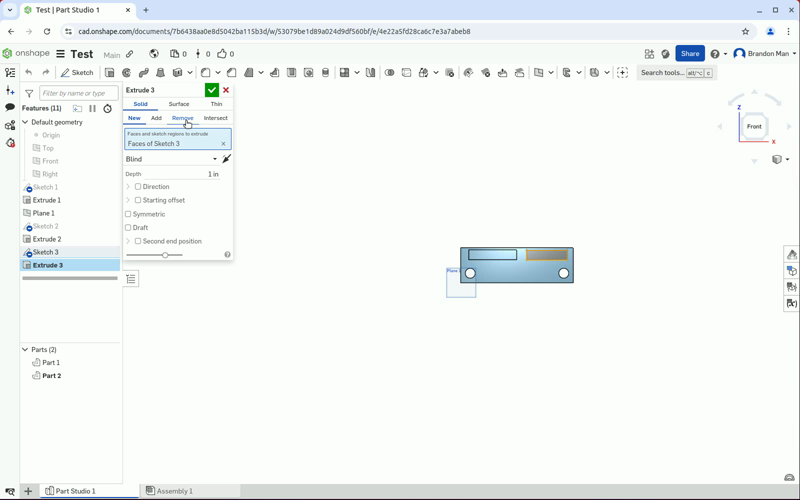
click(186, 120)
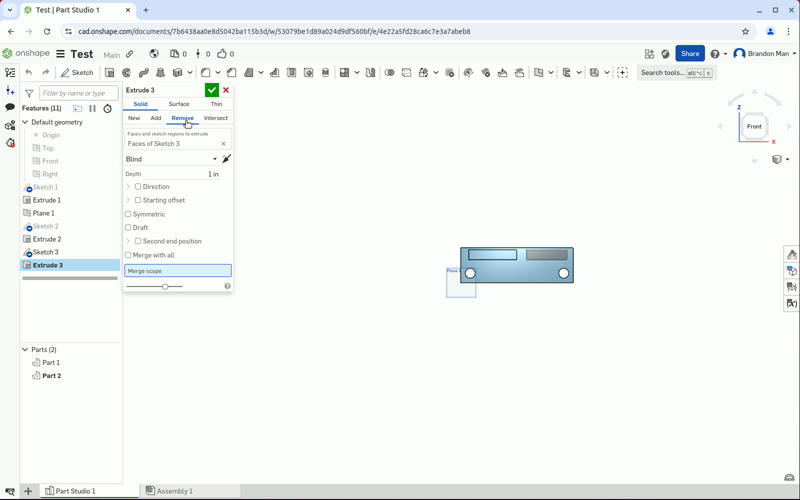
key(tab, 4)
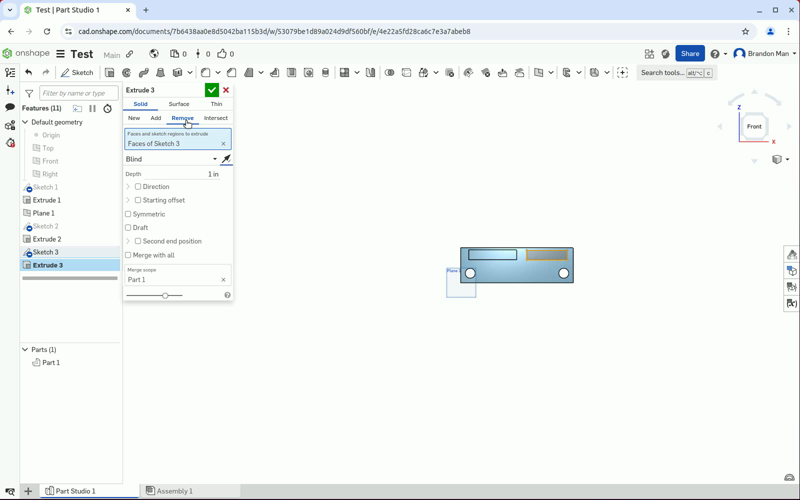
text(0.481)
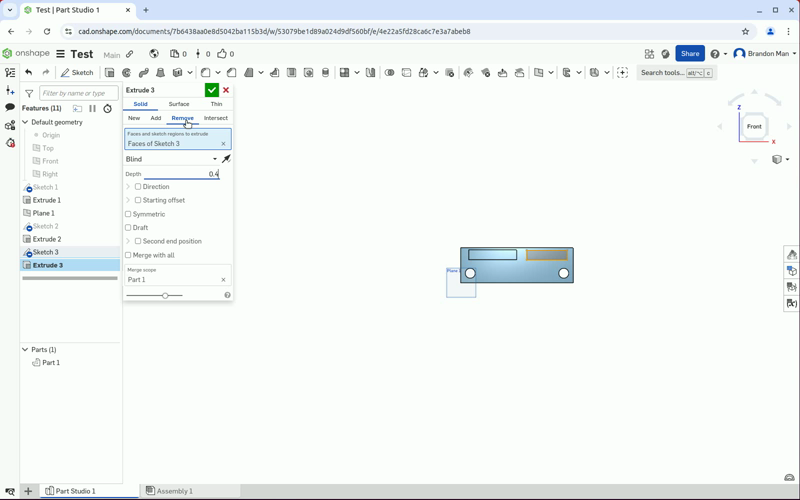
key(tab, 6)
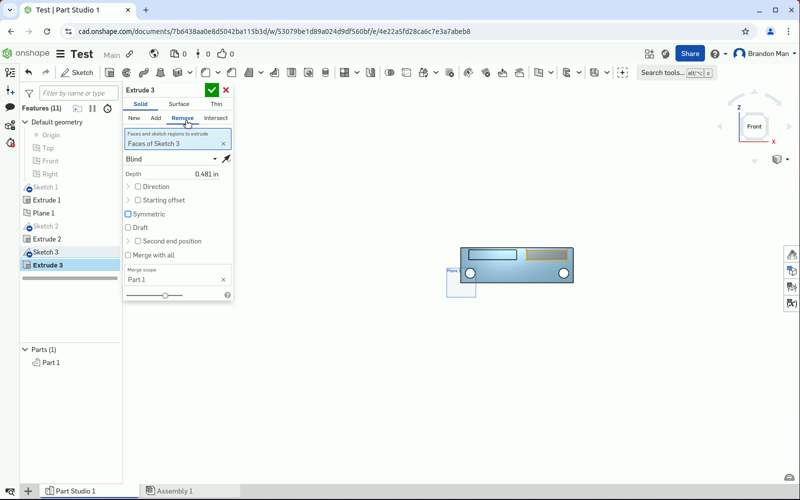
key(space)
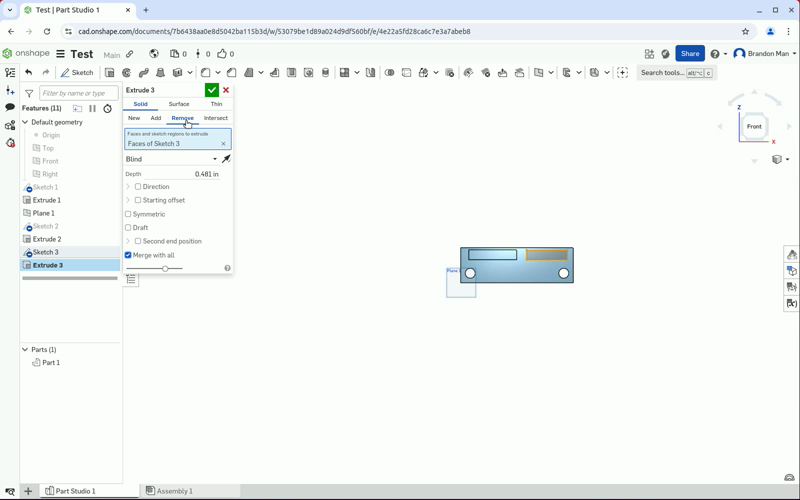
key(enter)
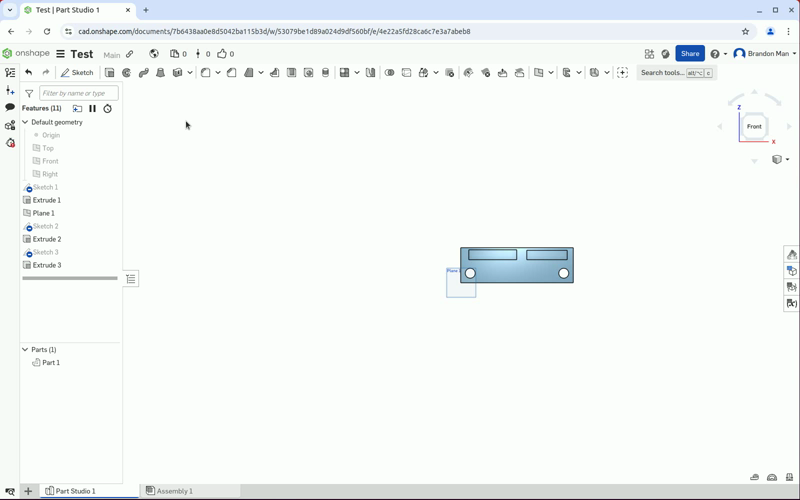
key(shift+h)
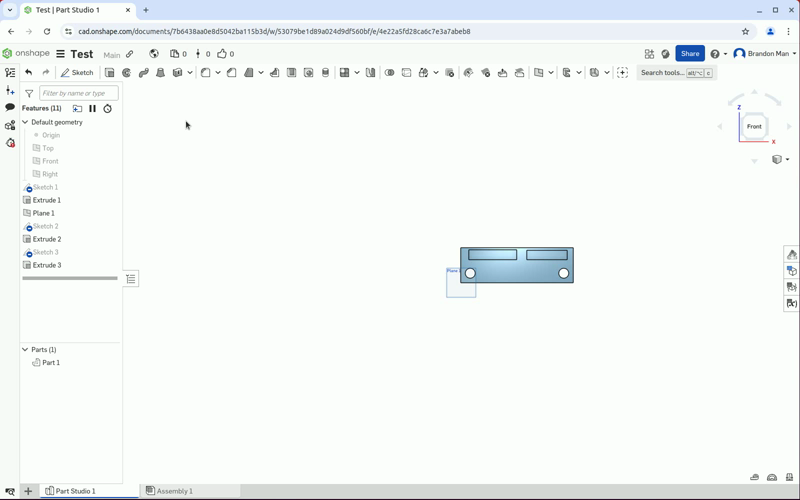
key(shift+h)
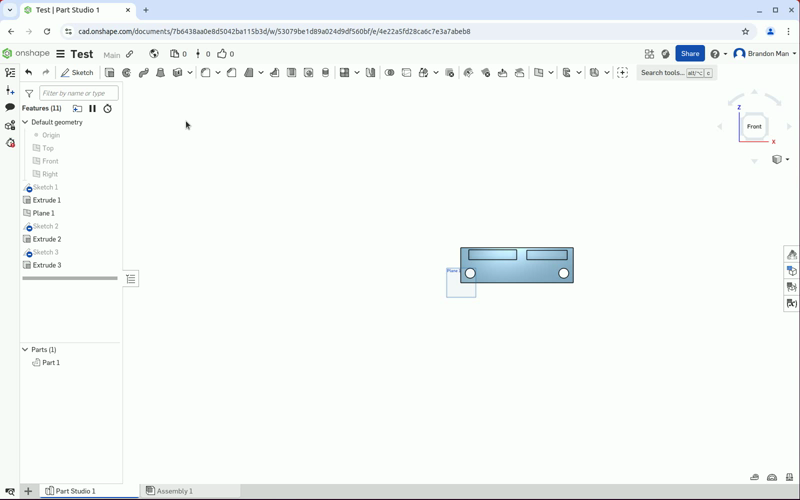
key(shift+7)
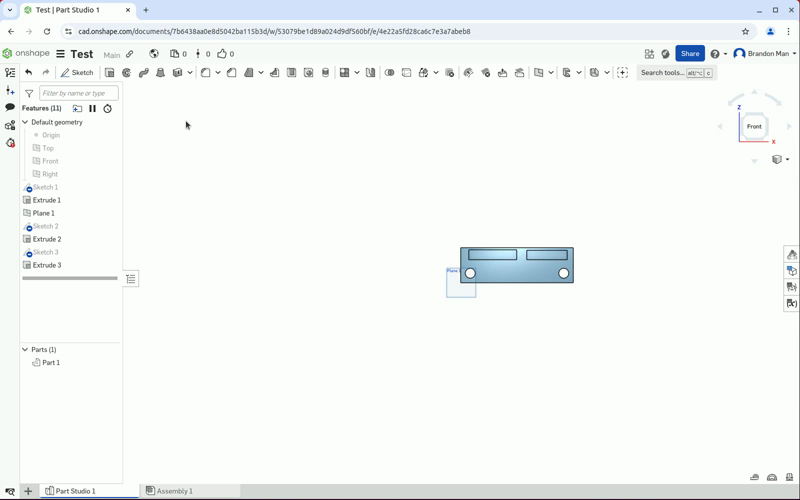
key(left, 2)
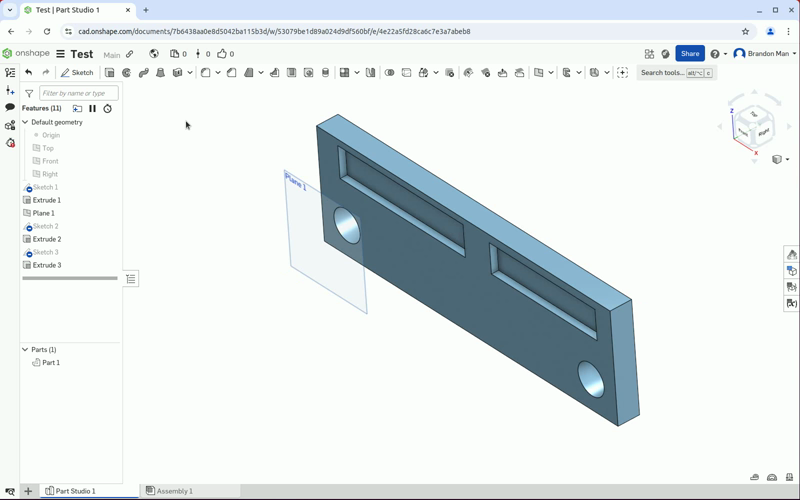
key(down, 2)
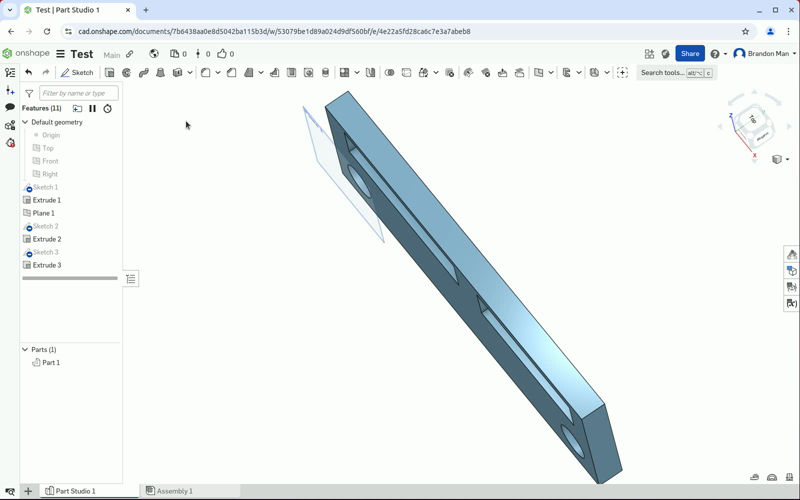
key(up, 2)
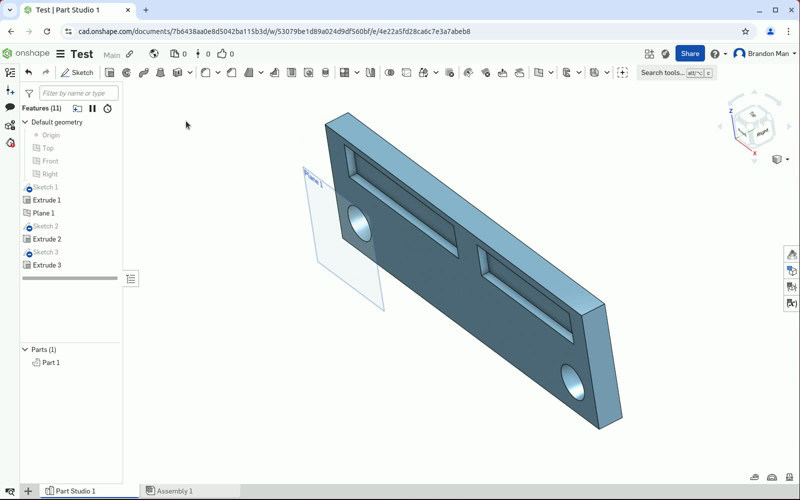
key(right, 2)
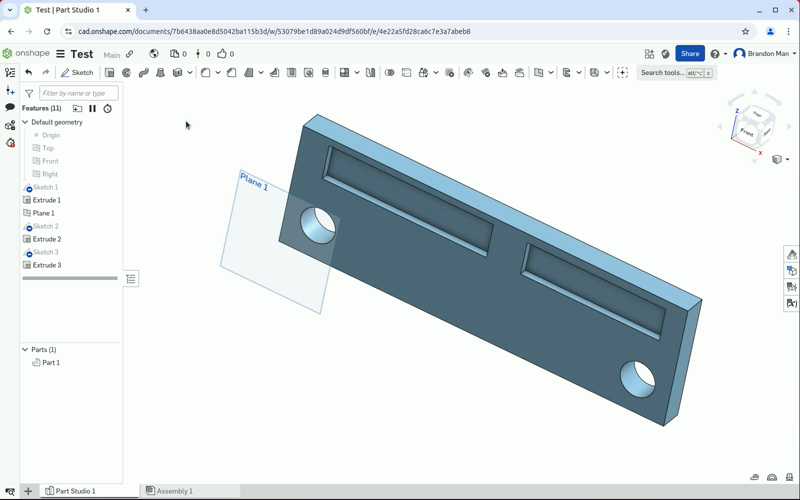
mouse_move(73, 189)
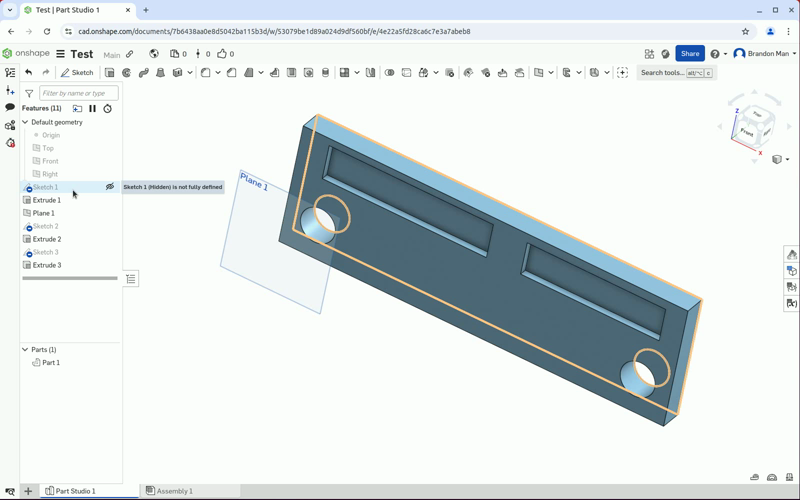
click(73, 189)